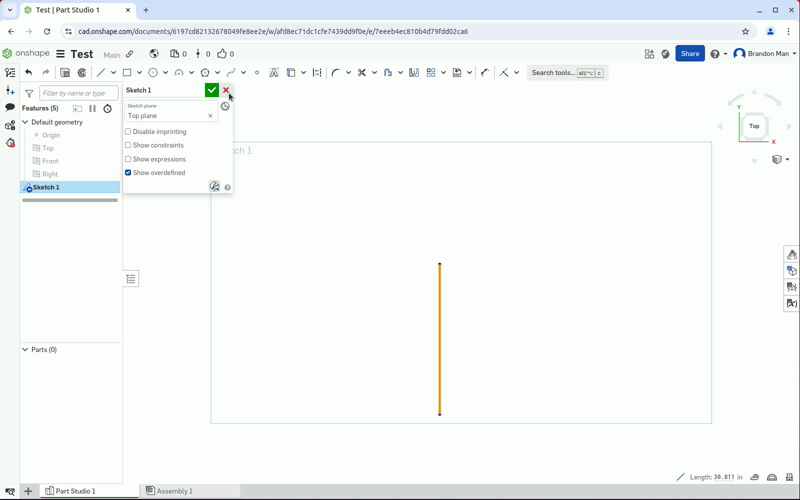
key(shift+h)
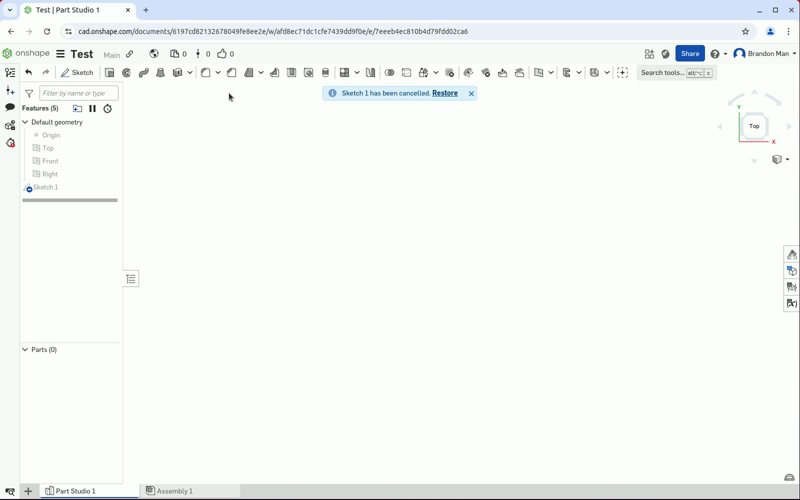
mouse_move(73, 352)
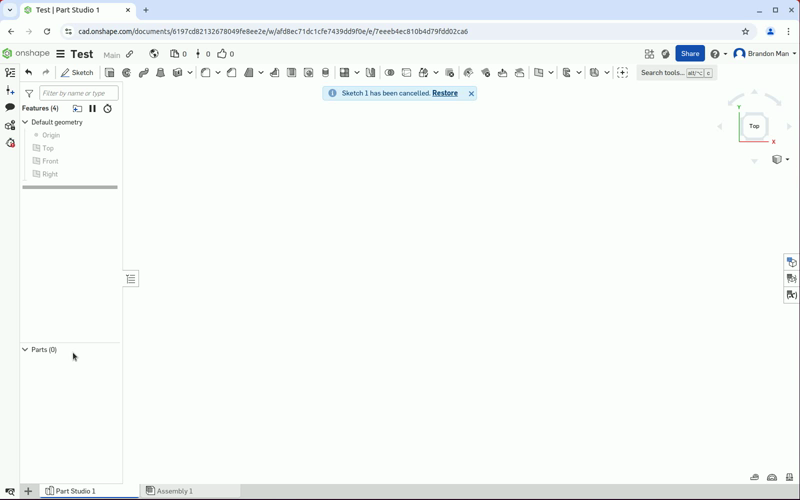
key(y)
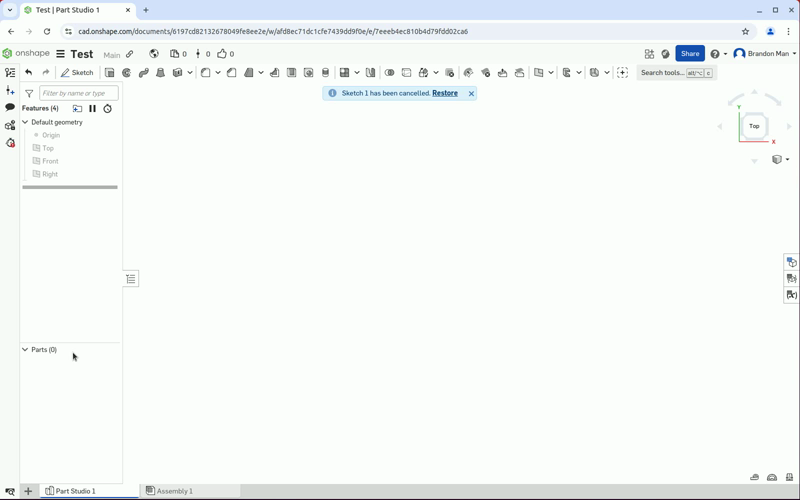
key(shift+p)
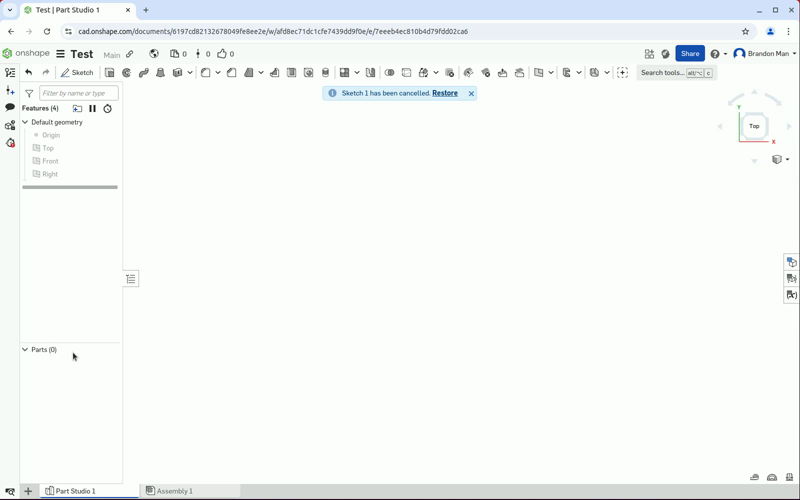
key(space)
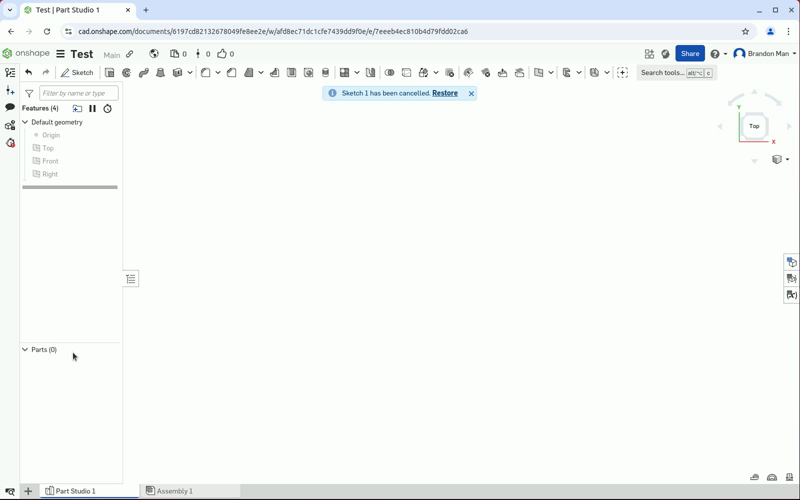
key_down(shift)
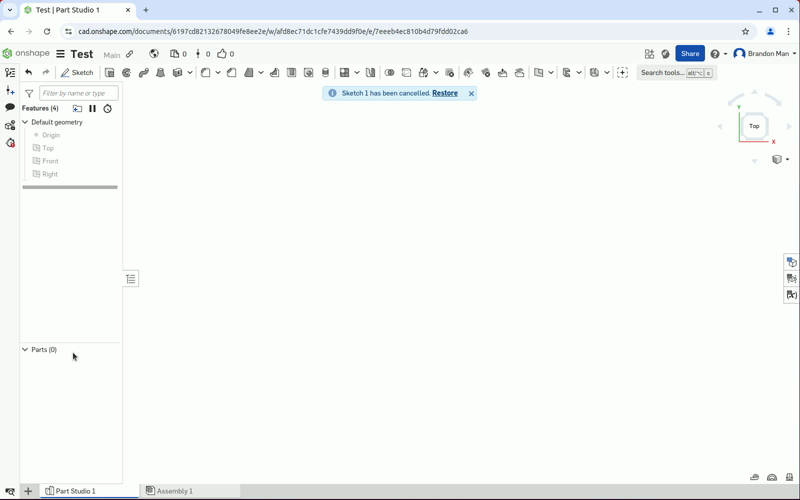
key(up)
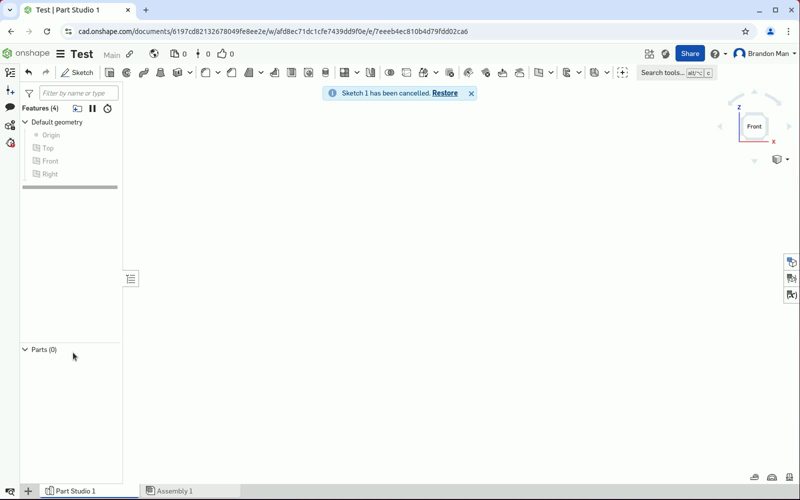
key_up(shift)
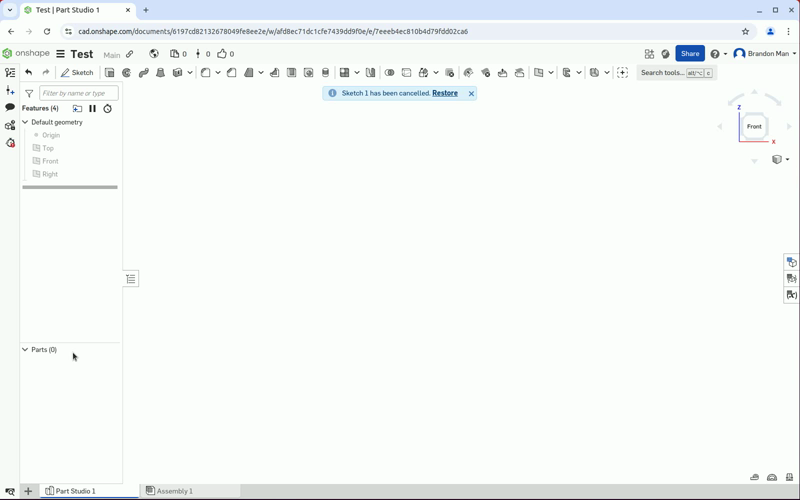
mouse_move(73, 352)
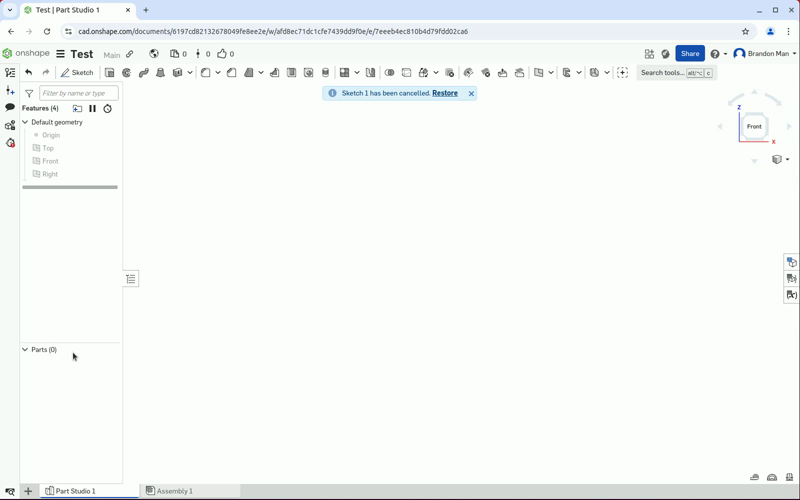
key(shift+y)
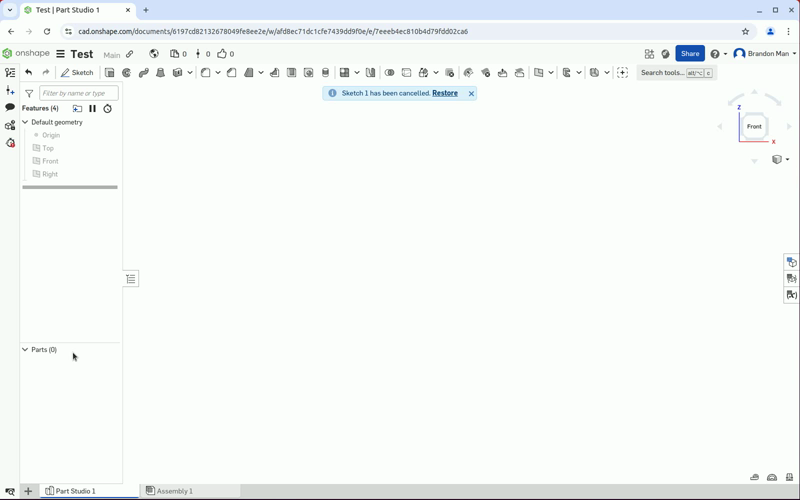
key(shift+s)
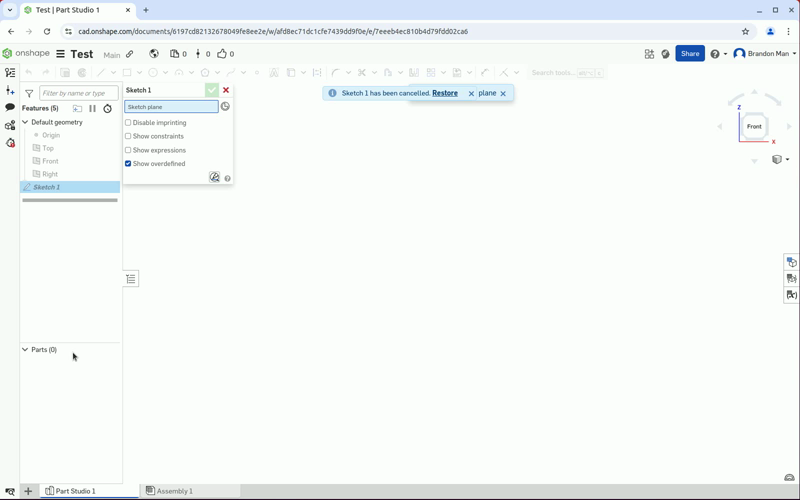
mouse_move(73, 163)
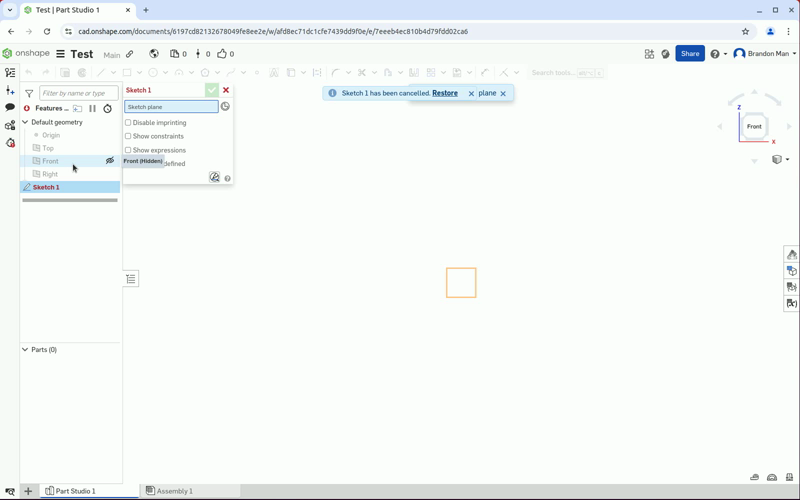
click(73, 163)
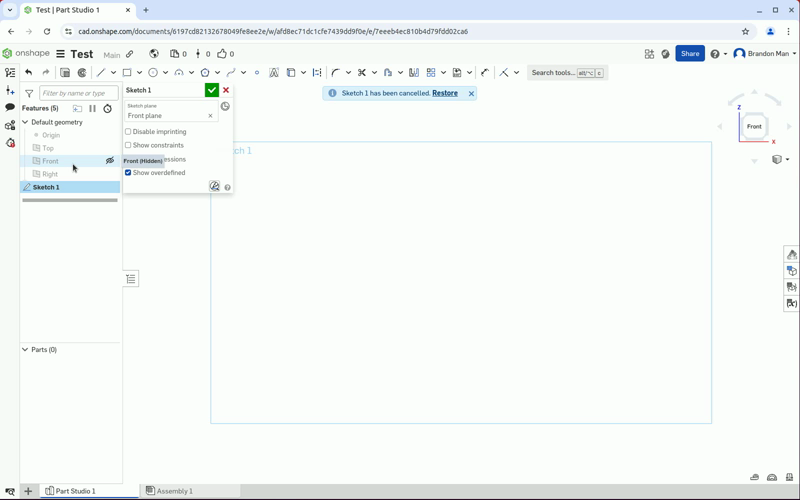
mouse_move(73, 352)
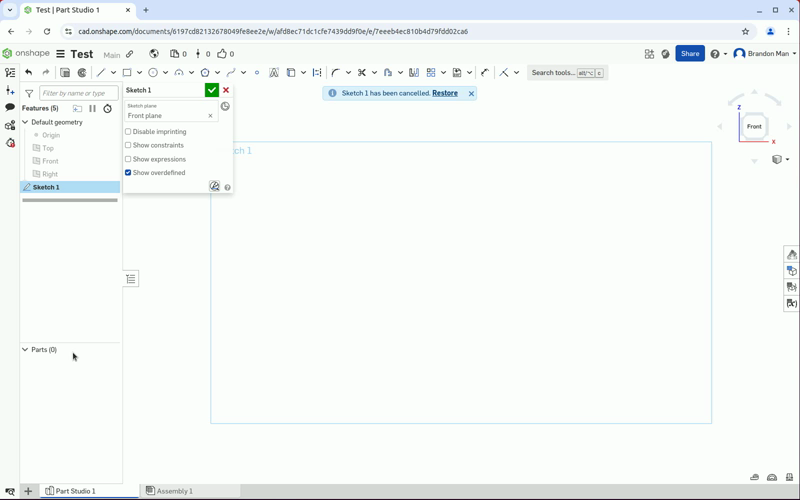
key(y)
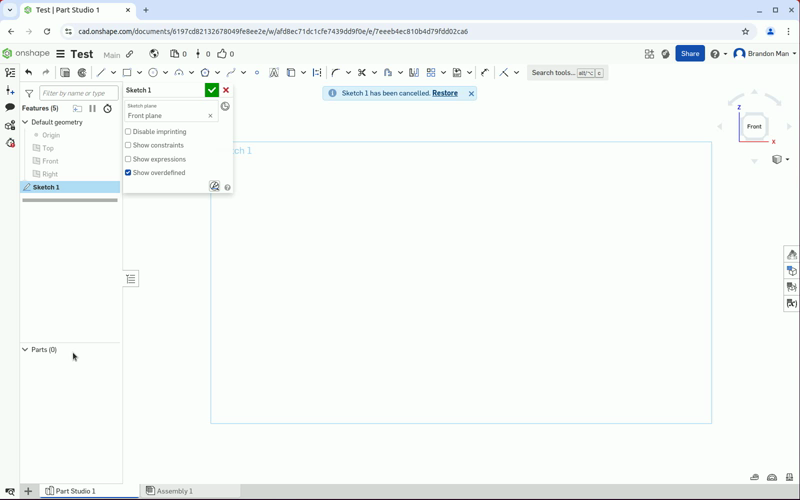
key(l)
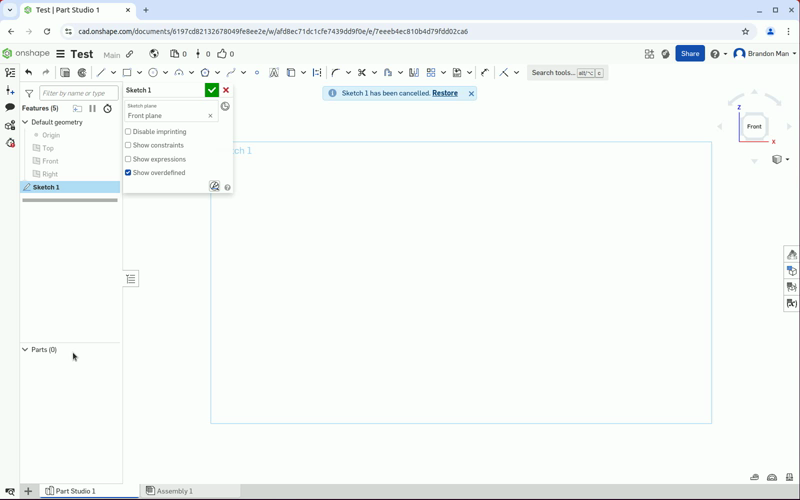
key_down(shift)
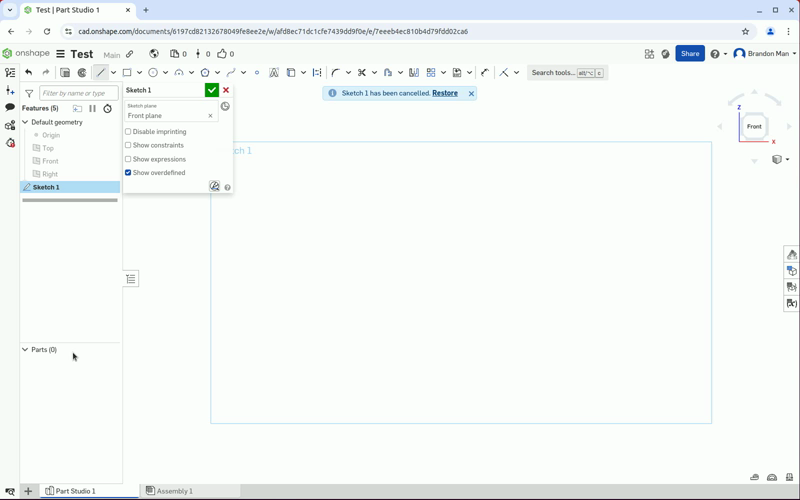
mouse_move(440, 395)
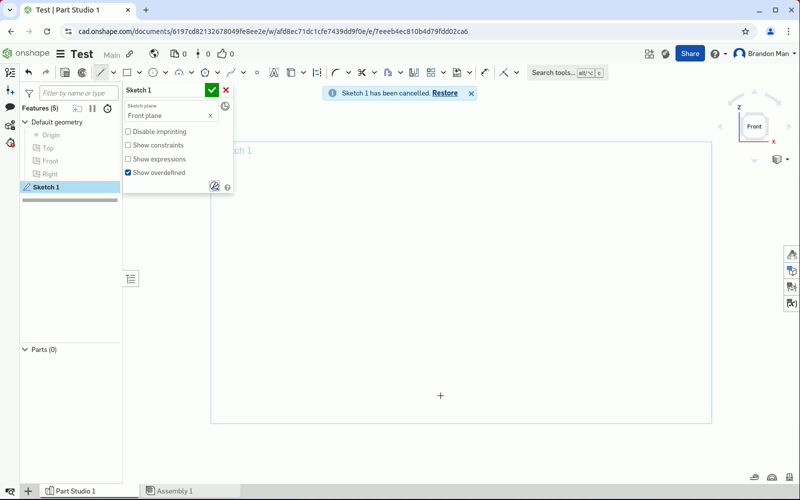
click(440, 395)
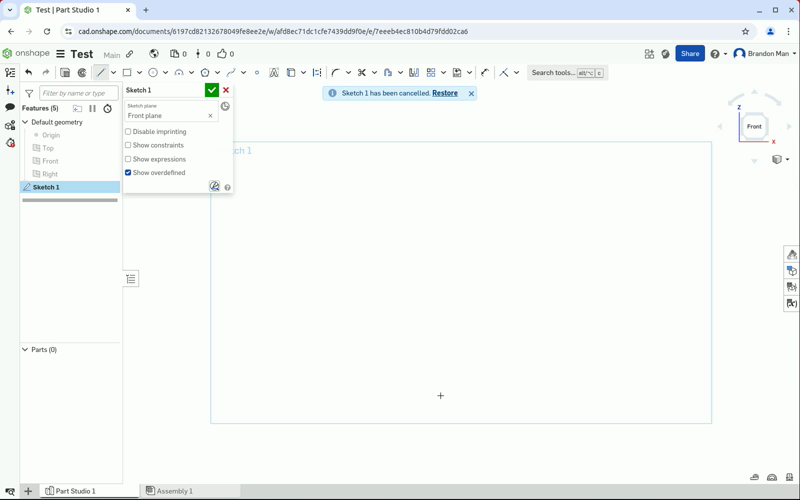
key_up(shift)
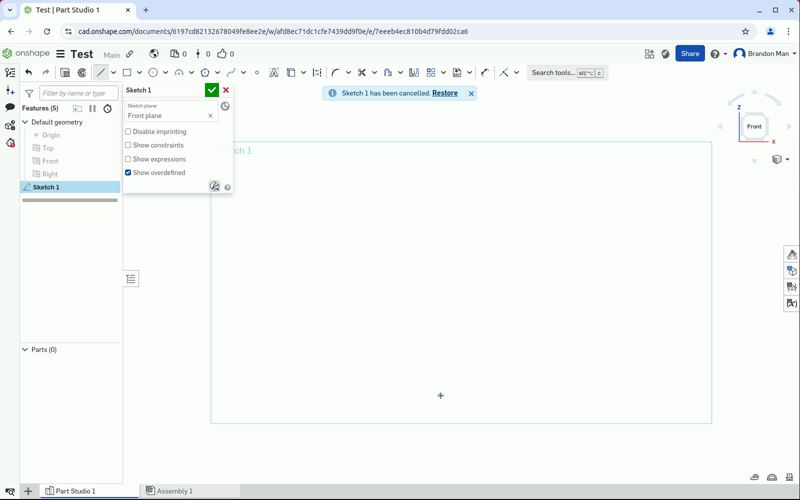
key_down(shift)
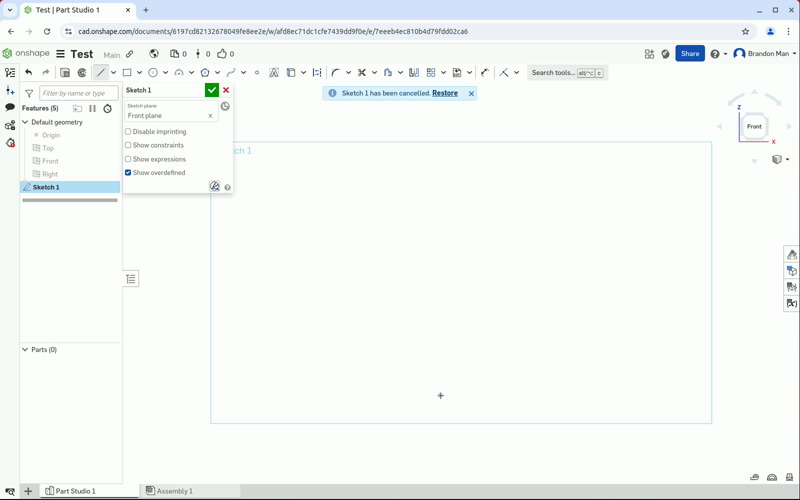
mouse_move(470, 395)
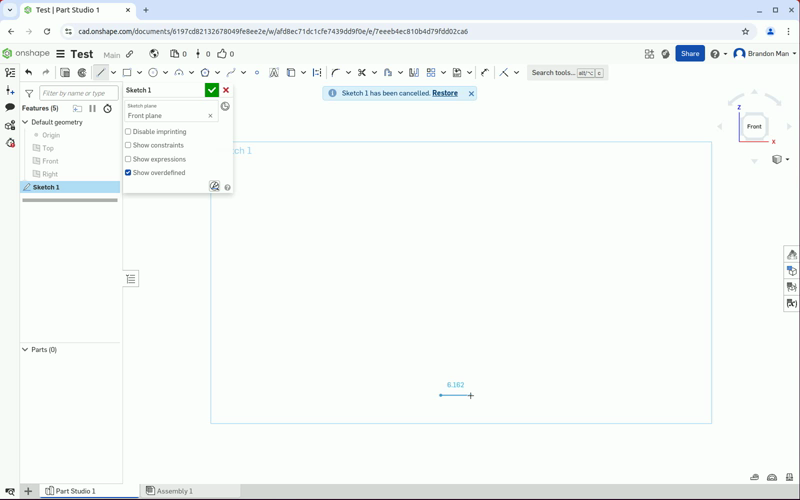
mouse_move(442, 395)
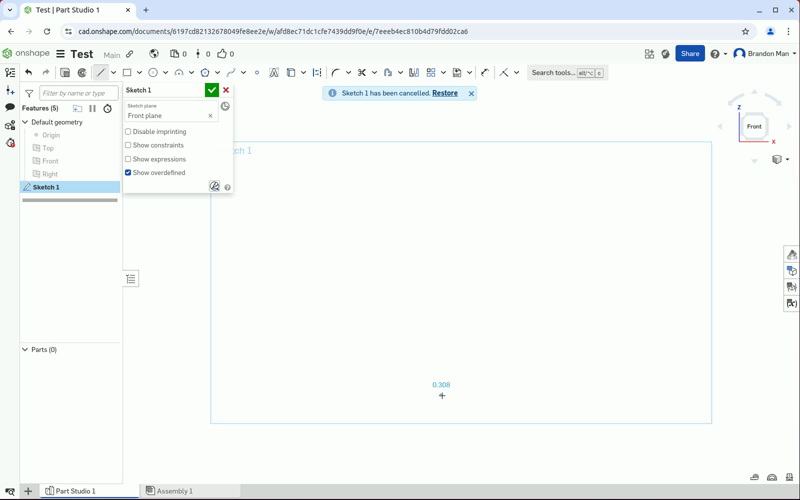
scroll(6)
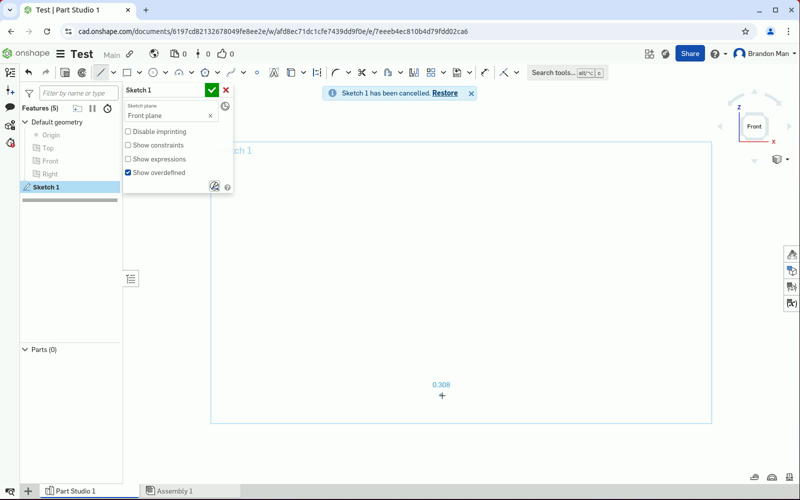
scroll(6)
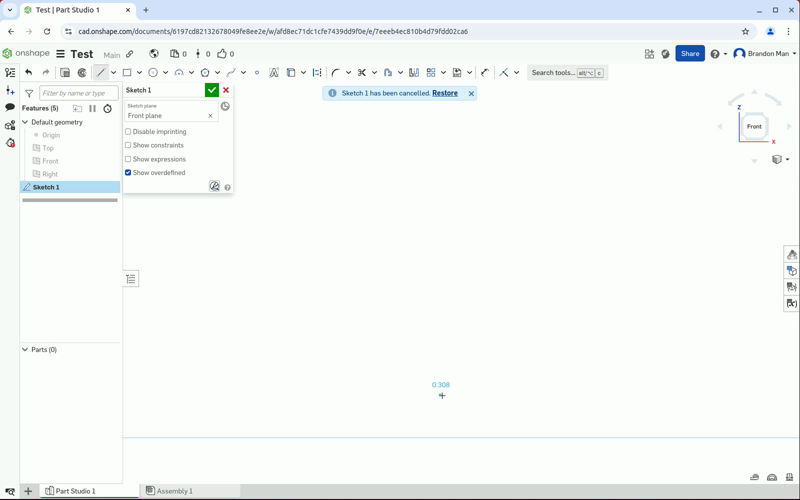
scroll(6)
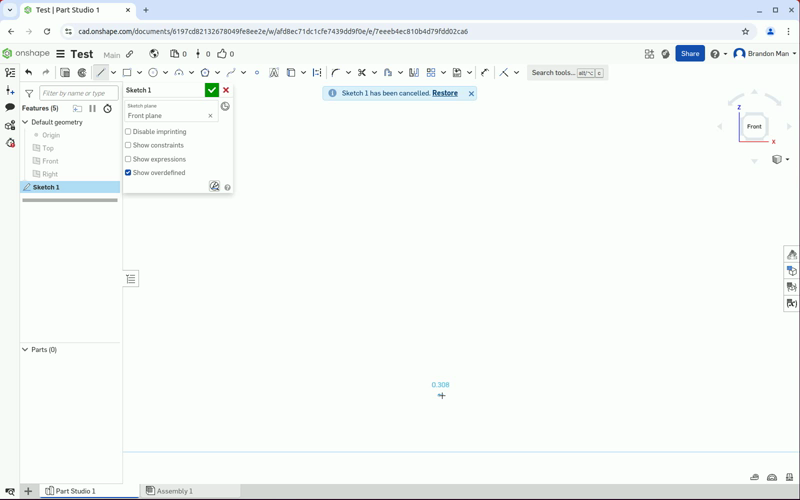
scroll(6)
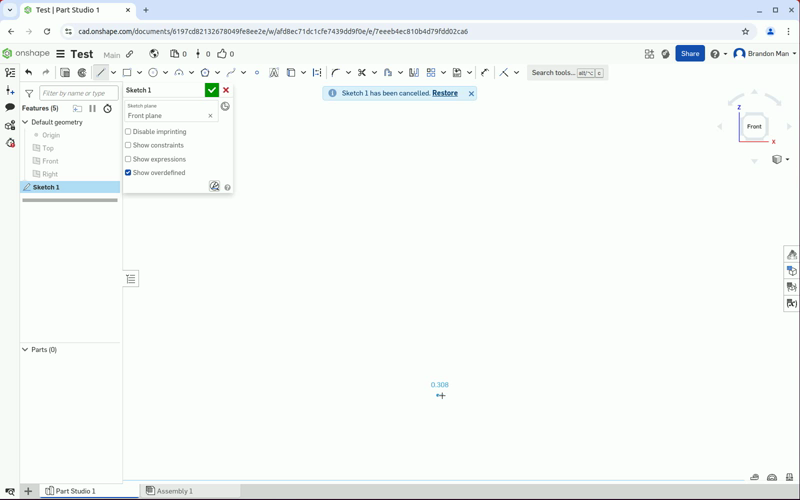
scroll(6)
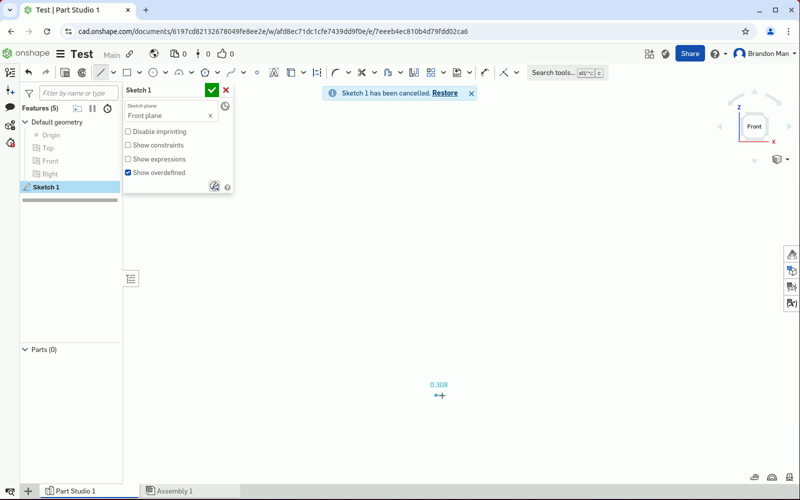
scroll(6)
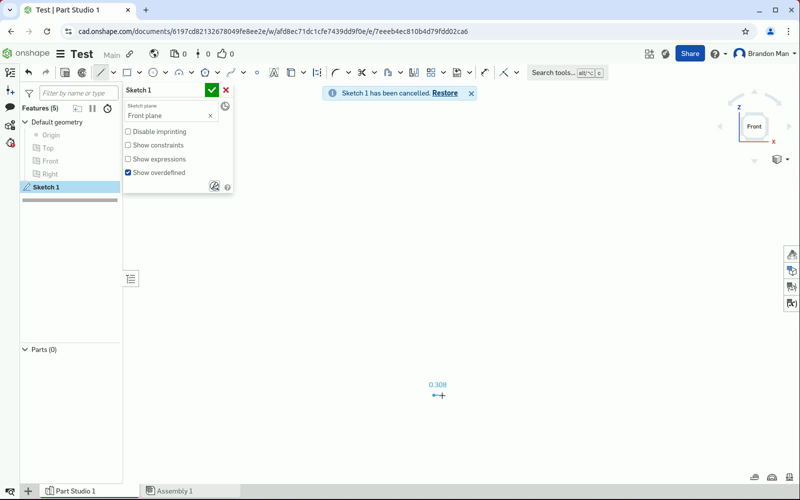
scroll(6)
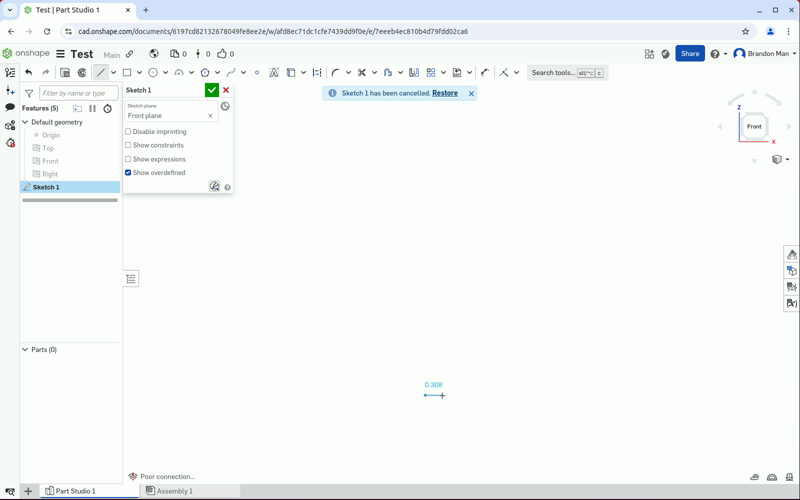
click(442, 395)
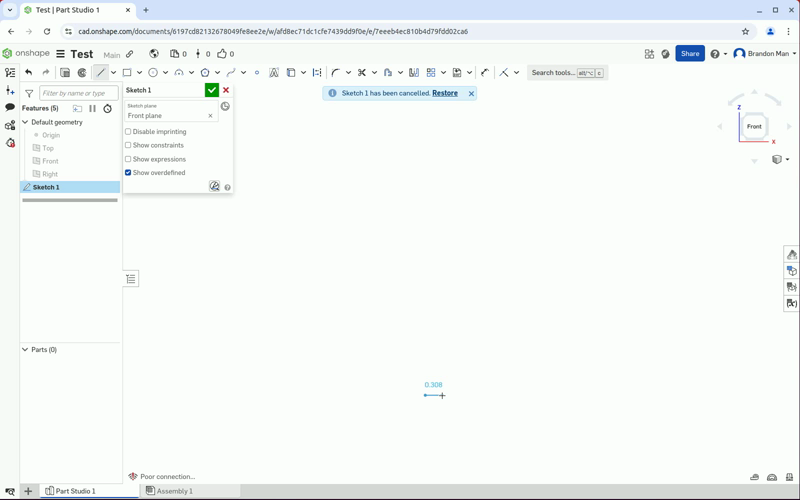
scroll(-6)
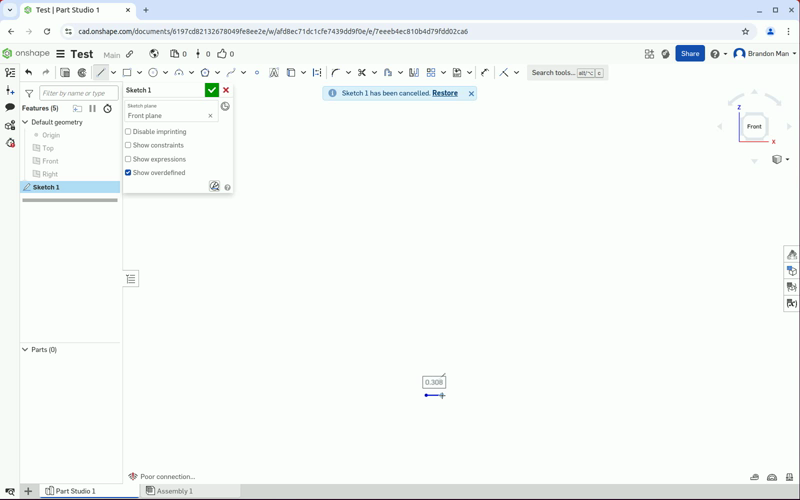
scroll(-6)
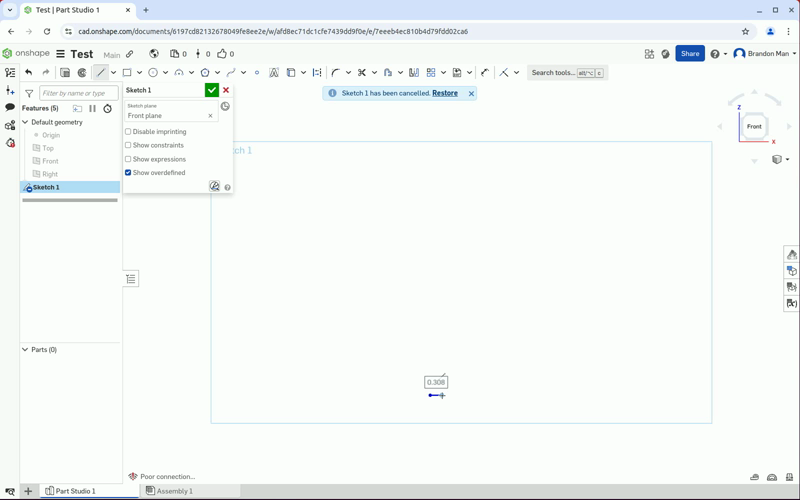
scroll(-6)
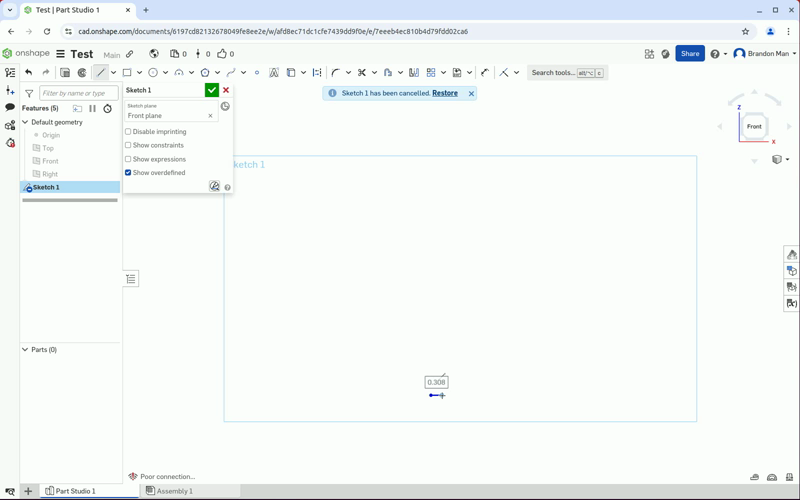
scroll(-6)
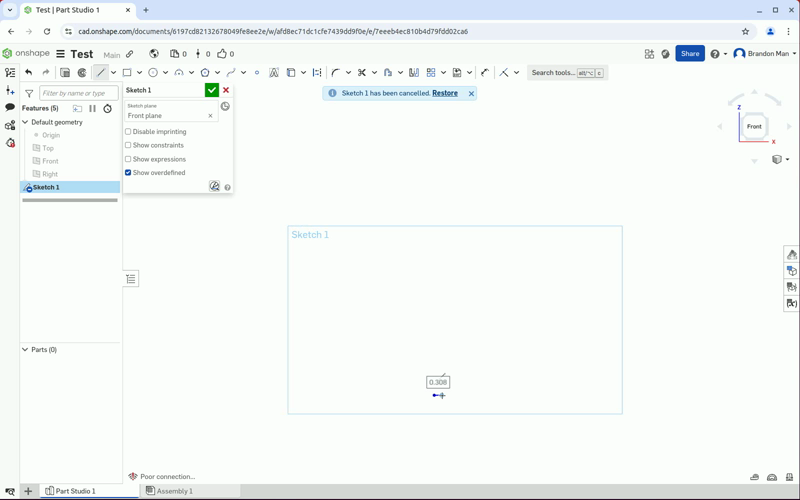
scroll(-6)
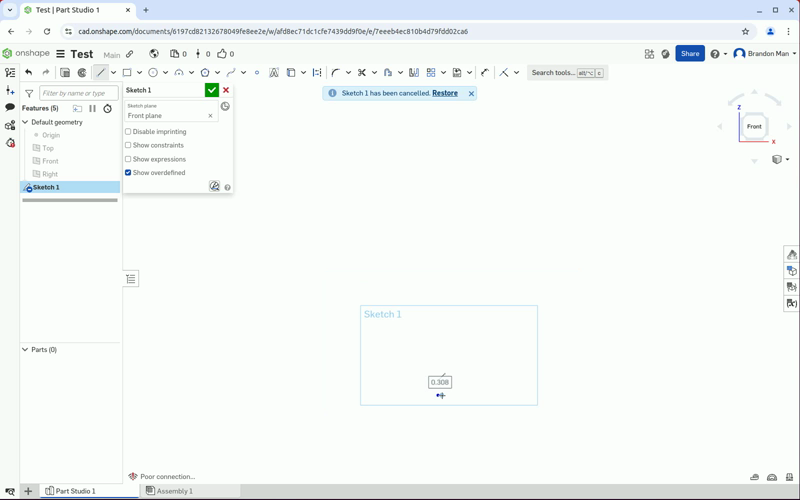
scroll(-6)
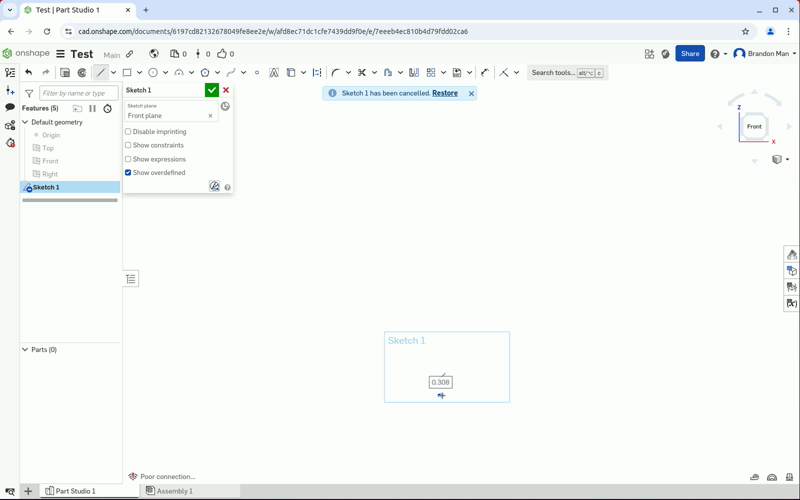
scroll(-6)
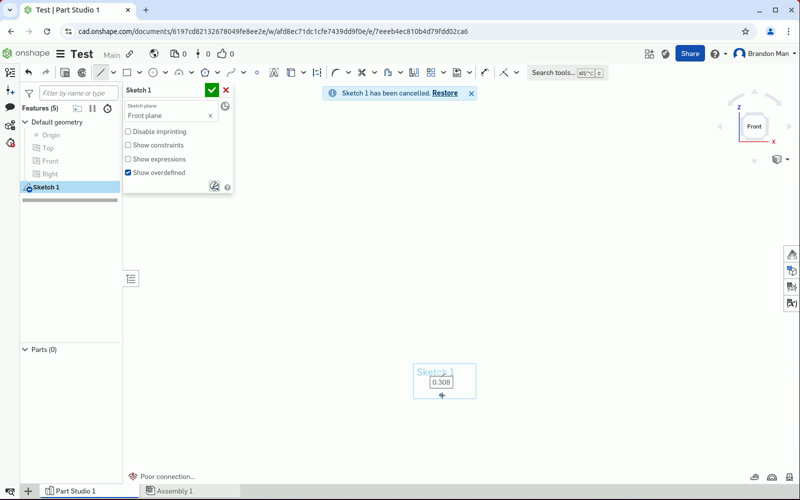
key_up(shift)
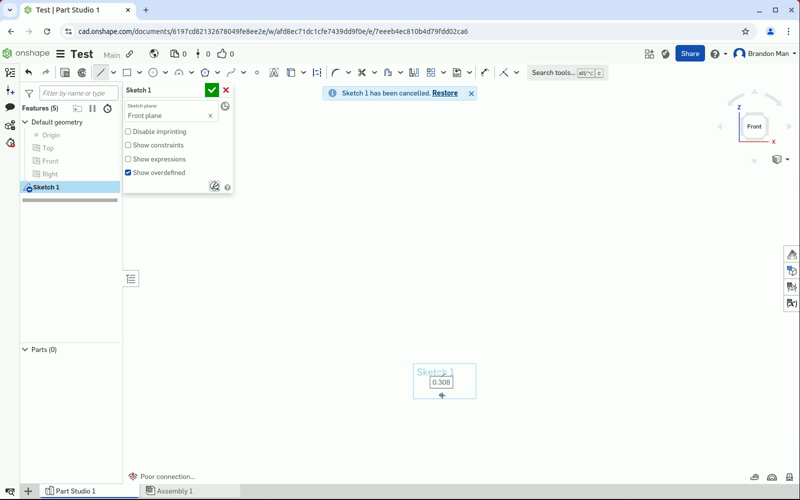
key_down(shift)
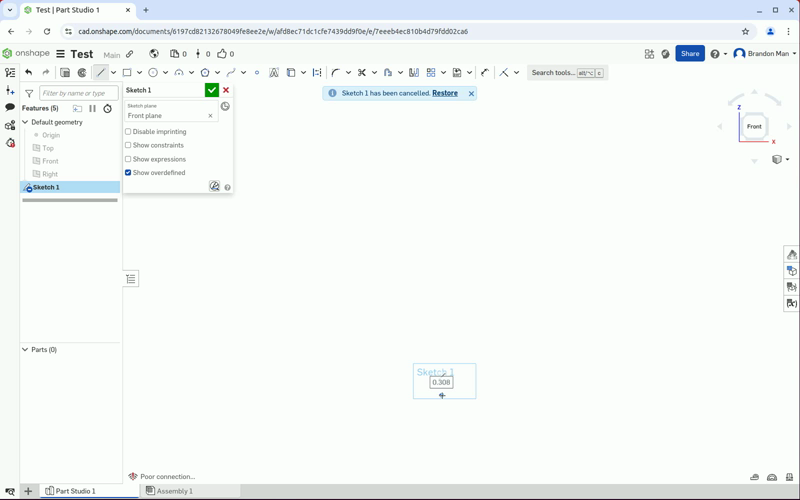
mouse_move(442, 235)
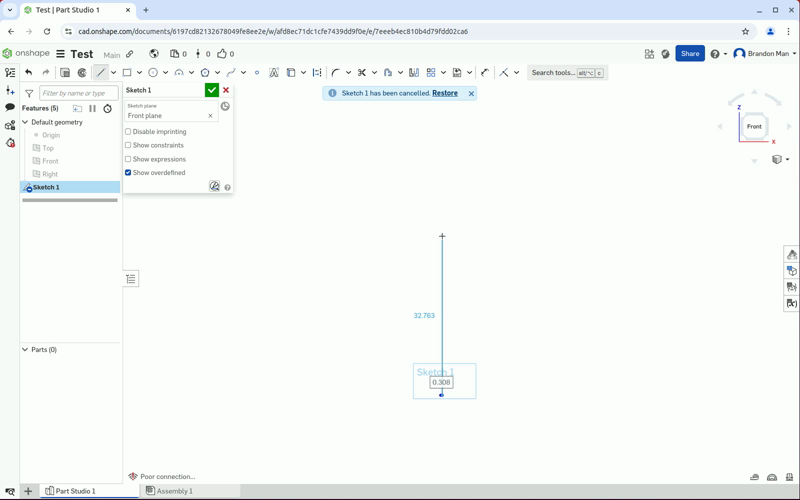
click(442, 235)
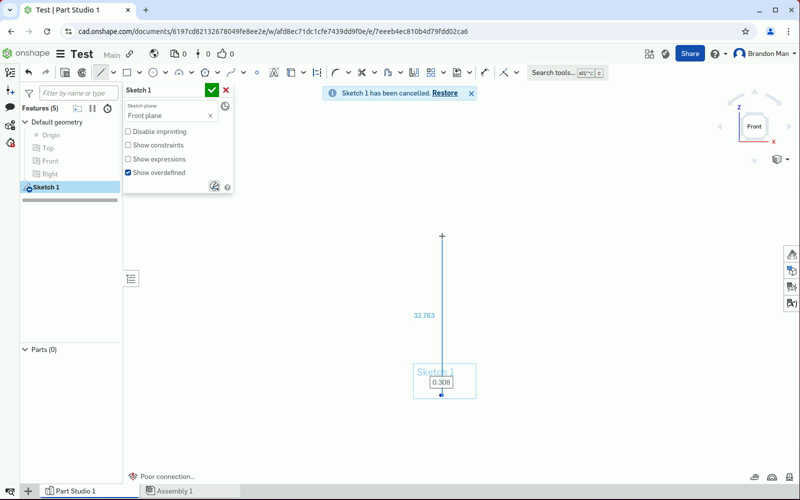
key_up(shift)
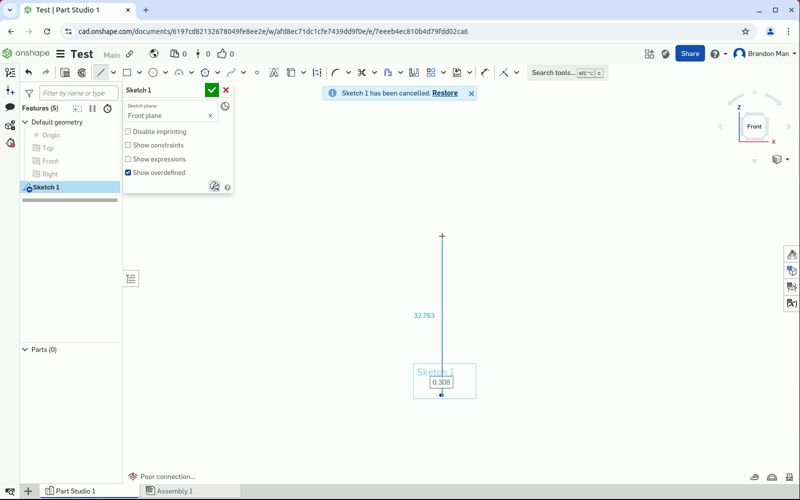
key_down(shift)
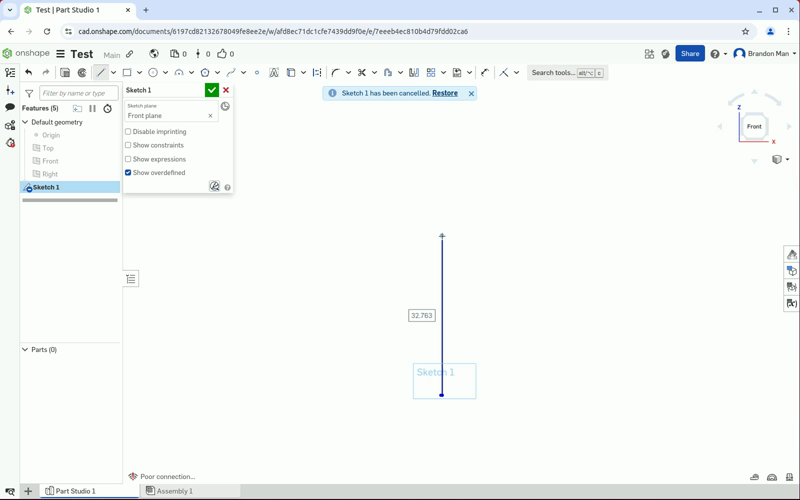
mouse_move(472, 235)
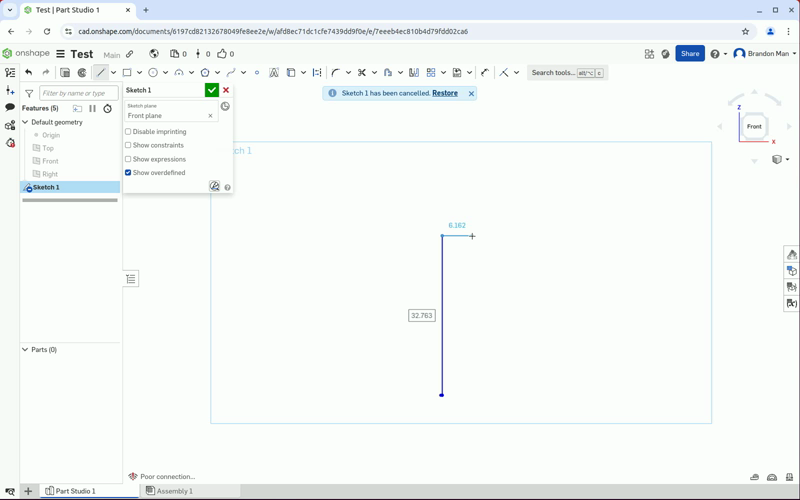
mouse_move(440, 235)
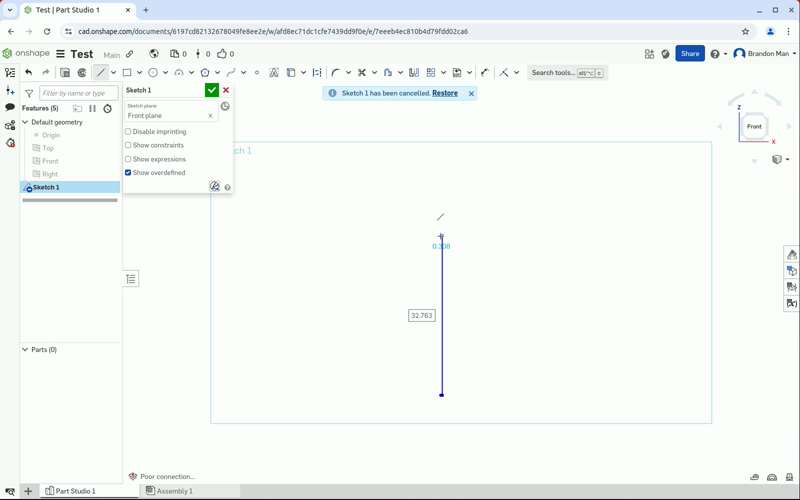
scroll(6)
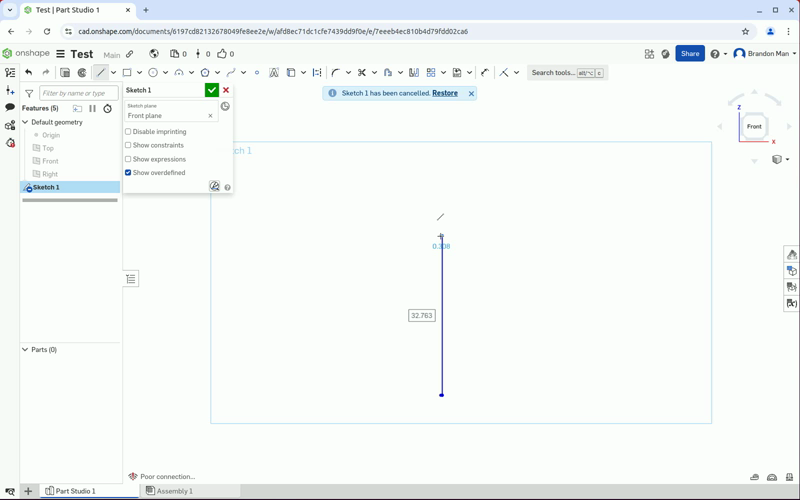
scroll(6)
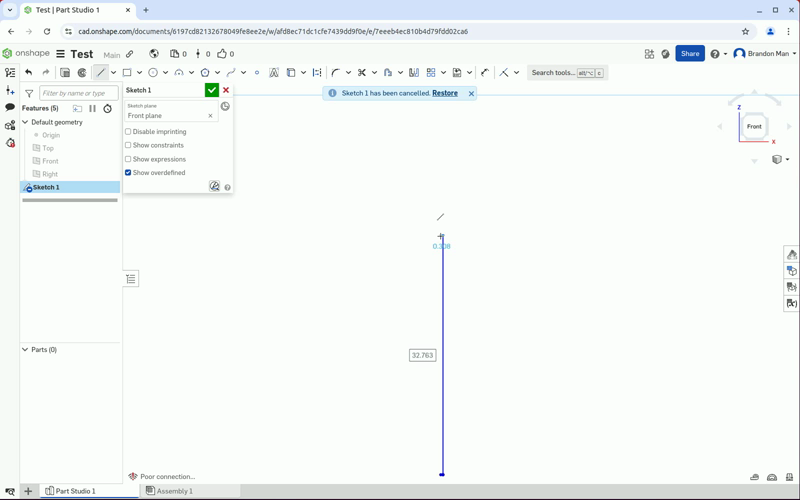
scroll(6)
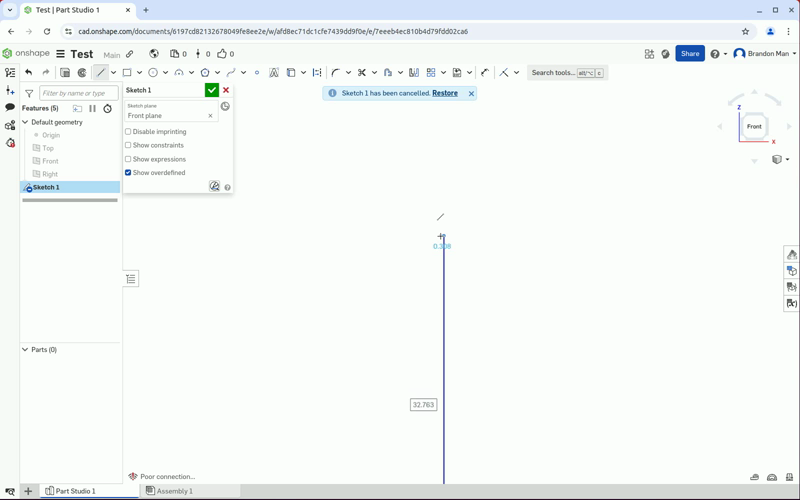
scroll(6)
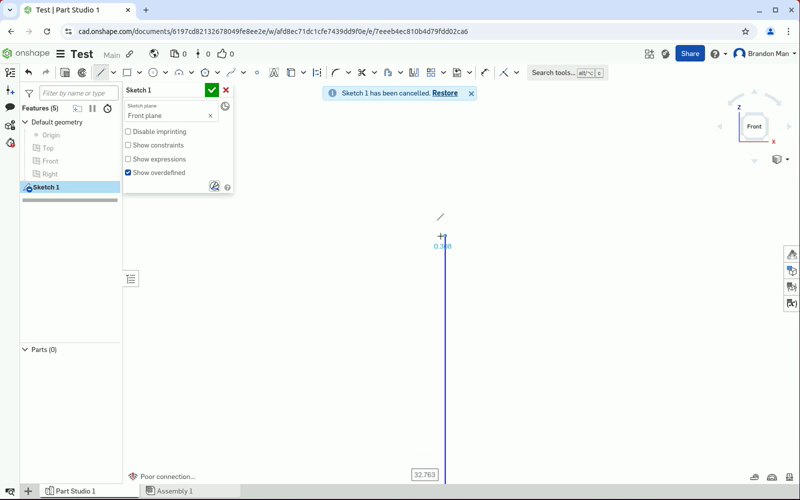
scroll(6)
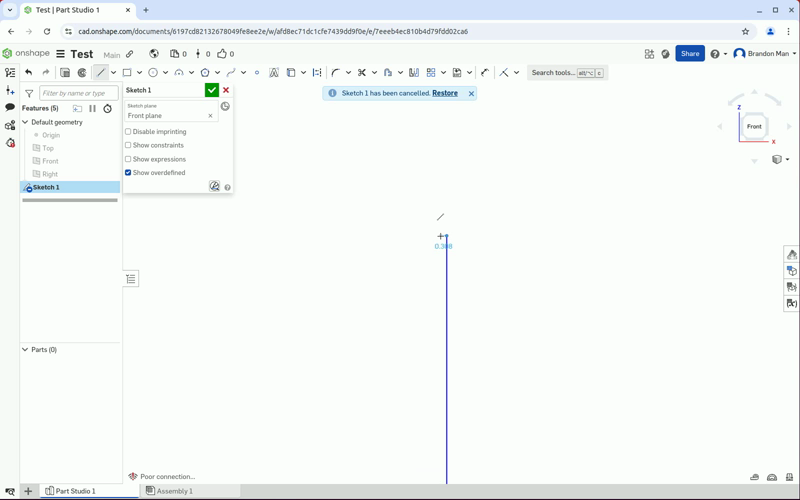
scroll(6)
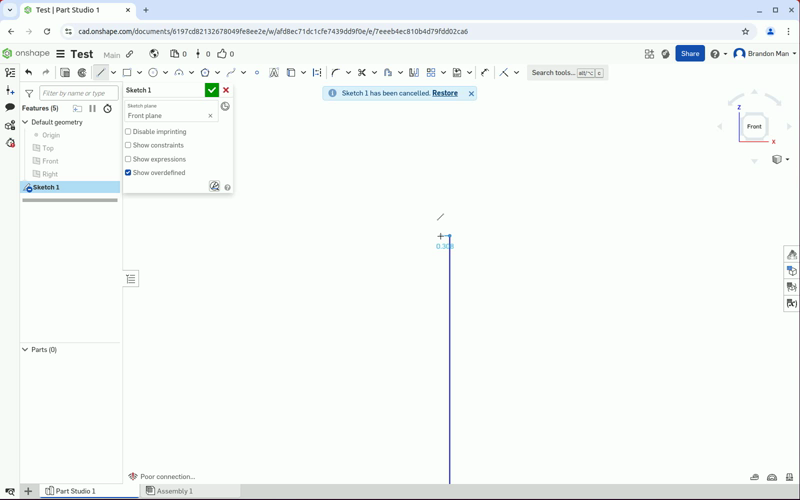
scroll(6)
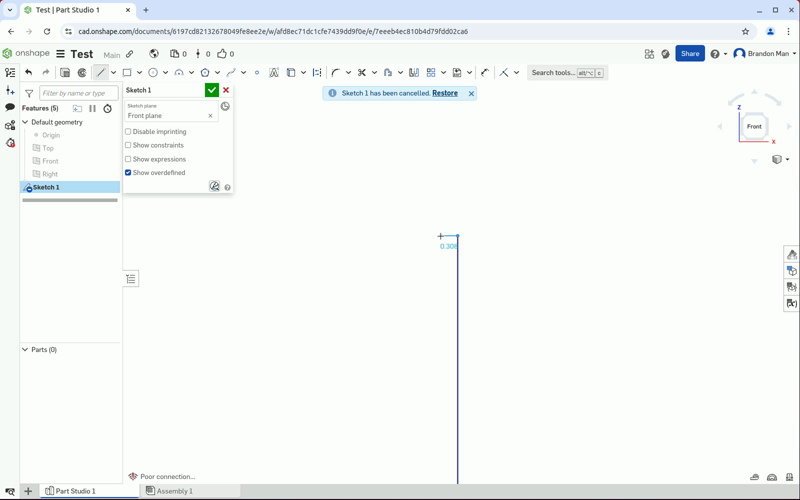
click(440, 235)
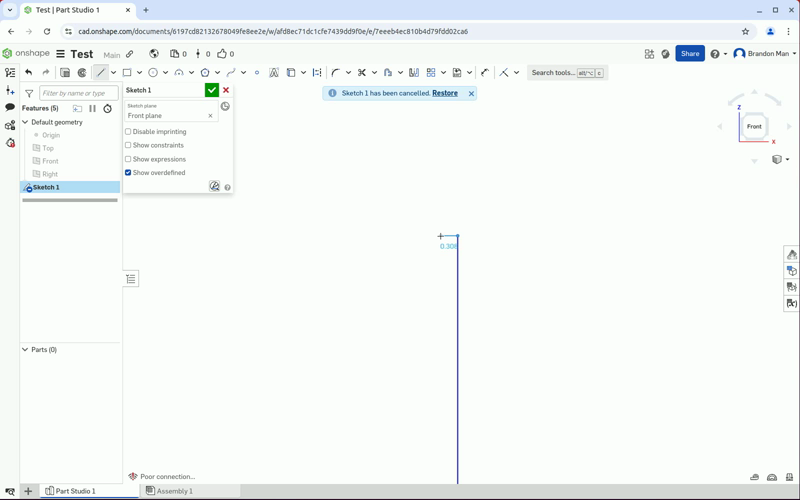
scroll(-6)
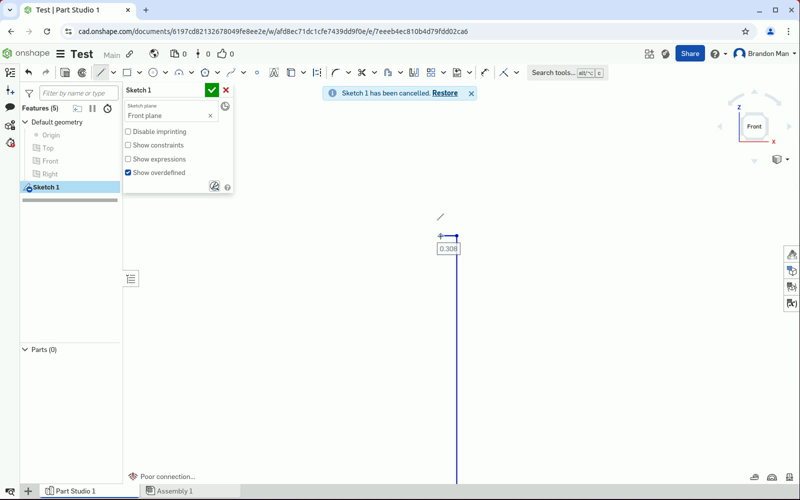
scroll(-6)
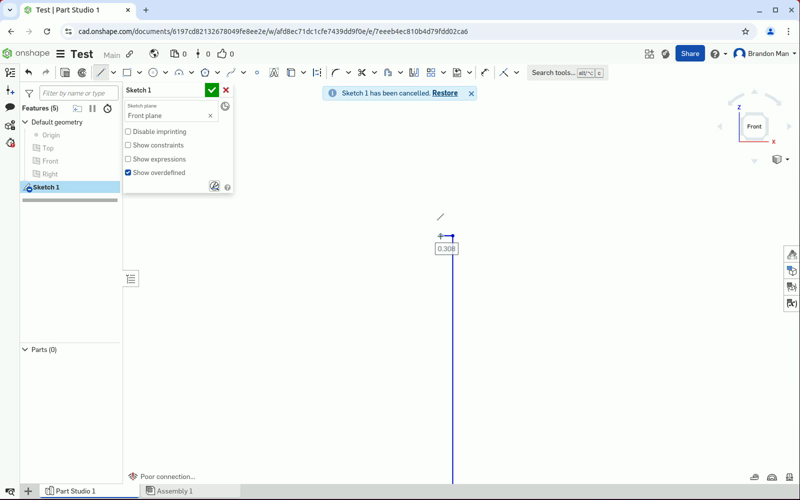
scroll(-6)
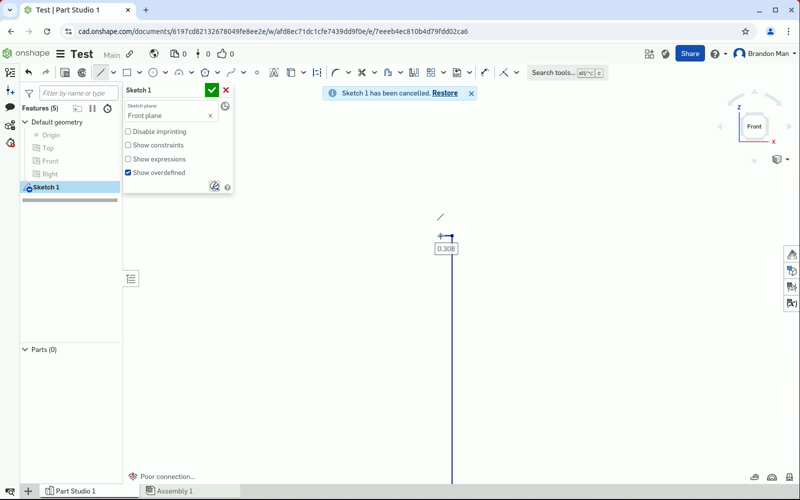
scroll(-6)
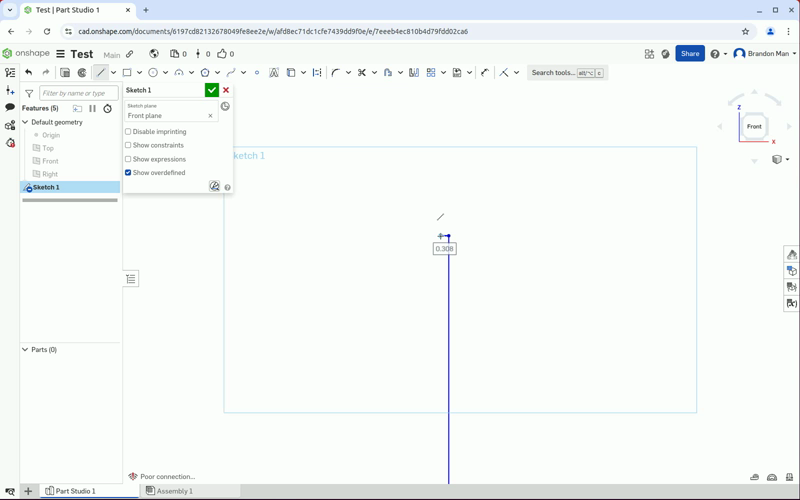
scroll(-6)
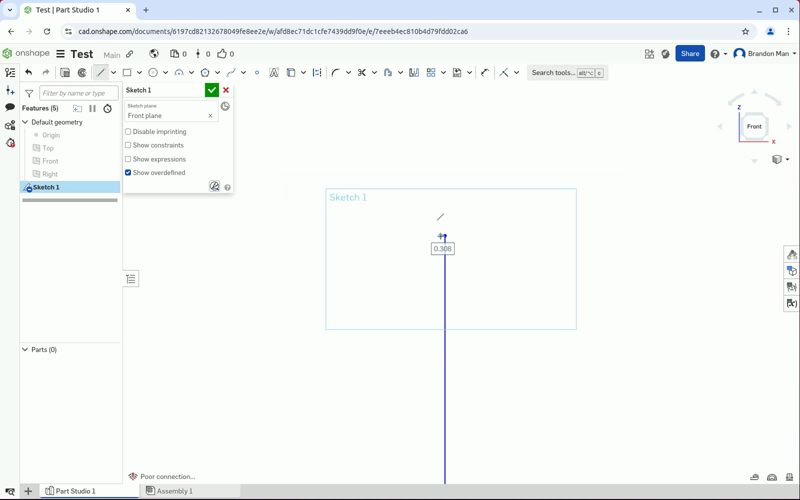
scroll(-6)
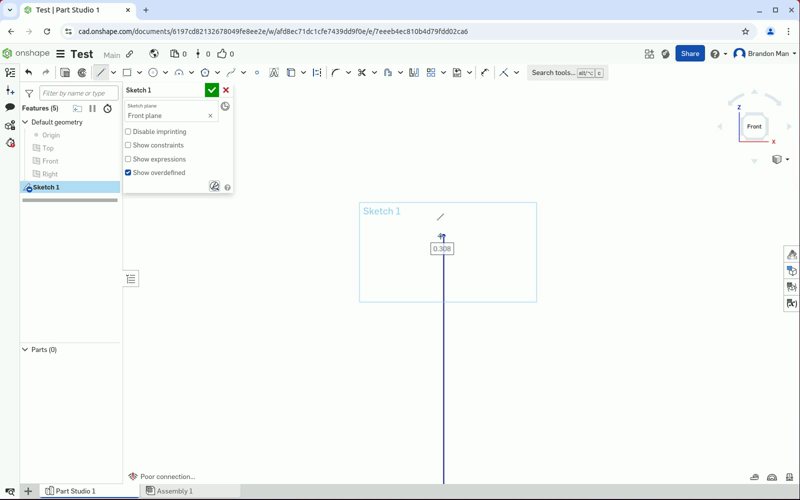
scroll(-6)
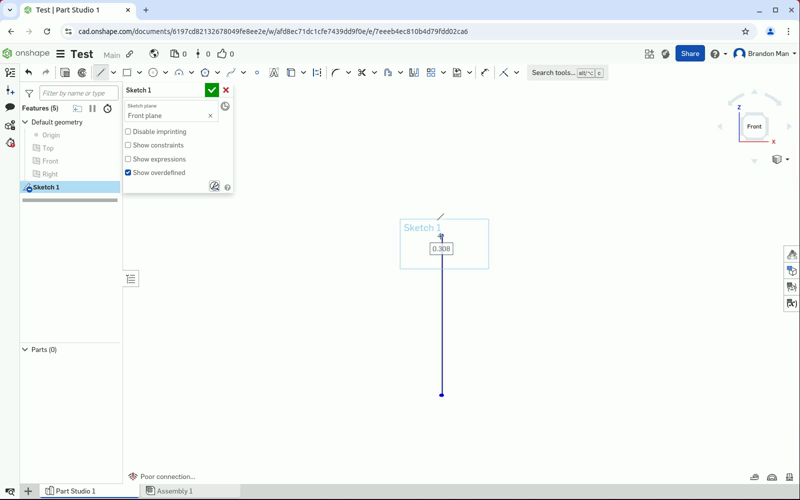
key_up(shift)
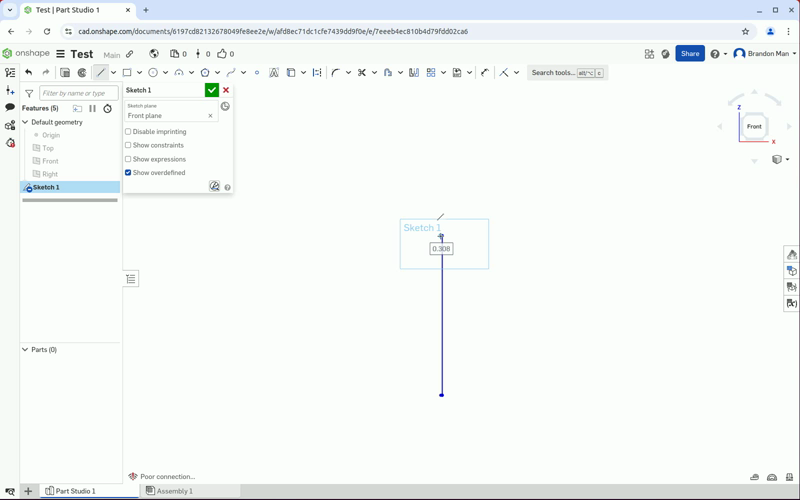
key_down(shift)
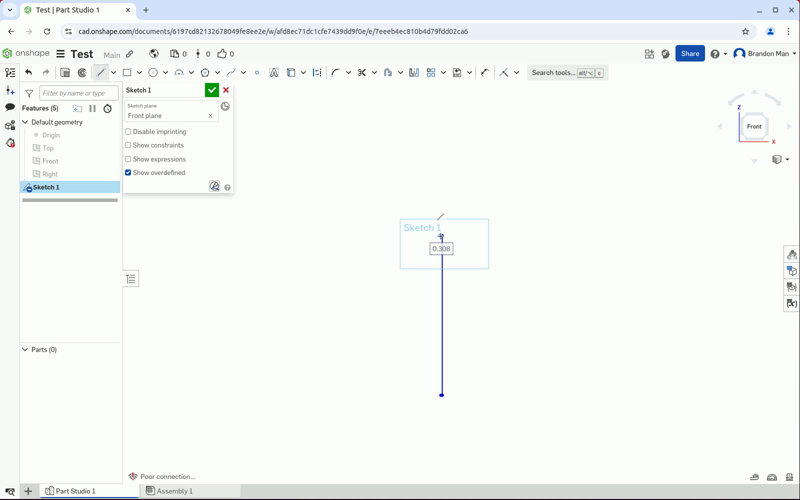
mouse_move(440, 395)
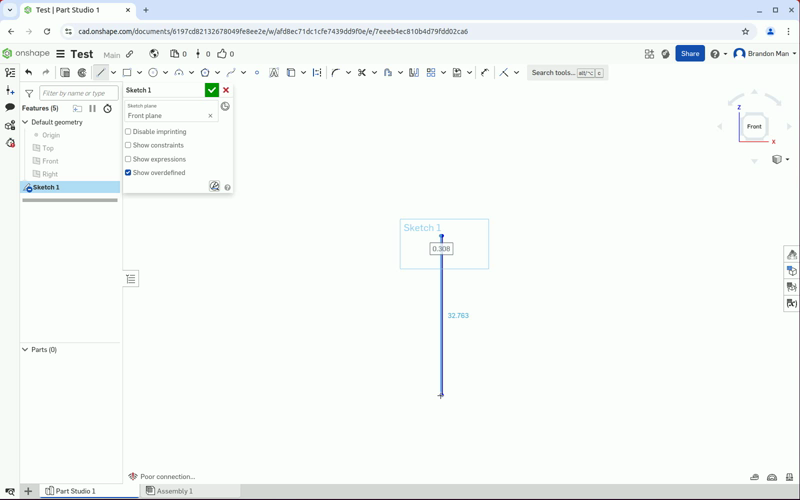
scroll(6)
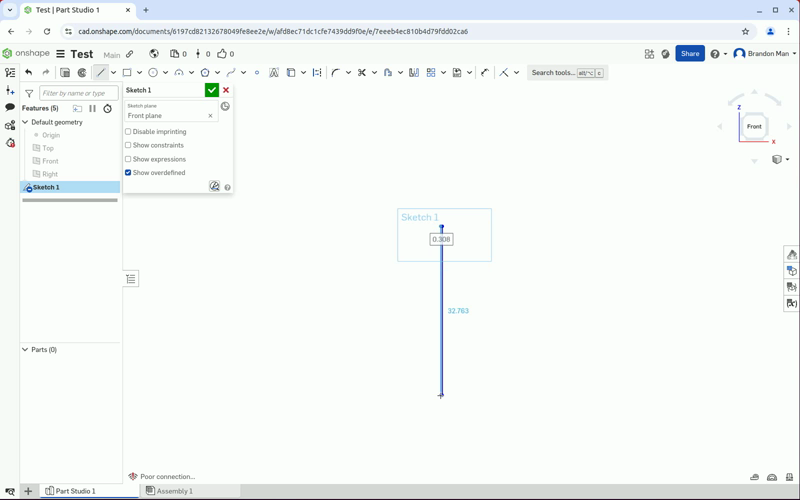
scroll(6)
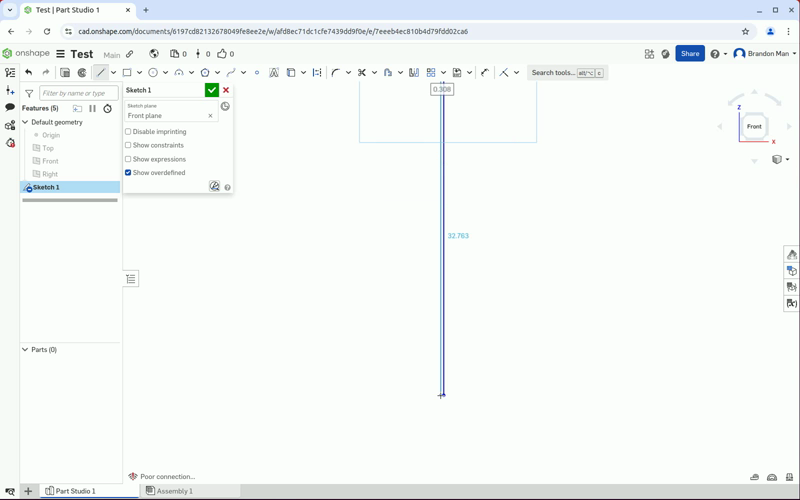
scroll(6)
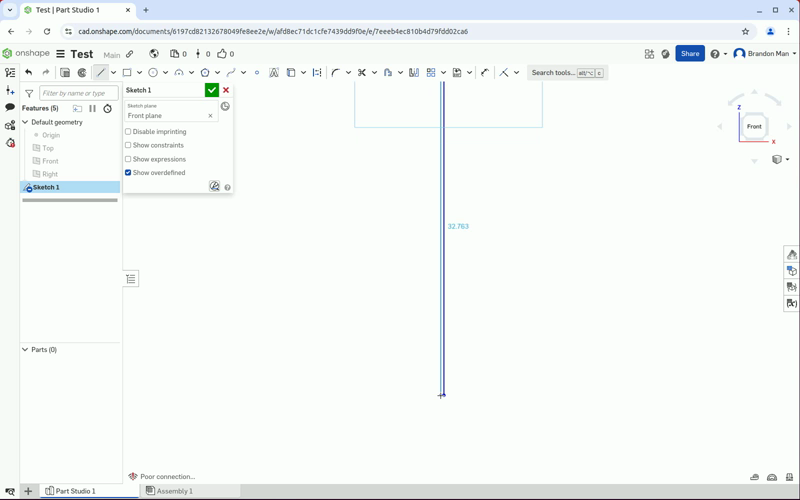
scroll(6)
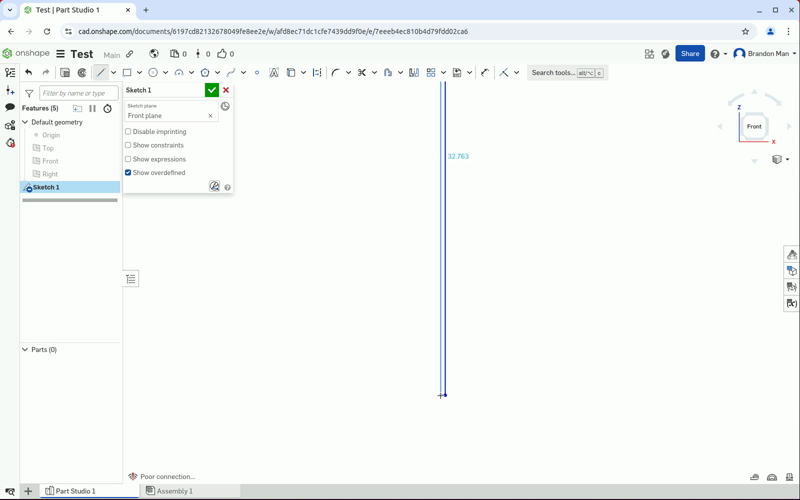
scroll(6)
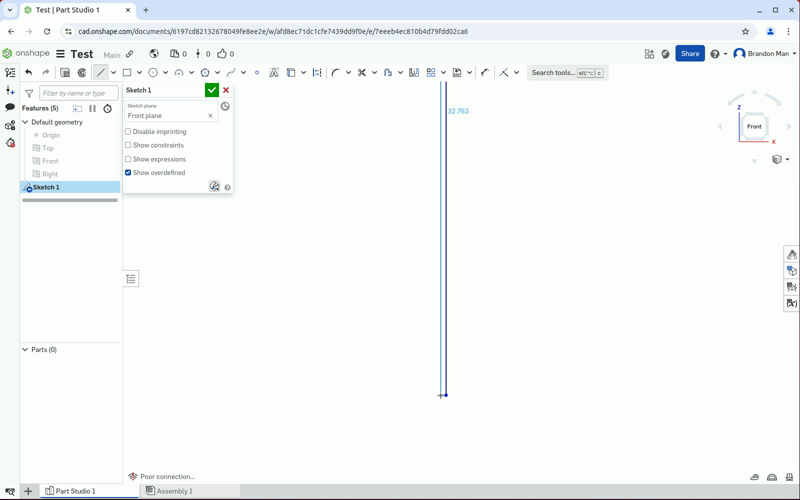
scroll(6)
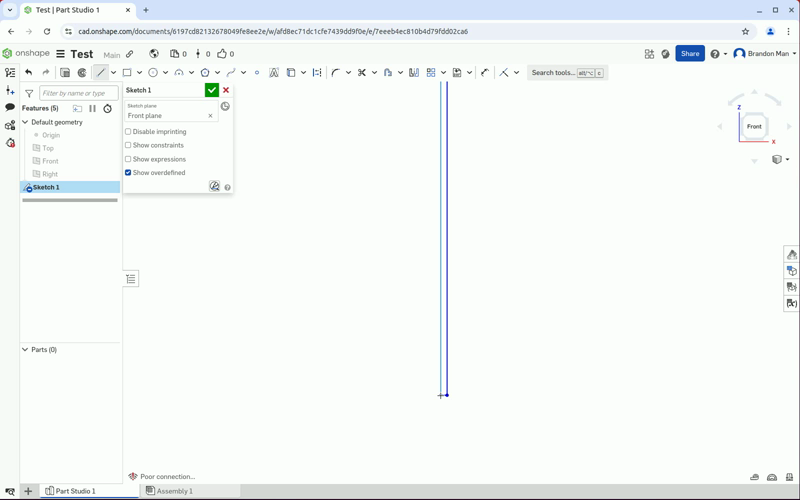
scroll(6)
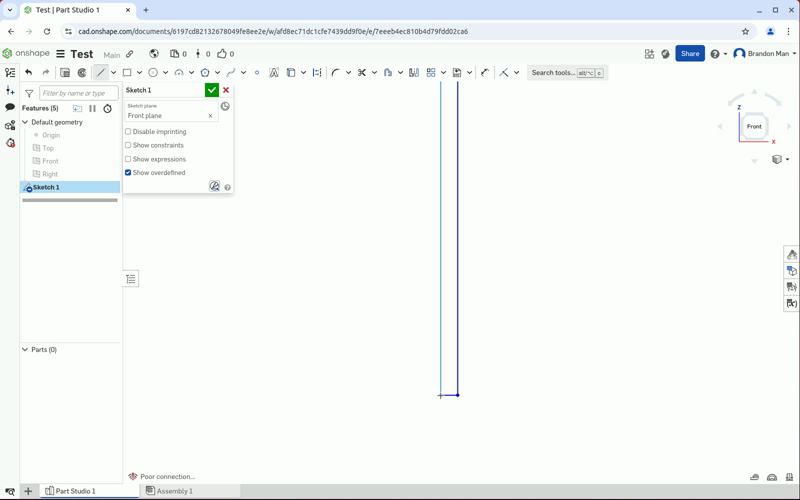
key_up(shift)
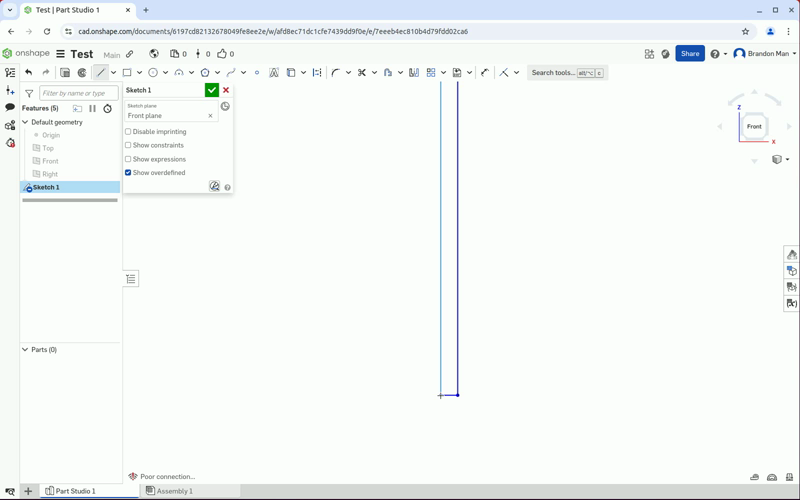
click(440, 395)
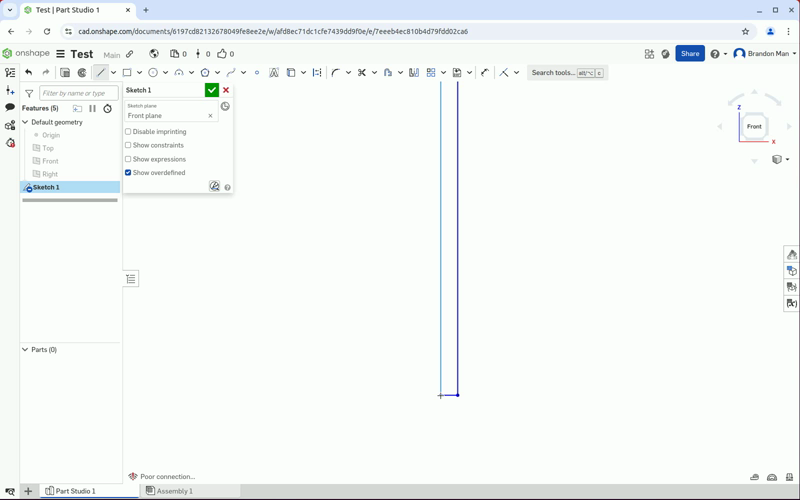
scroll(-6)
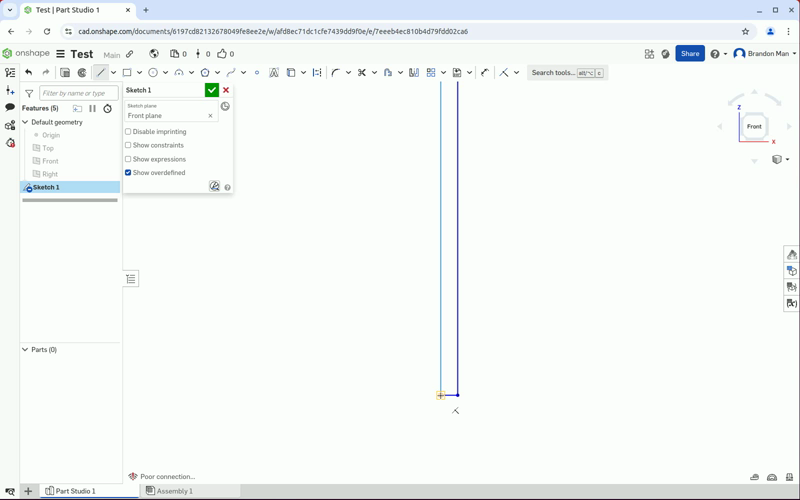
scroll(-6)
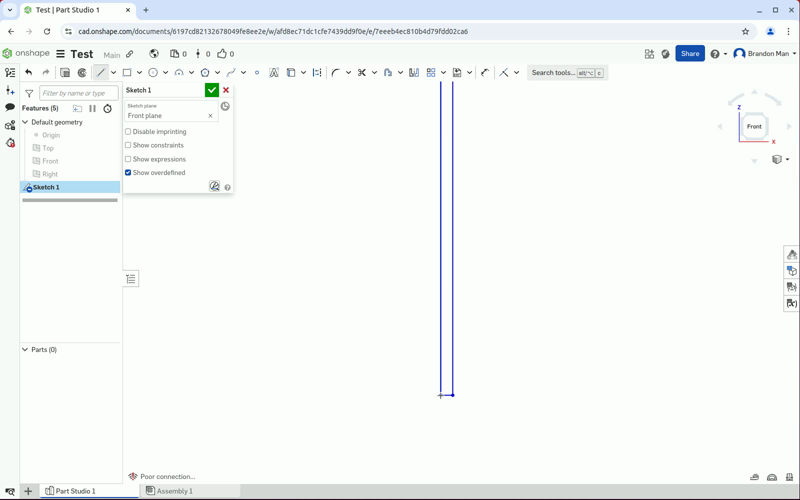
scroll(-6)
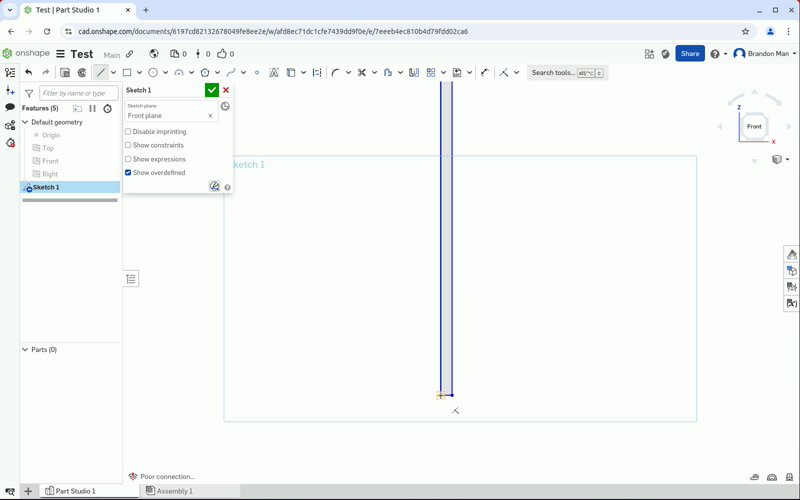
scroll(-6)
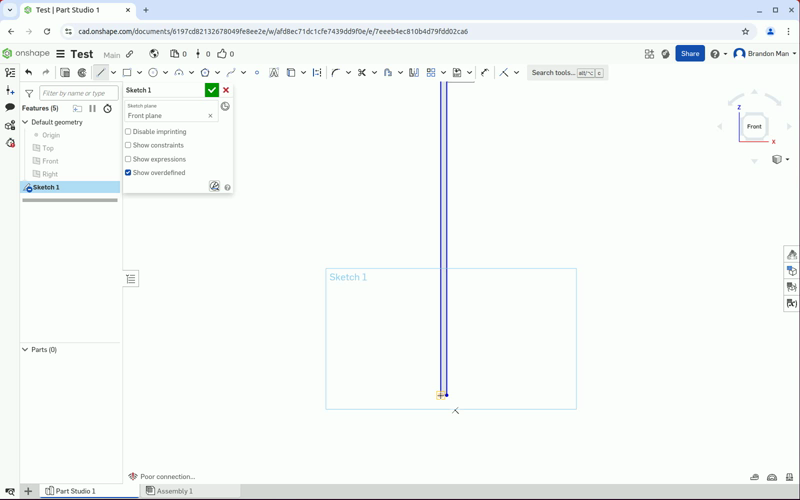
scroll(-6)
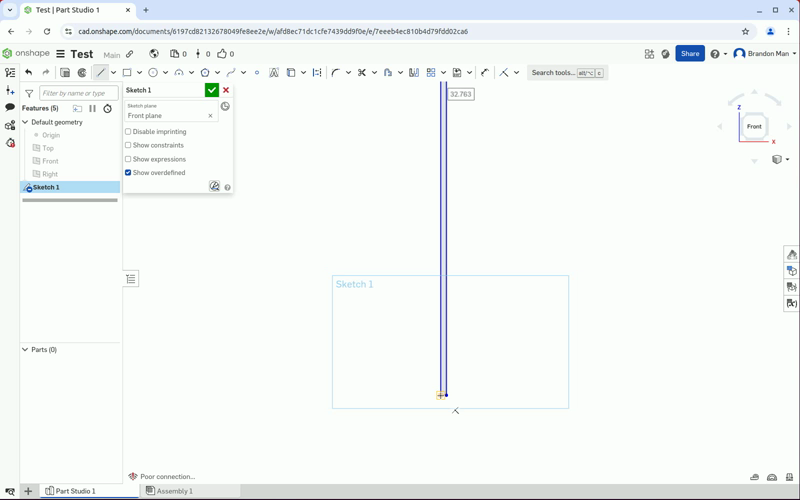
scroll(-6)
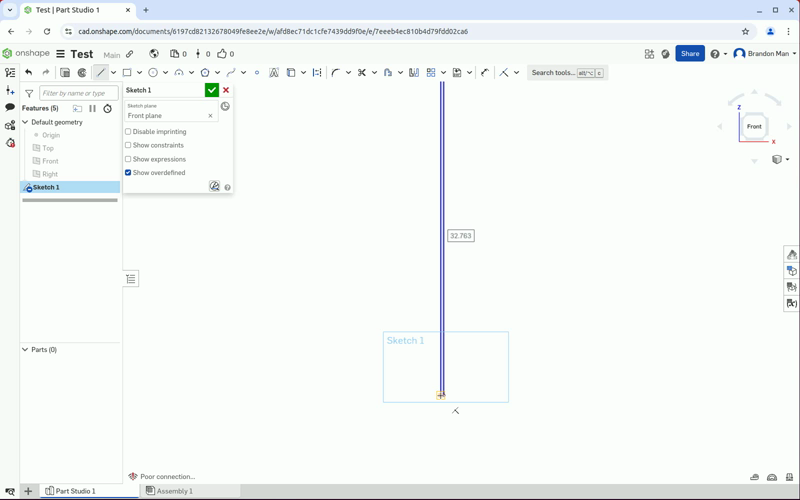
scroll(-6)
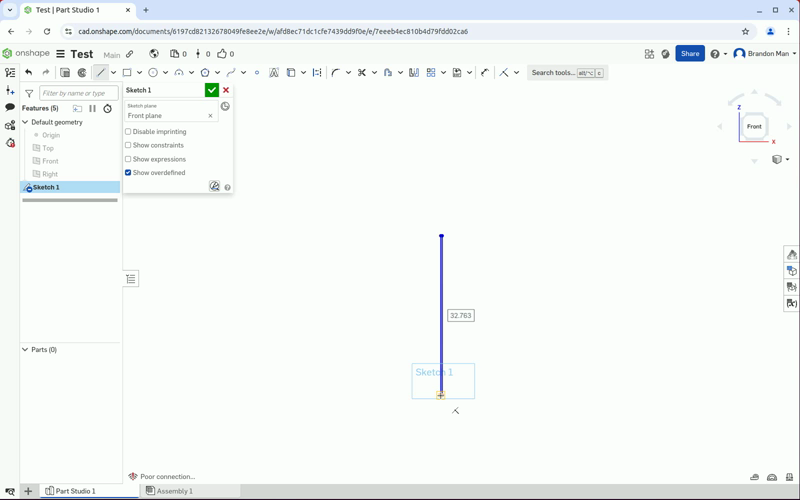
key(esc)
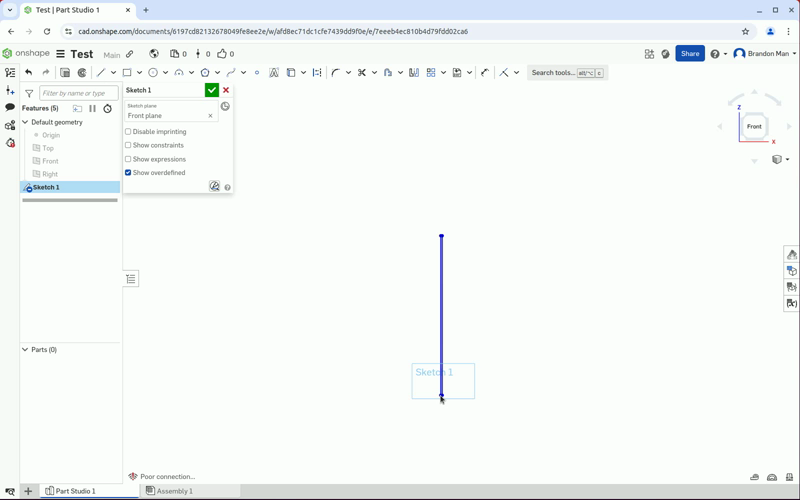
mouse_move(441, 244)
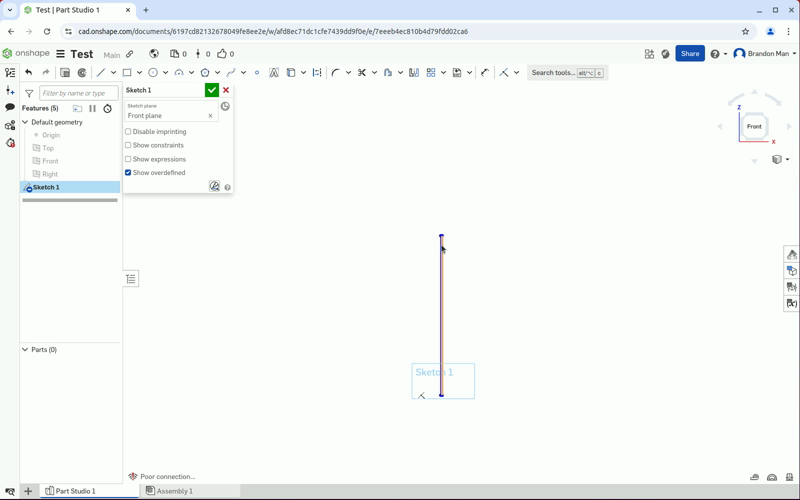
scroll(6)
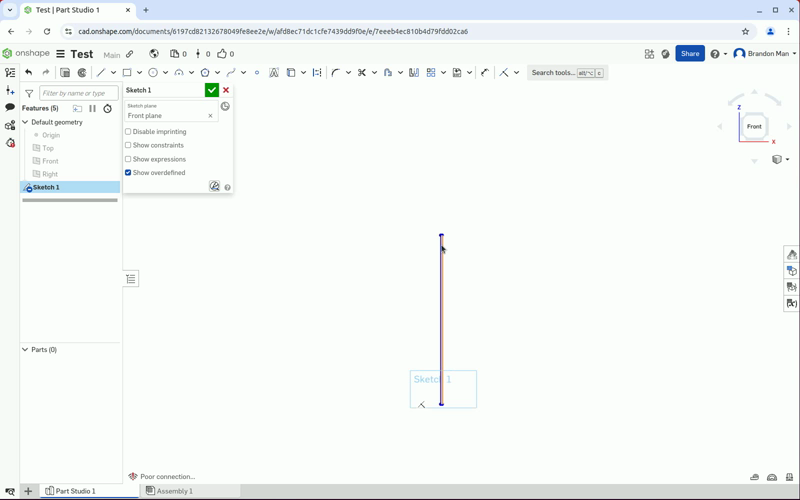
scroll(6)
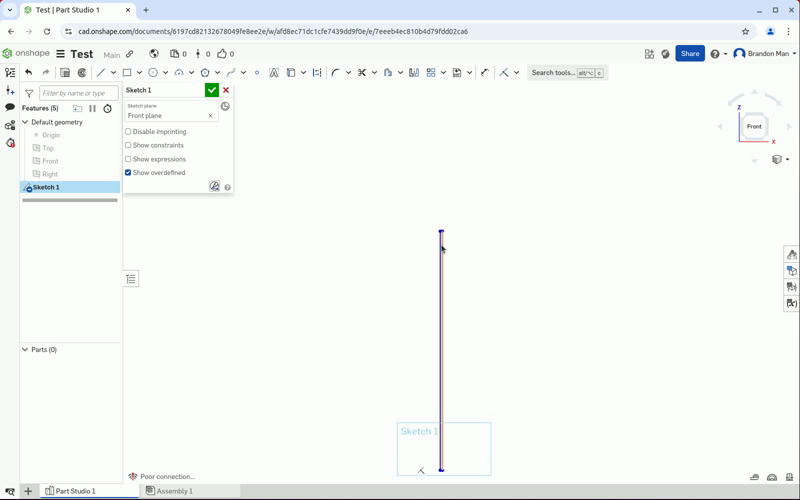
scroll(6)
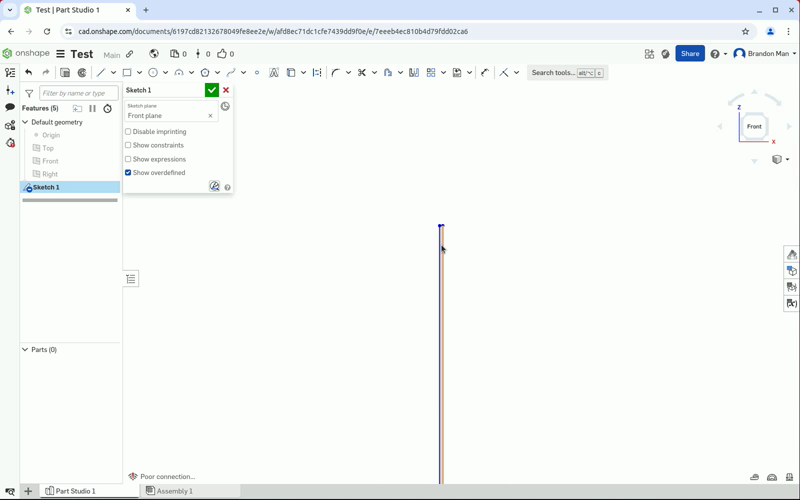
scroll(6)
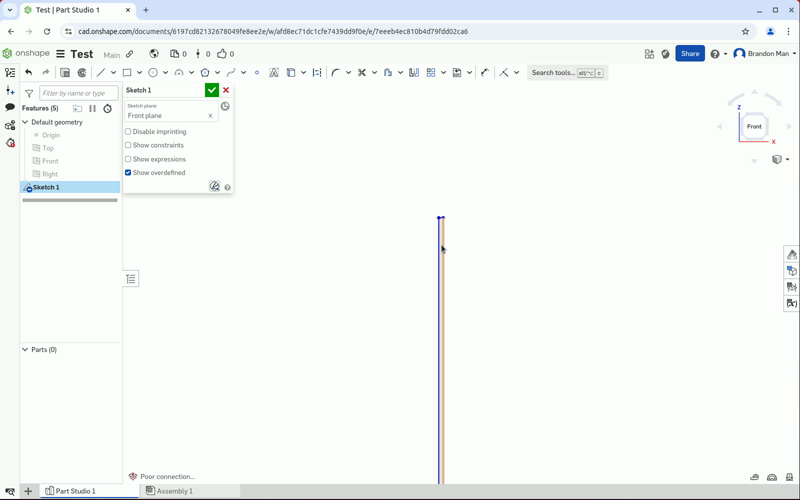
scroll(6)
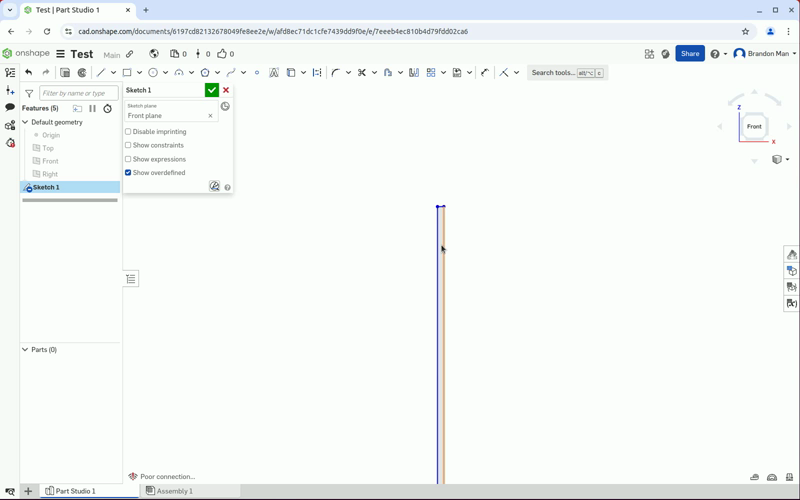
scroll(6)
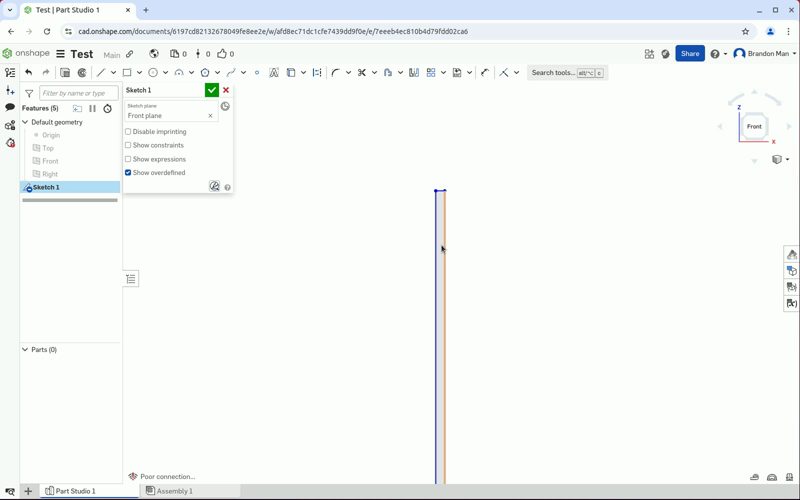
scroll(6)
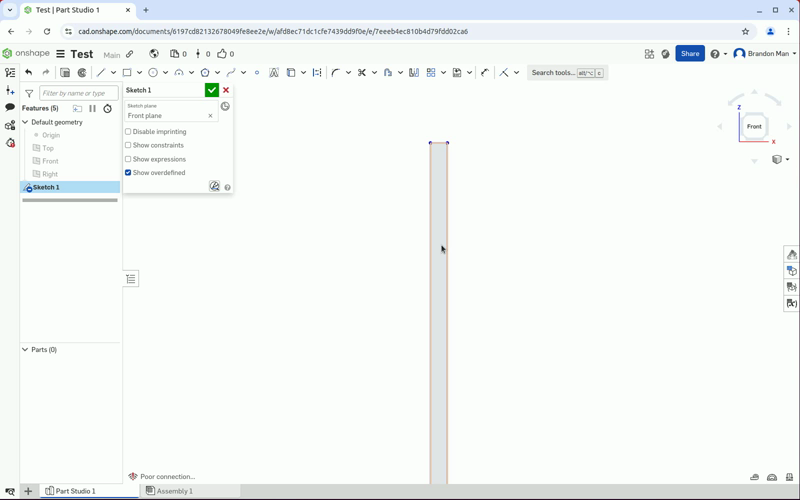
click(441, 244)
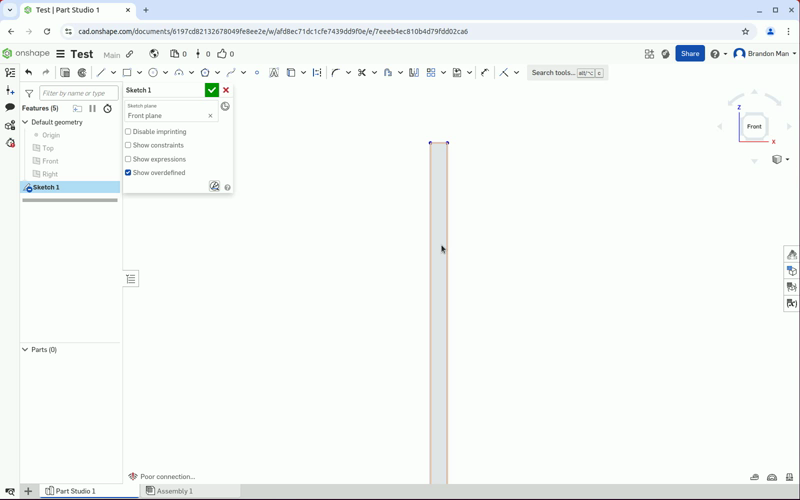
scroll(-6)
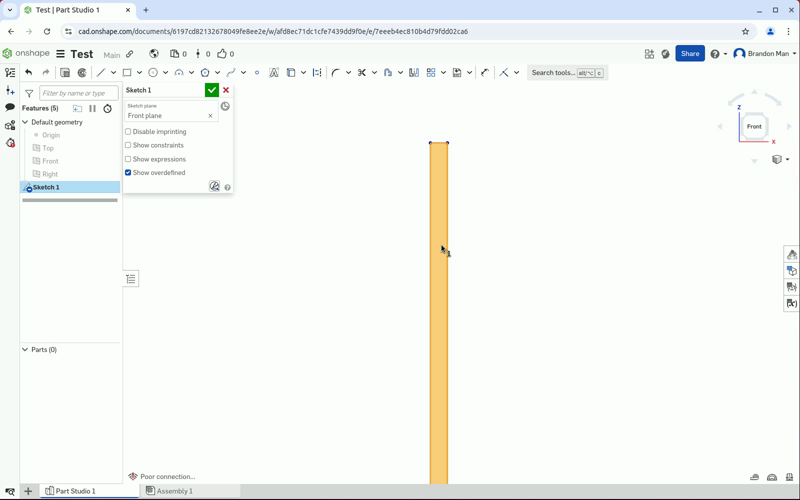
scroll(-6)
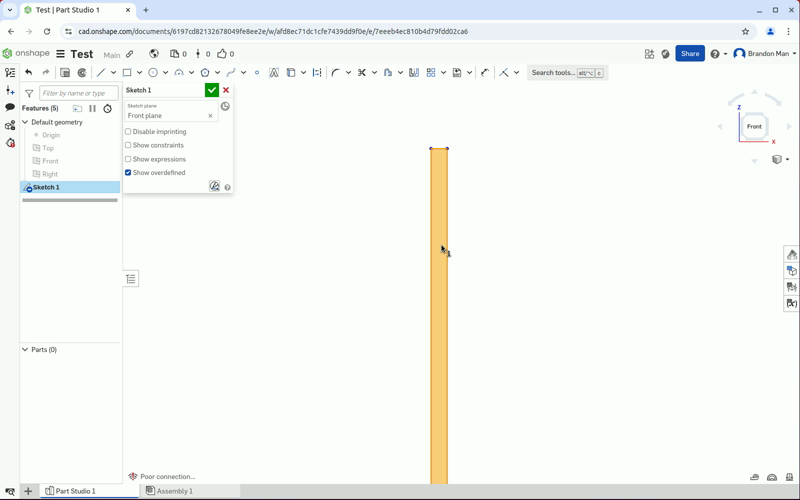
scroll(-6)
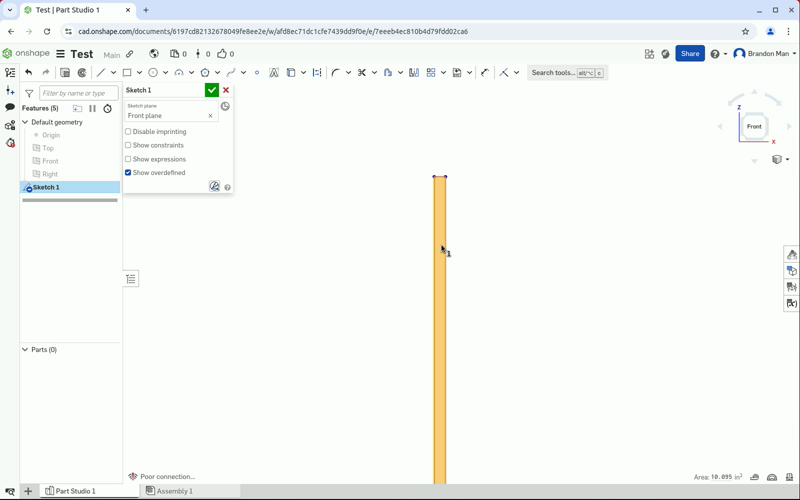
scroll(-6)
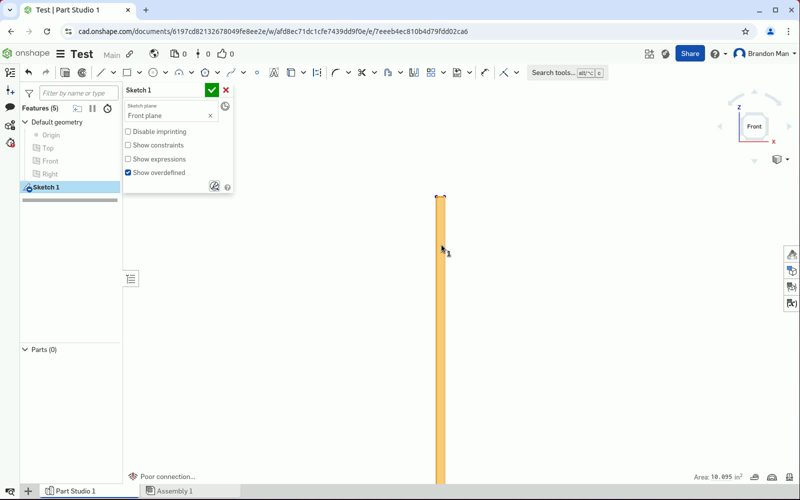
scroll(-6)
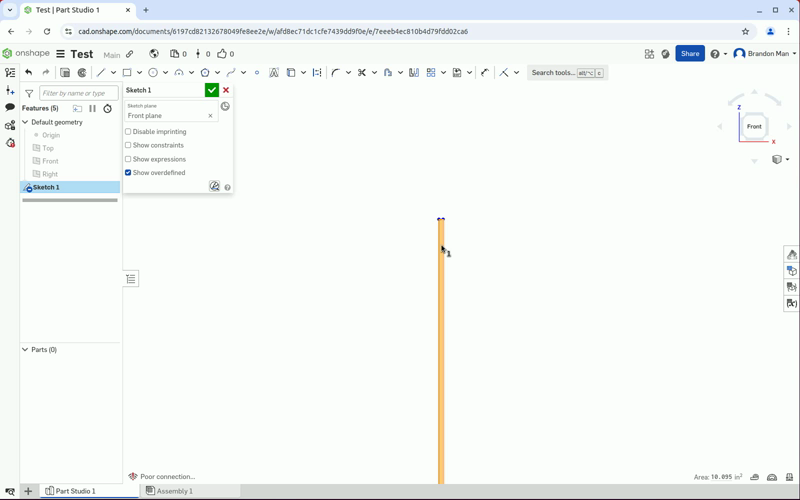
scroll(-6)
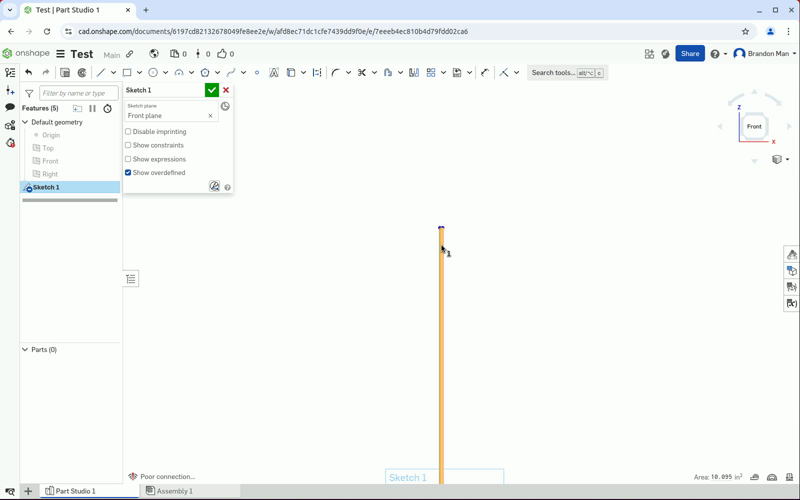
scroll(-6)
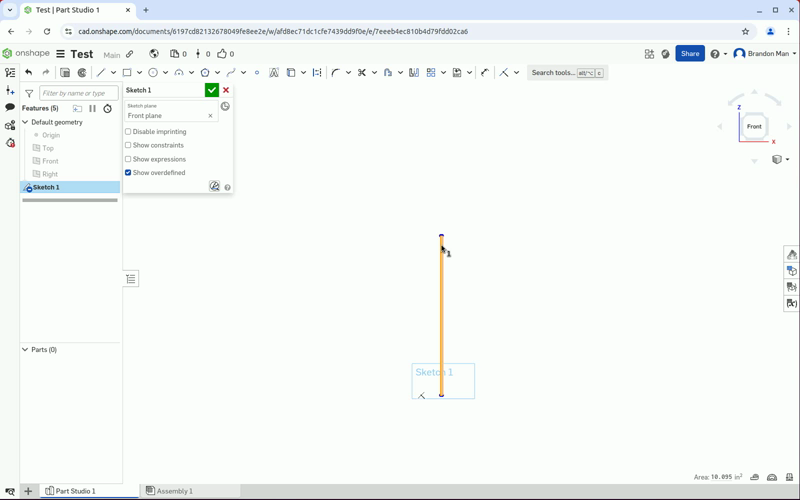
mouse_move(73, 352)
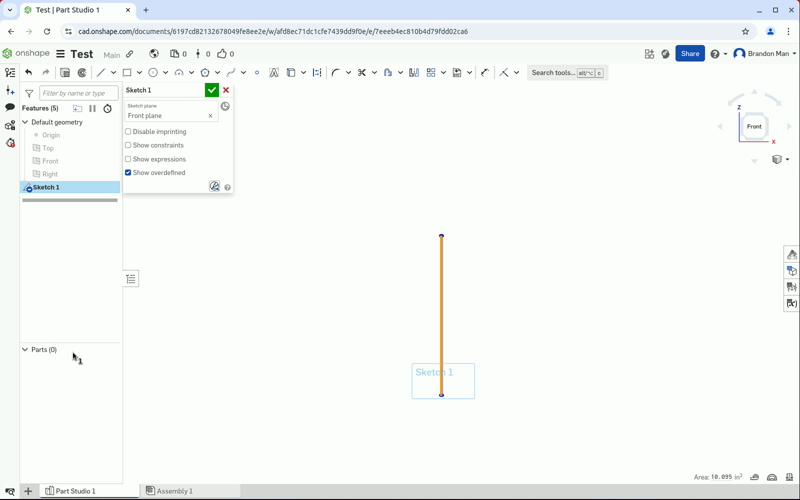
key(shift+y)
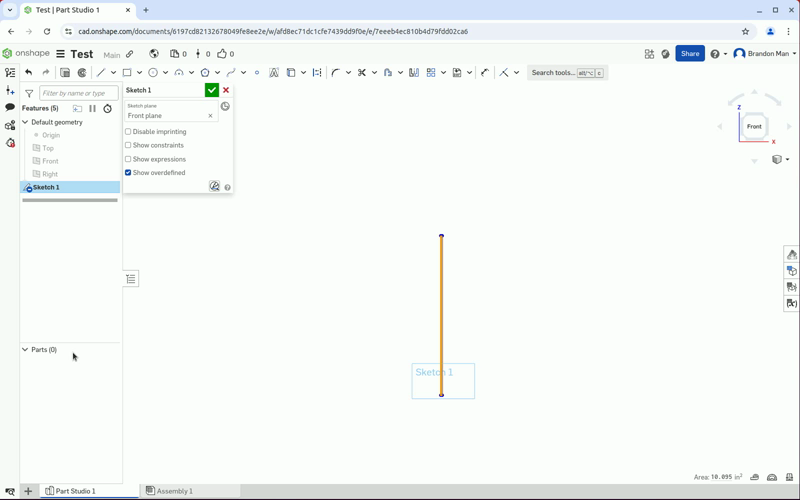
key(shift+e)
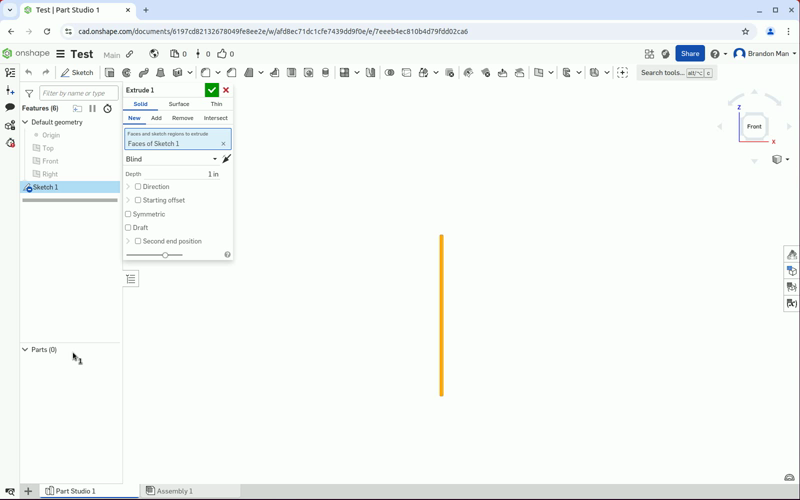
mouse_move(143, 106)
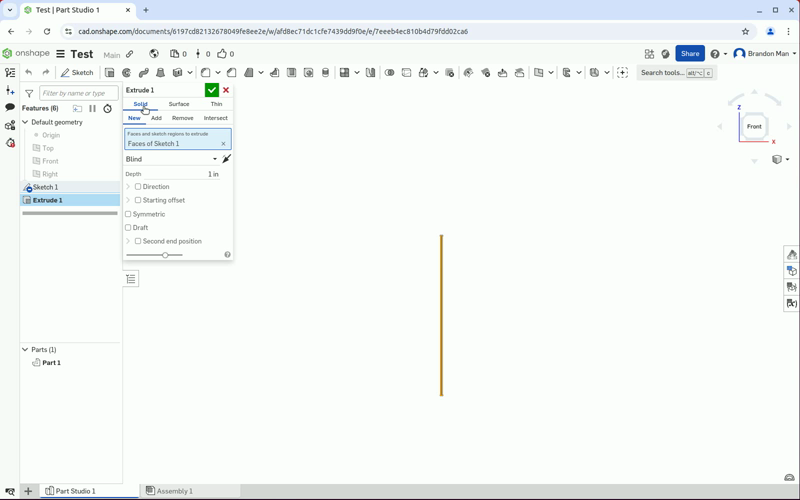
click(143, 106)
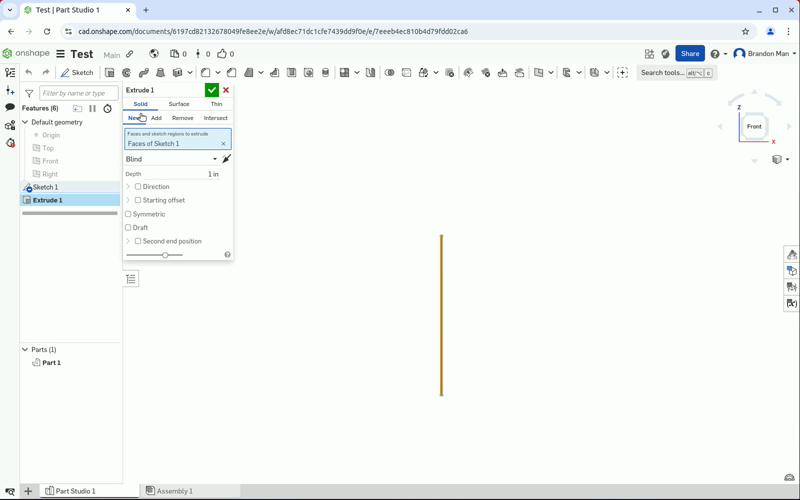
mouse_move(137, 120)
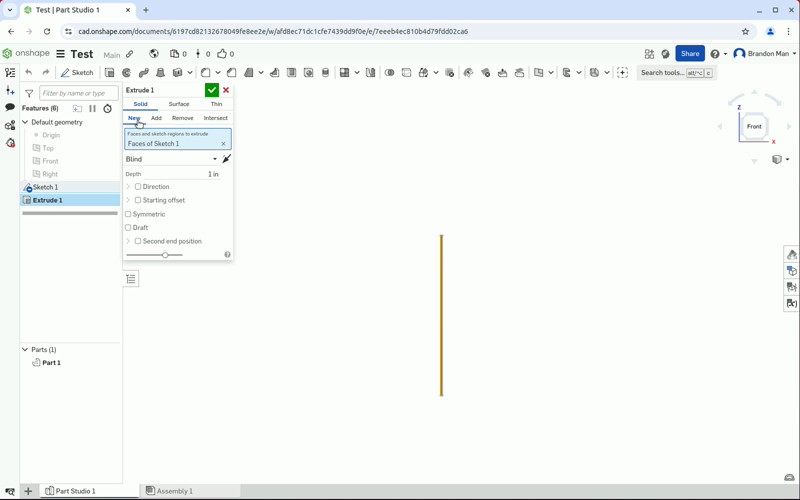
click(137, 120)
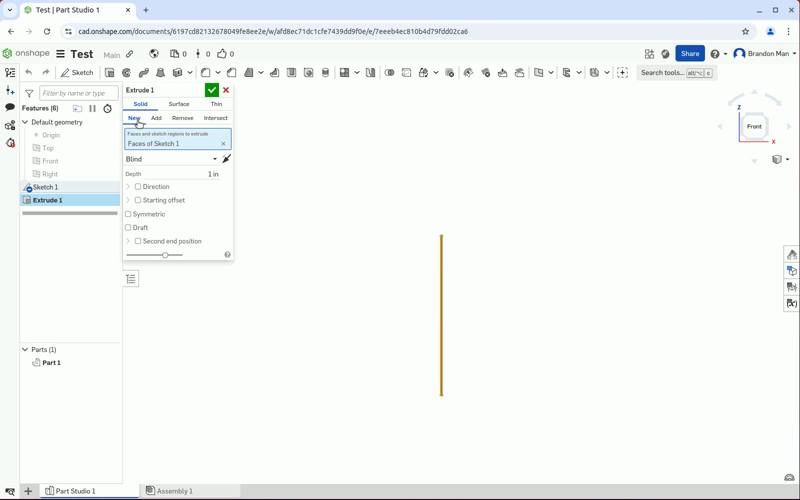
key(tab, 4)
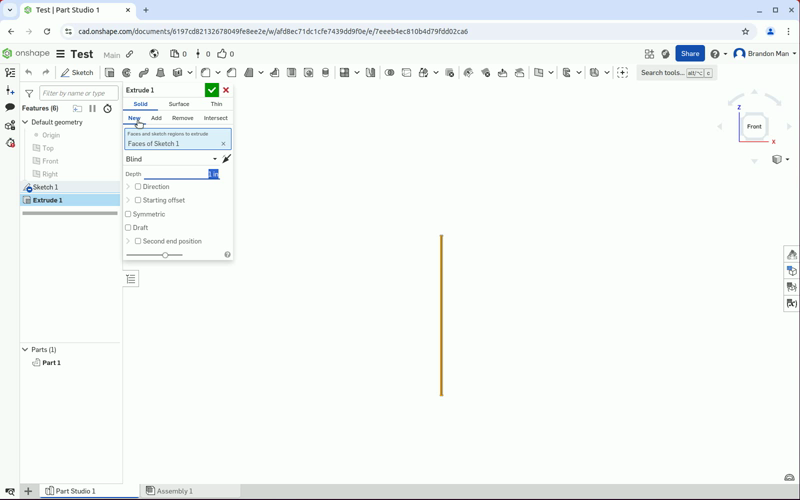
text(2.166)
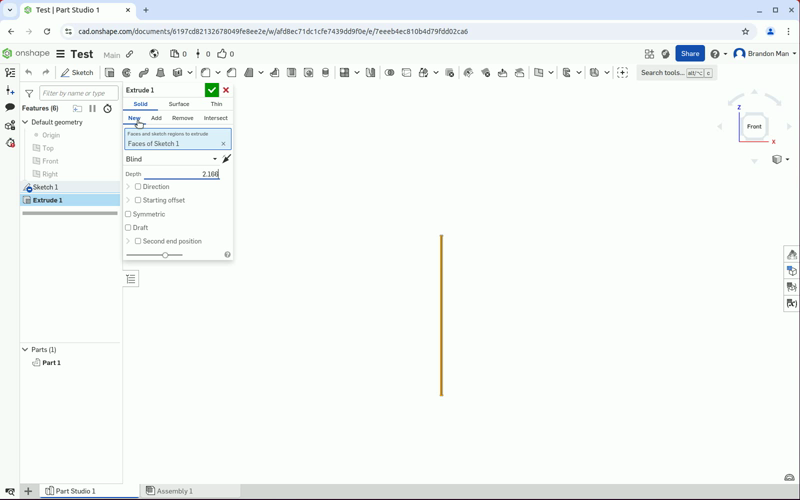
key(enter)
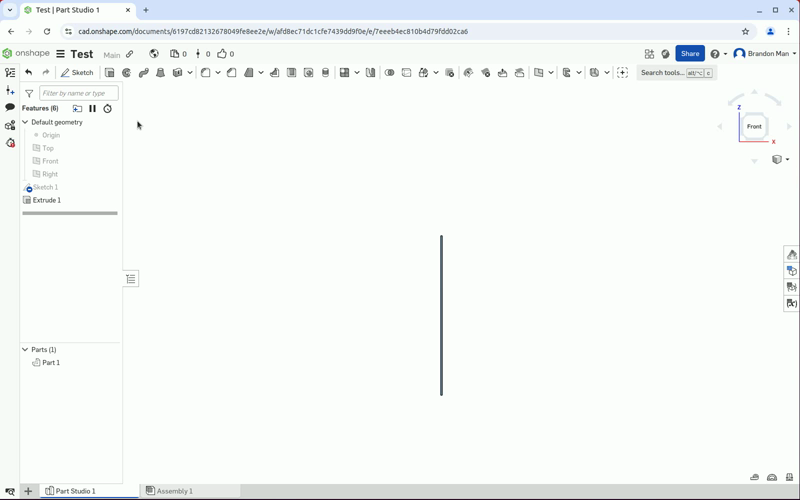
key(shift+h)
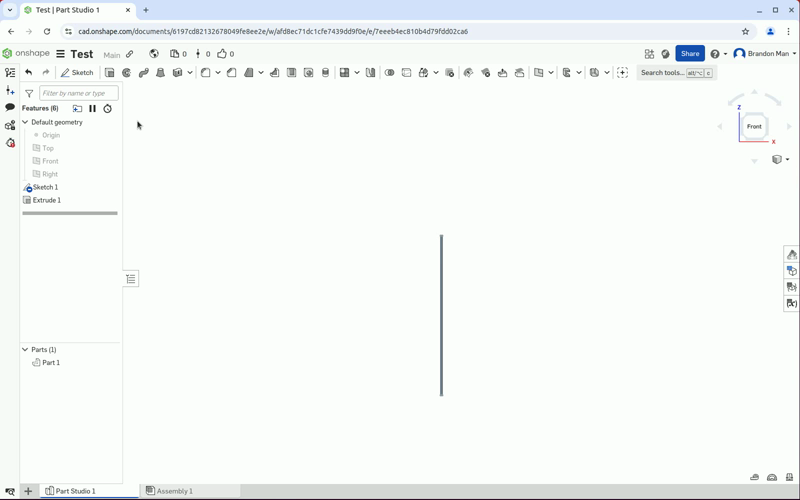
key(shift+h)
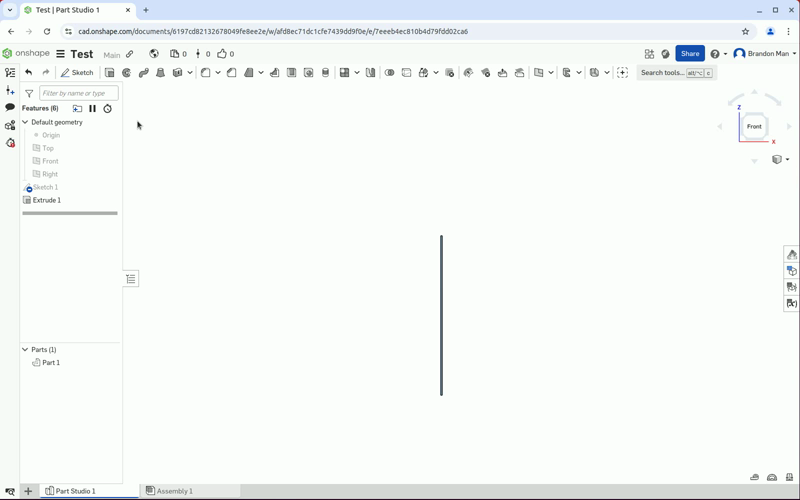
mouse_move(73, 189)
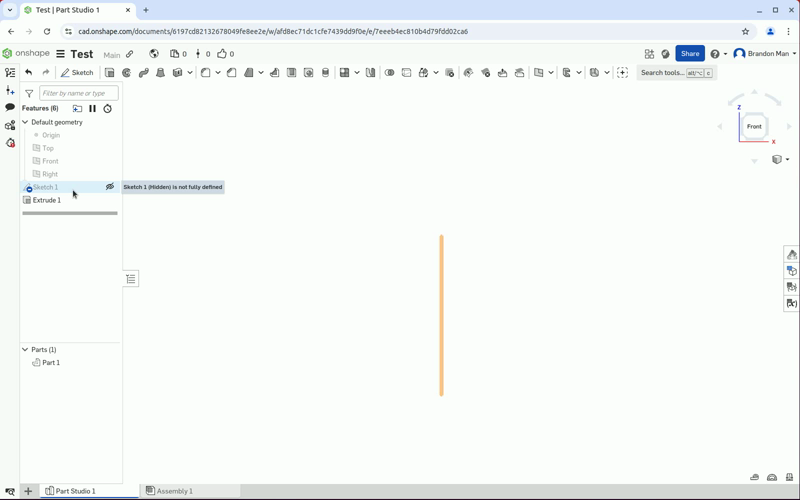
click(73, 189)
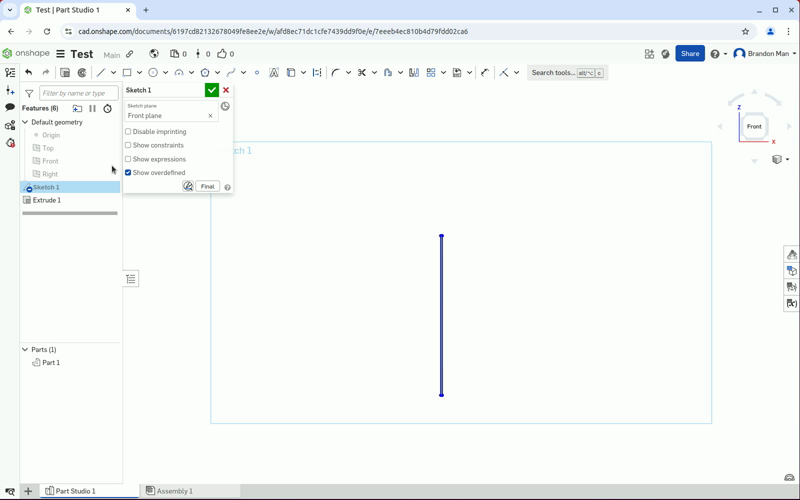
mouse_move(229, 92)
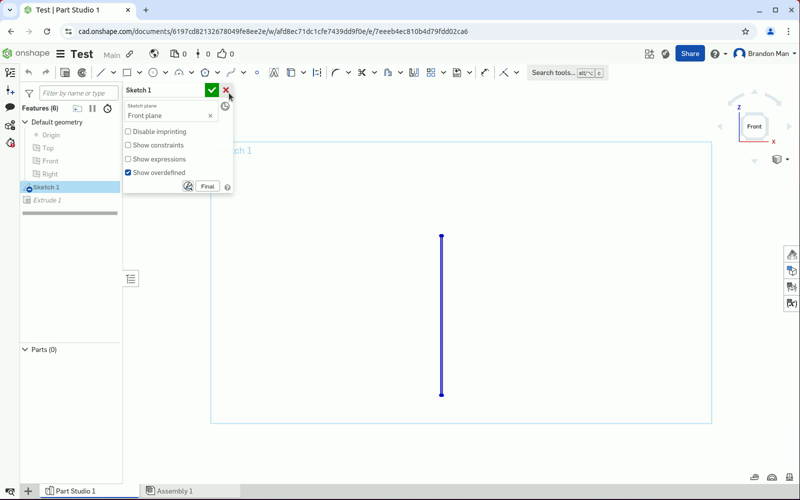
click(229, 92)
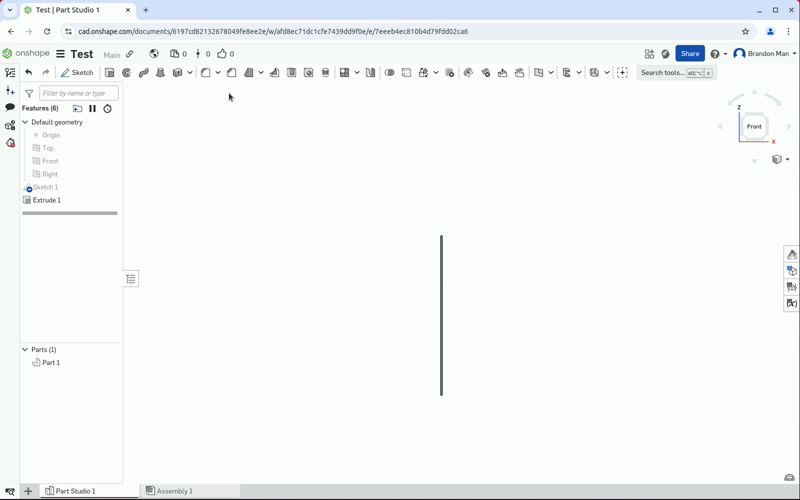
mouse_move(73, 352)
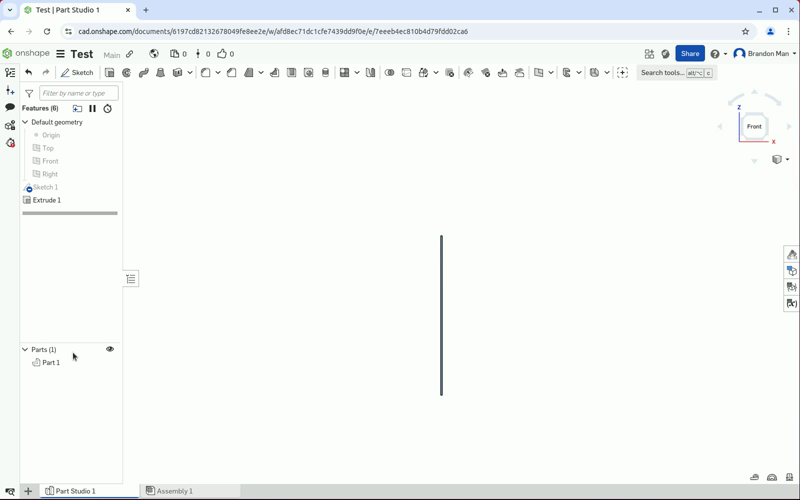
key(y)
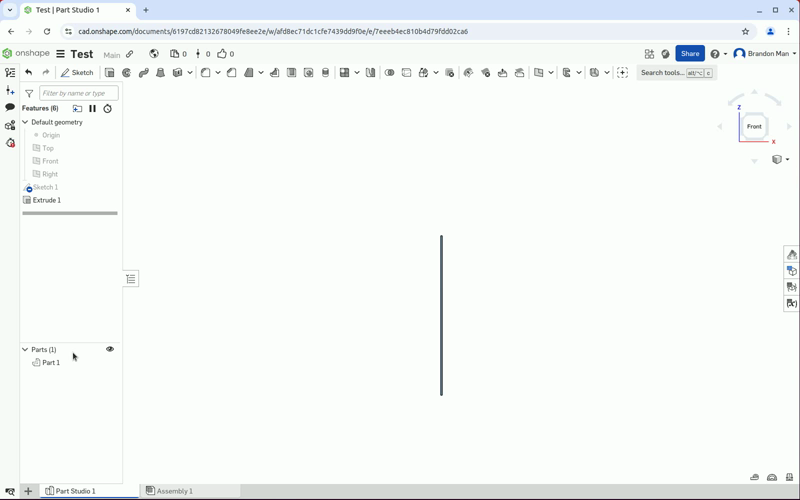
key(shift+p)
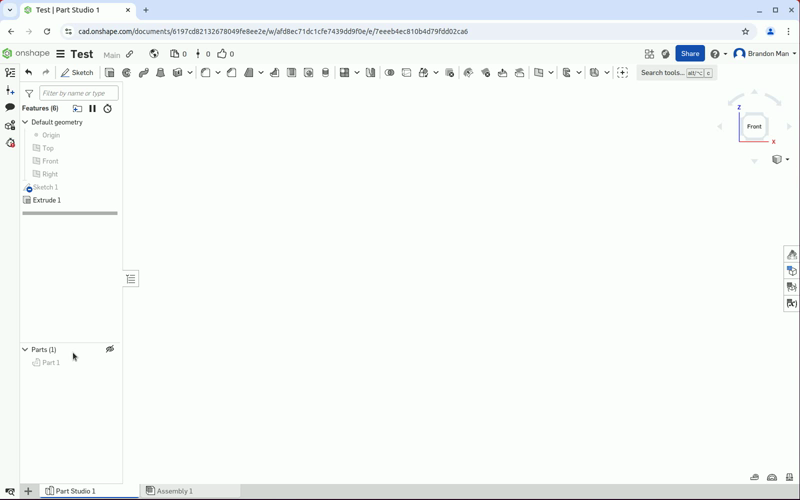
key(space)
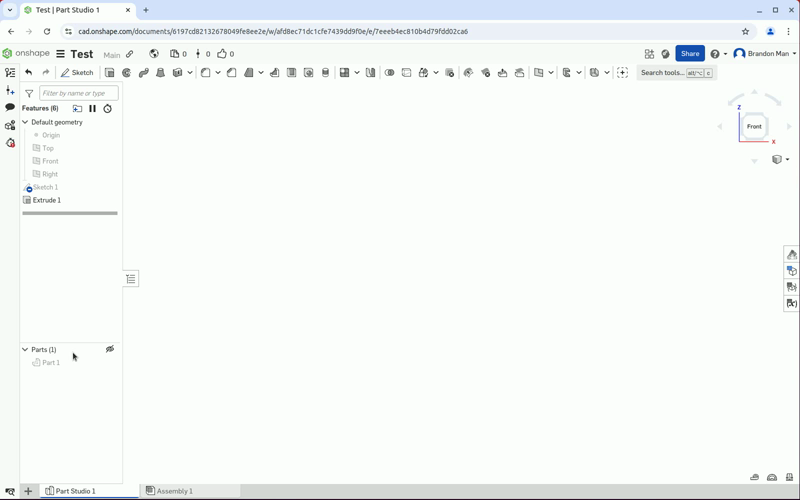
key_down(shift)
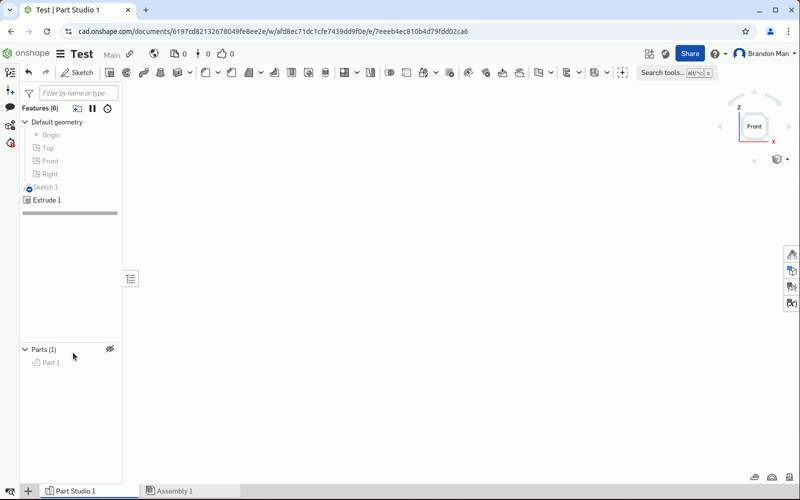
key(left)
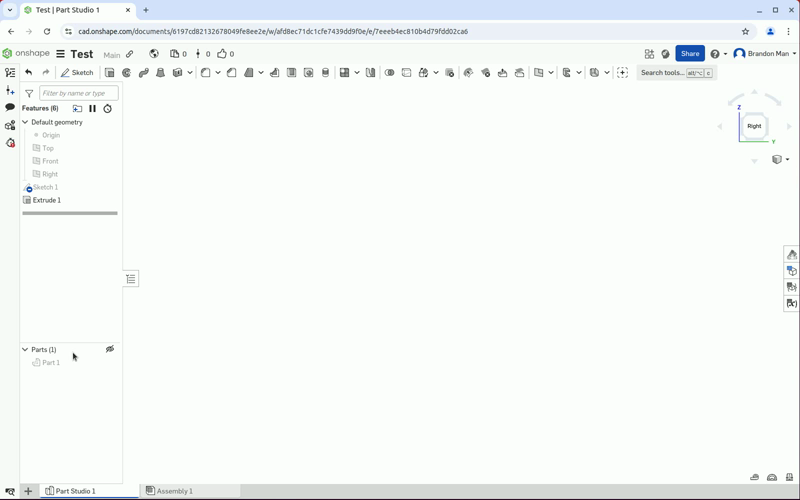
key_up(shift)
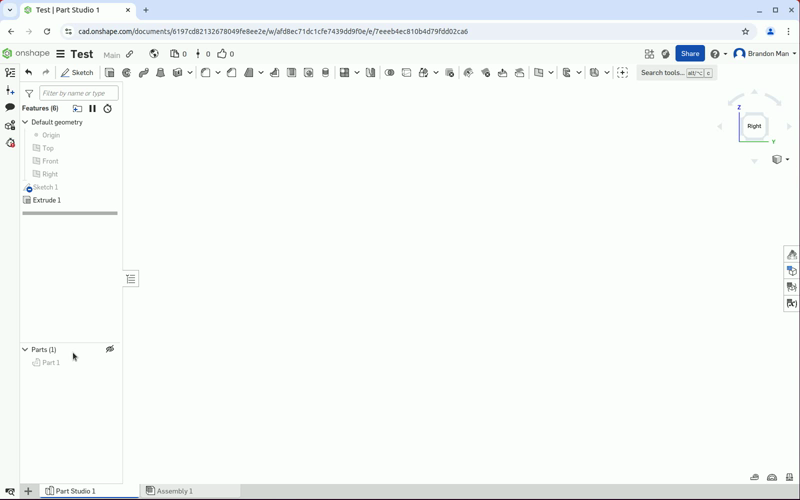
mouse_move(73, 352)
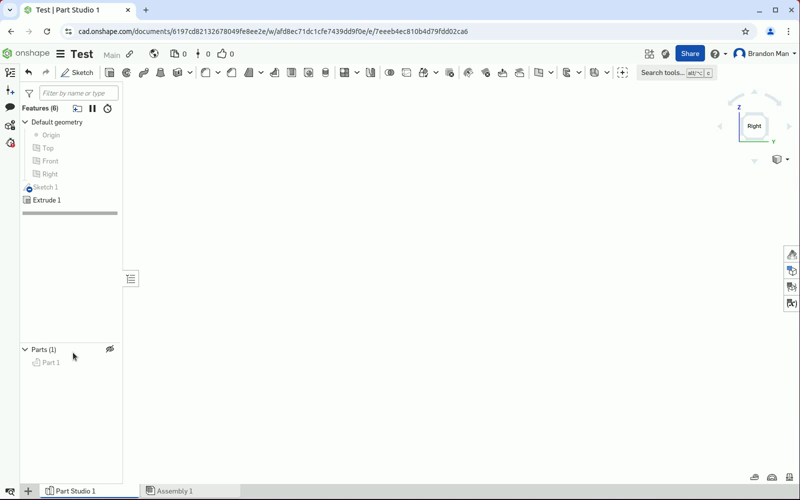
key(shift+y)
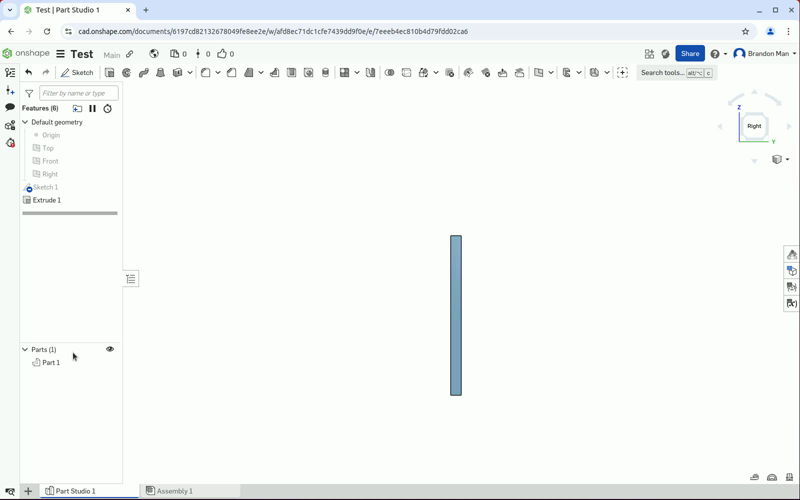
mouse_move(541, 75)
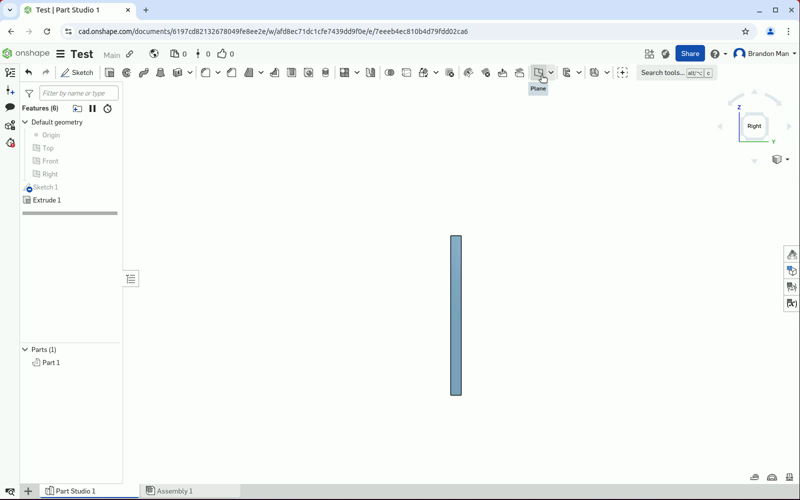
click(541, 75)
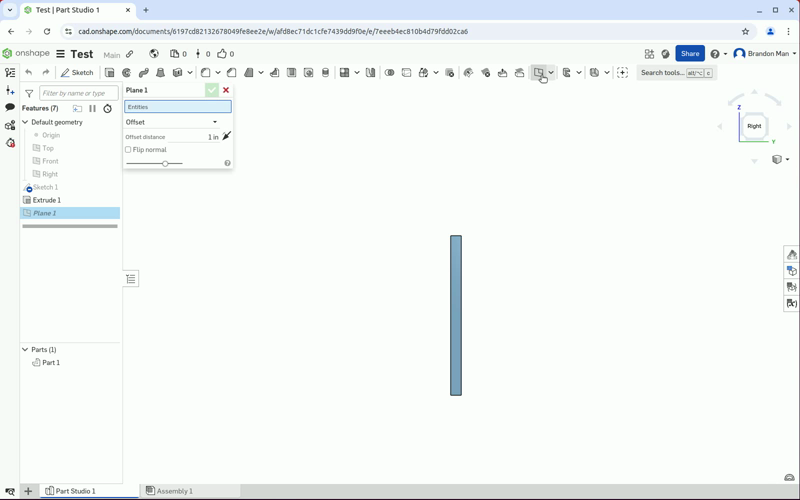
mouse_move(73, 176)
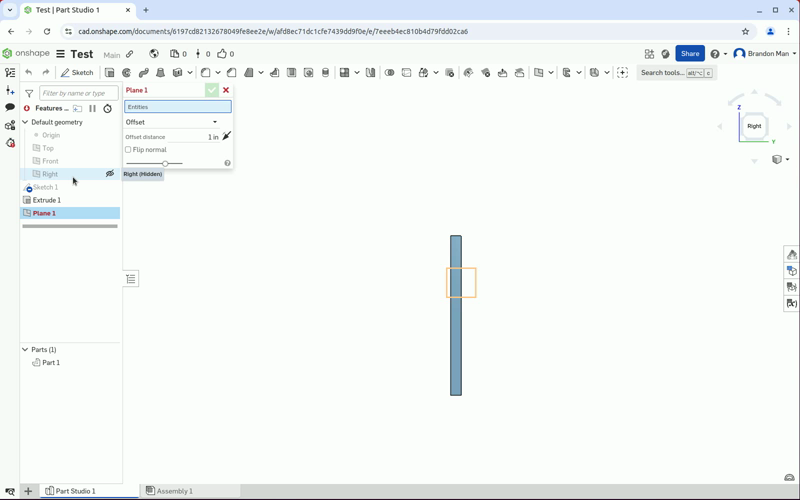
click(73, 176)
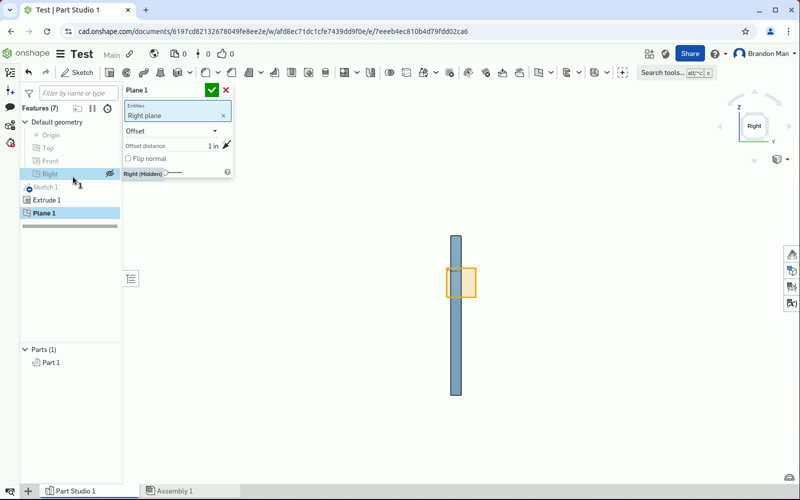
key(tab, 2)
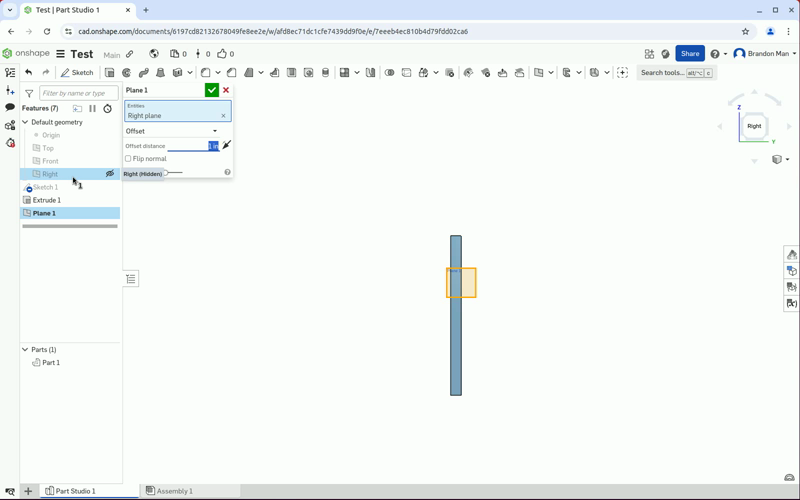
text(3.605)
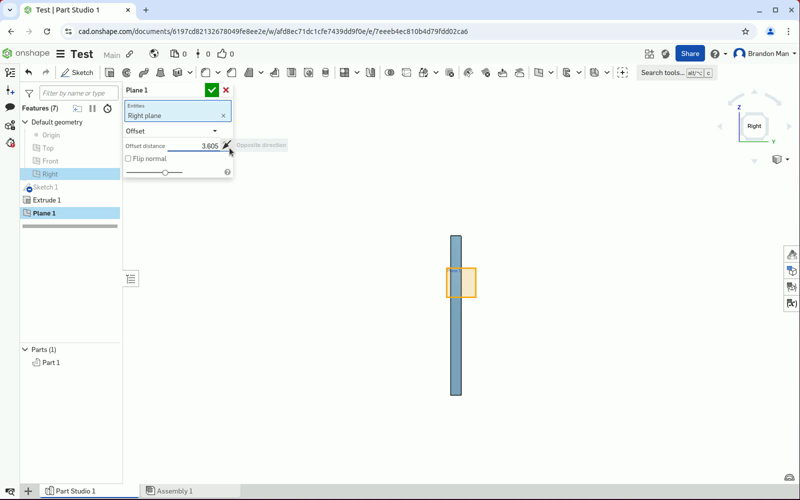
mouse_move(229, 147)
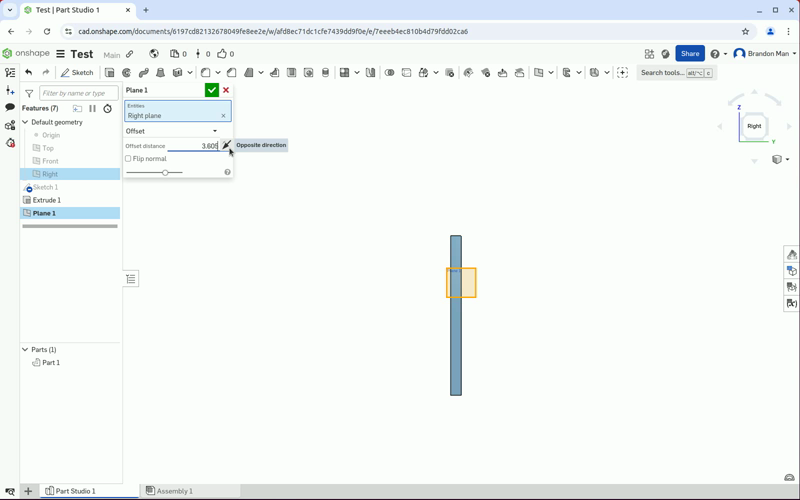
click(229, 147)
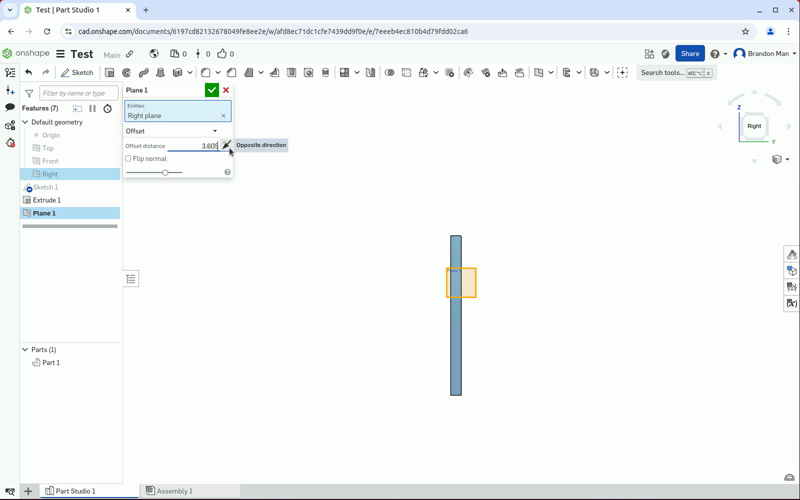
key(enter, 2)
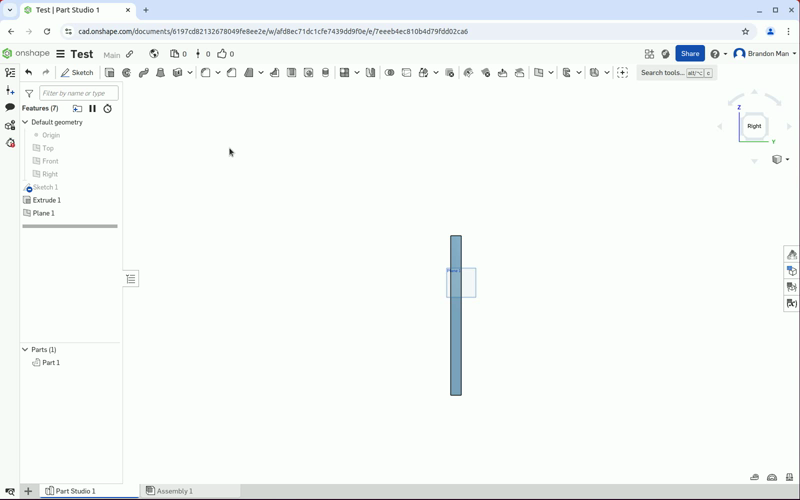
key(shift+s)
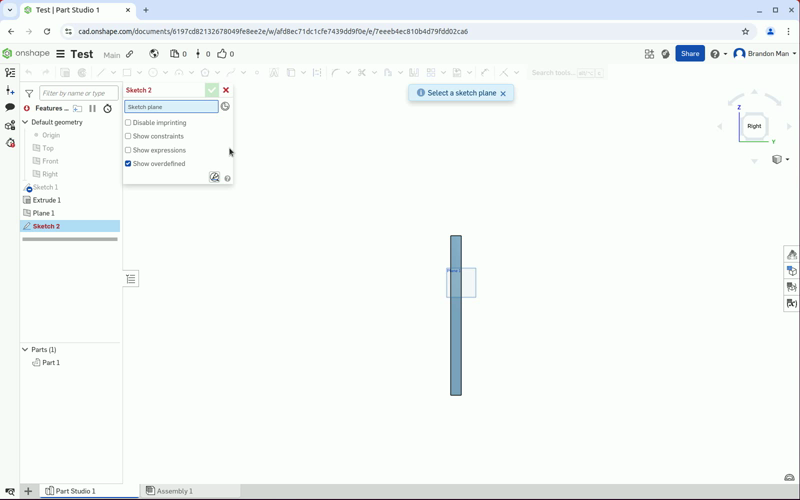
mouse_move(73, 215)
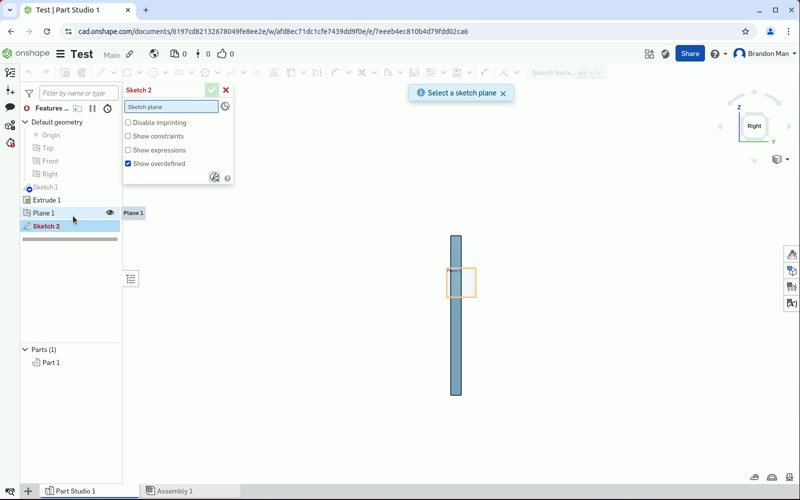
click(73, 215)
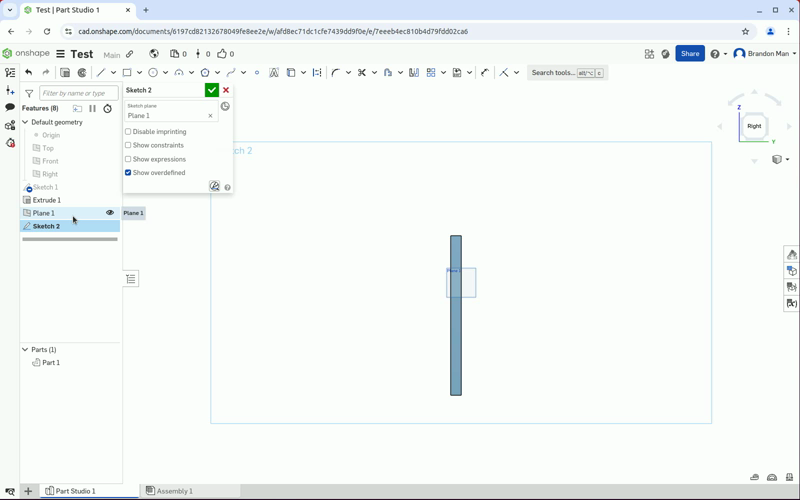
mouse_move(73, 352)
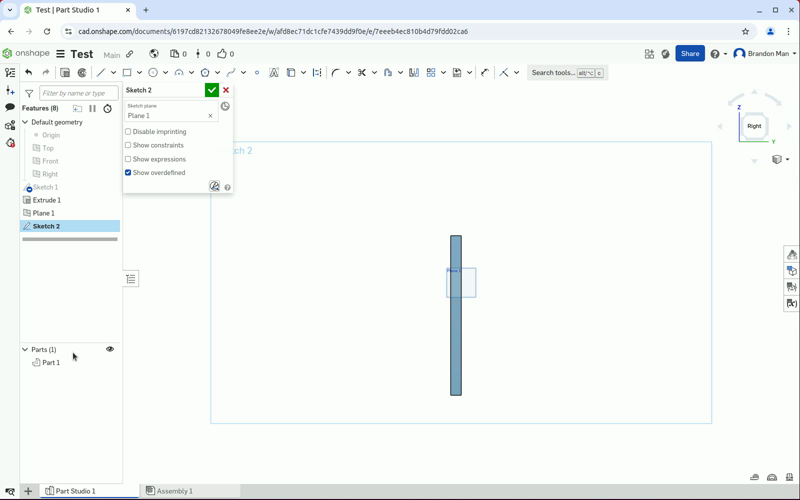
key(y)
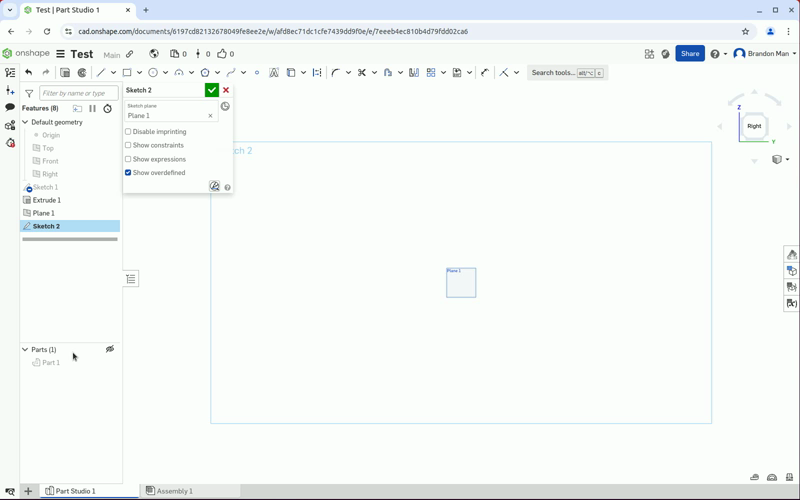
key(l)
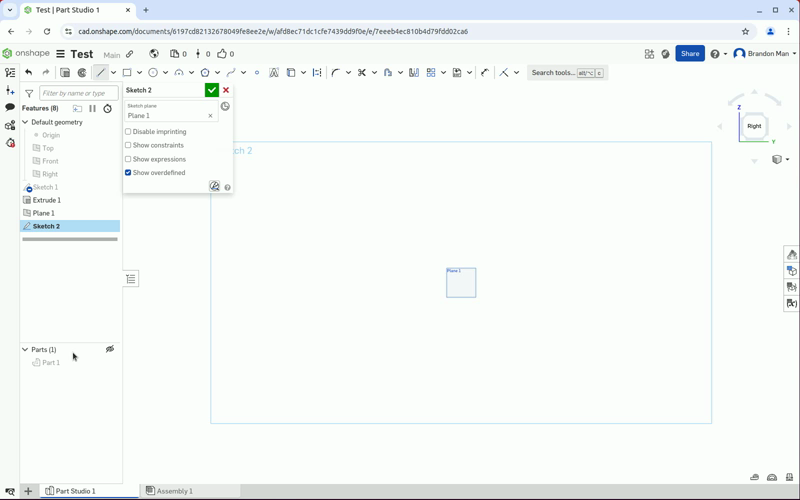
key_down(shift)
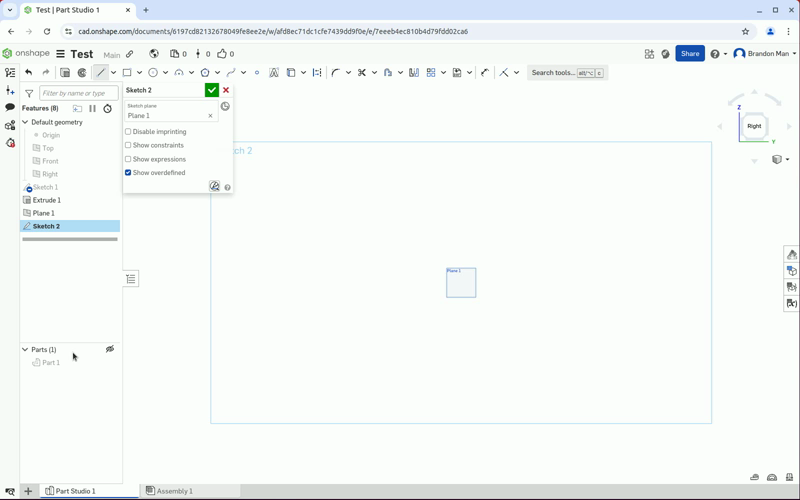
mouse_move(460, 340)
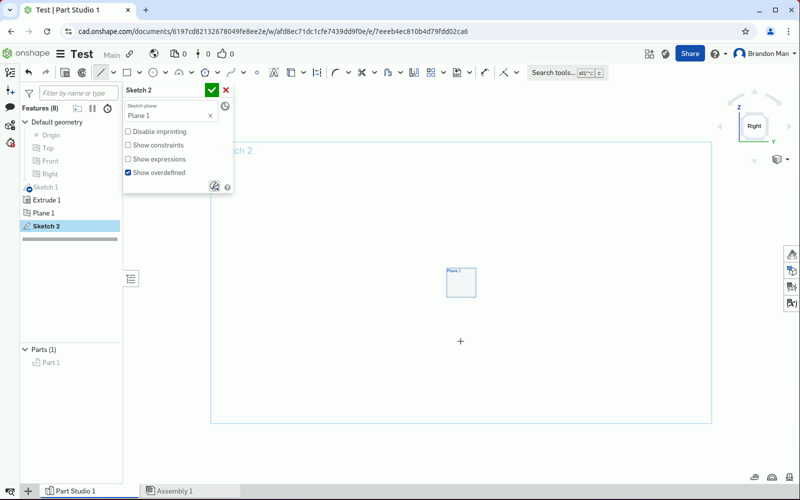
click(460, 340)
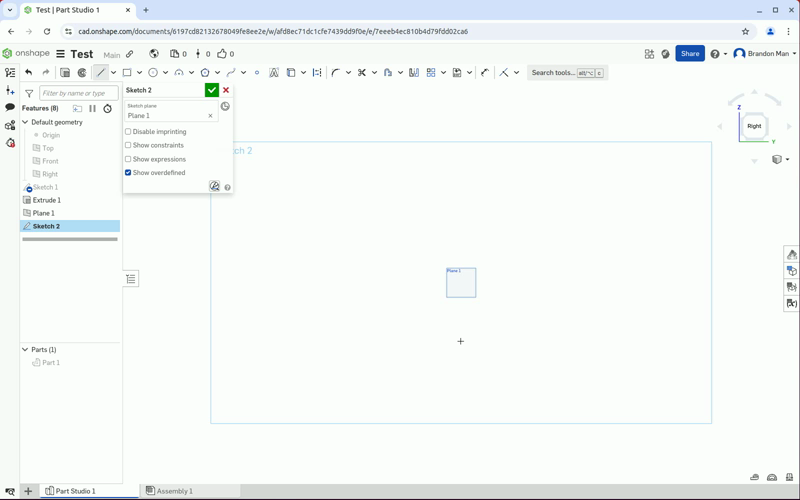
key_up(shift)
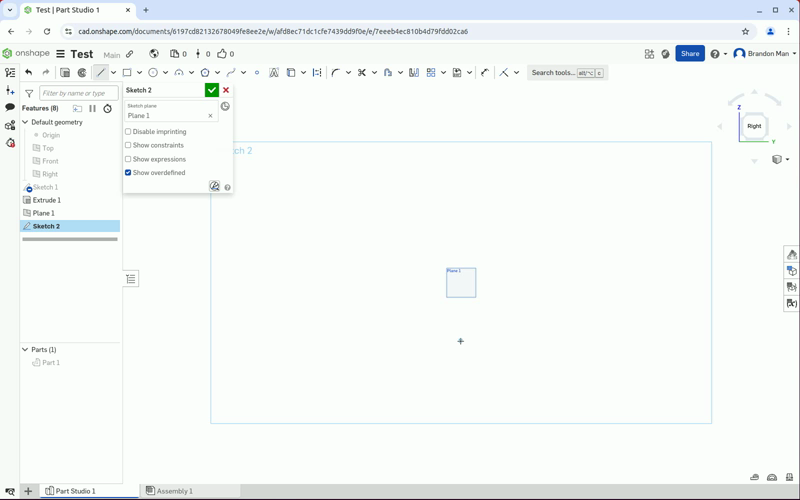
key_down(shift)
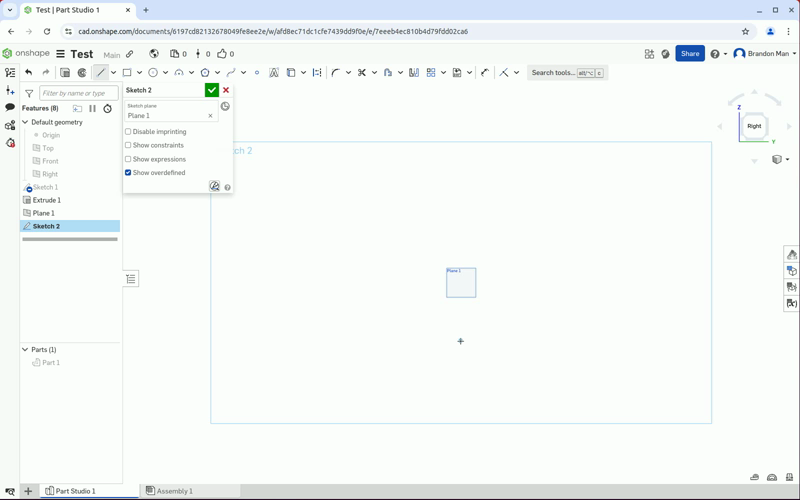
mouse_move(460, 248)
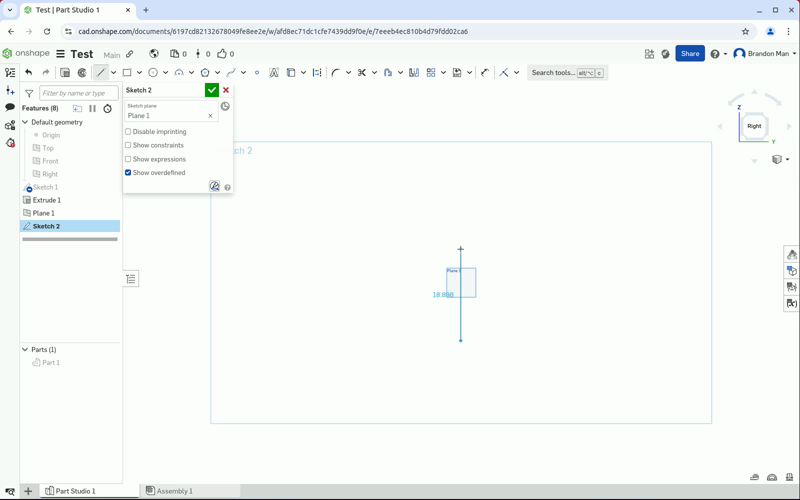
click(460, 248)
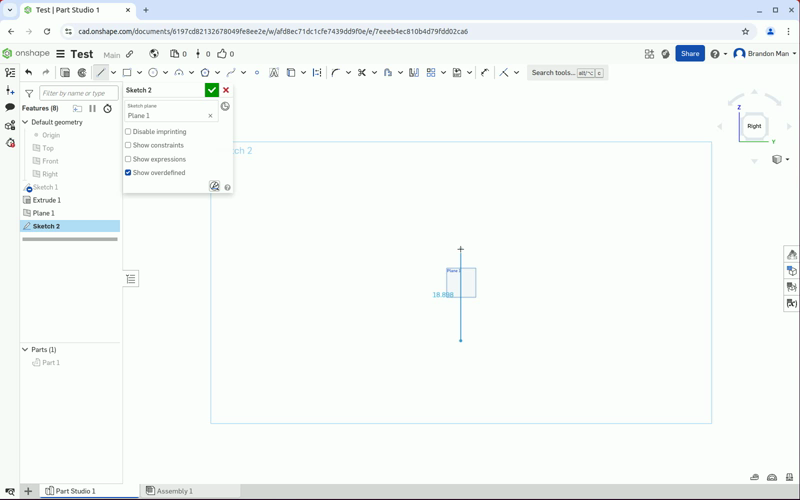
key_up(shift)
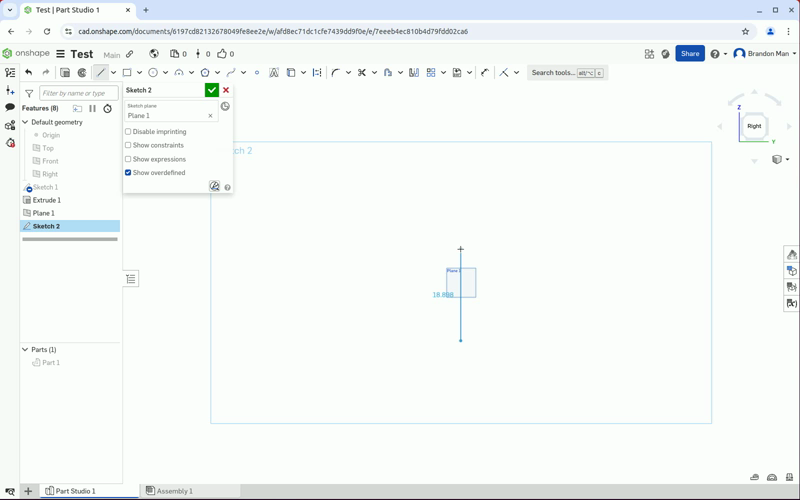
key(esc)
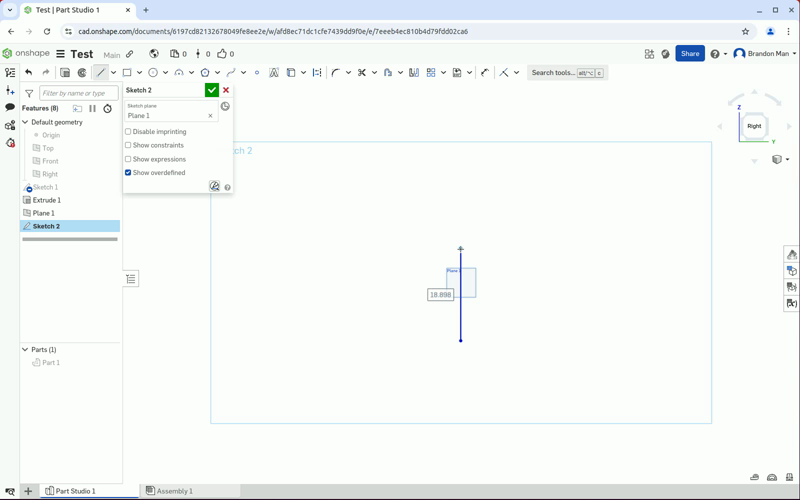
key(a)
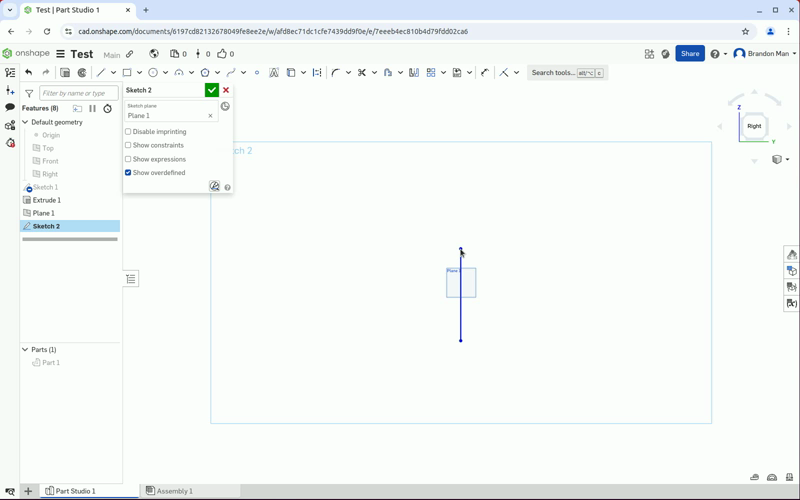
mouse_move(460, 248)
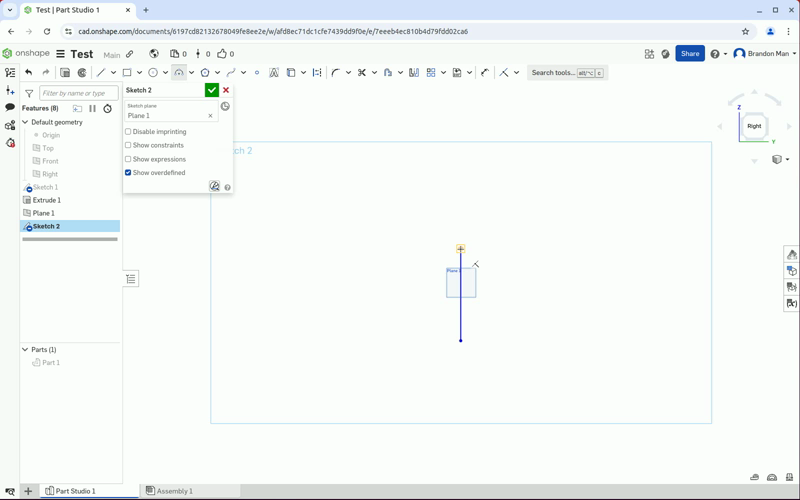
click(460, 248)
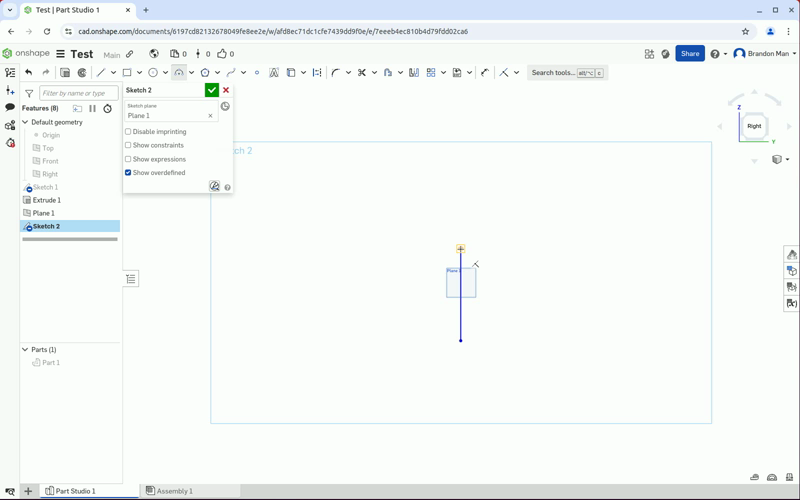
mouse_move(460, 340)
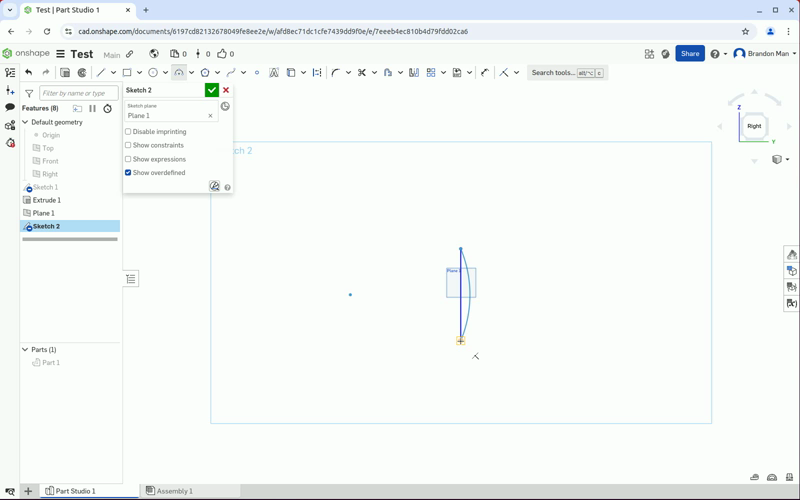
click(460, 340)
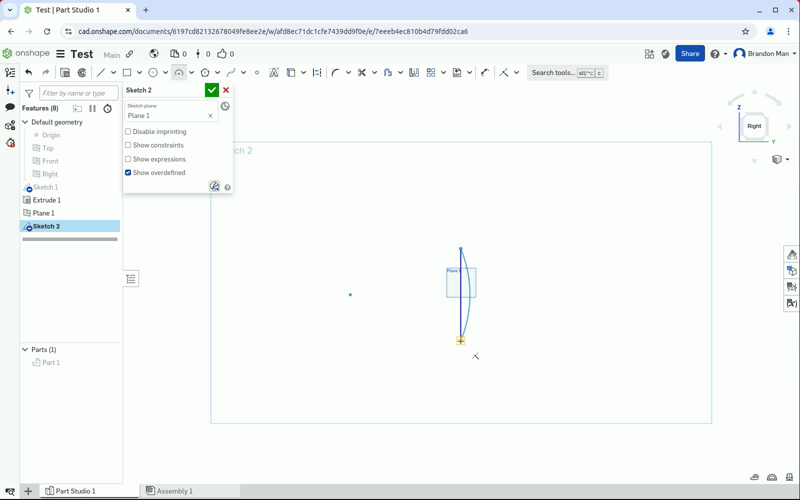
key_down(shift)
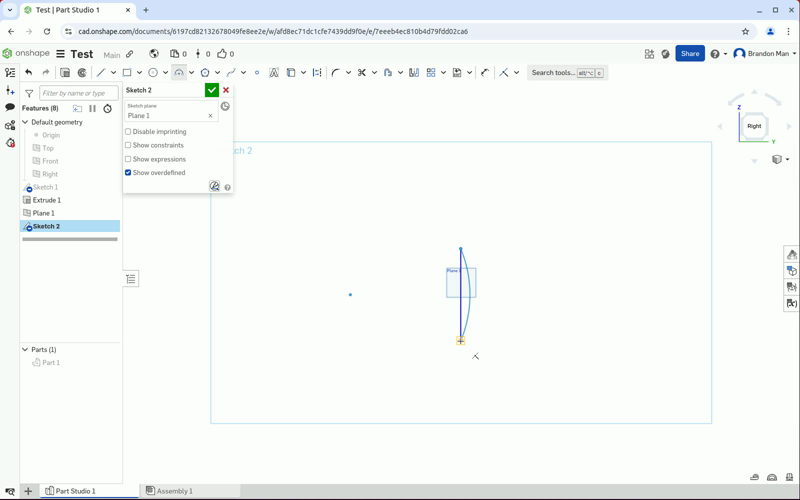
mouse_move(457, 294)
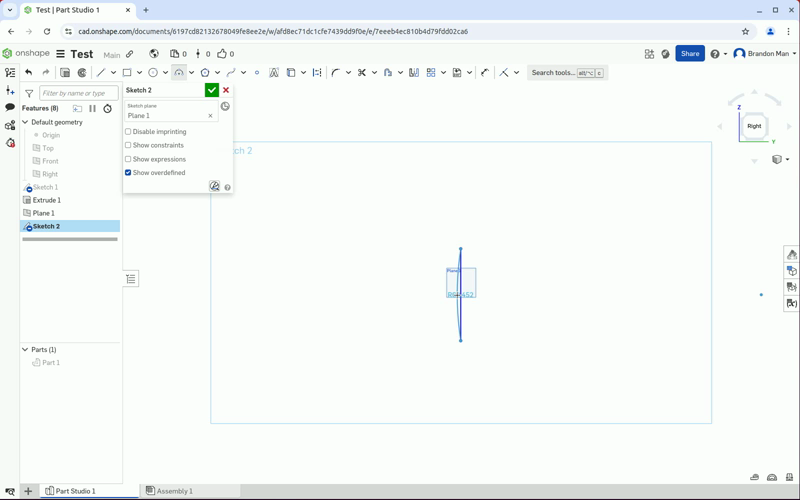
click(457, 294)
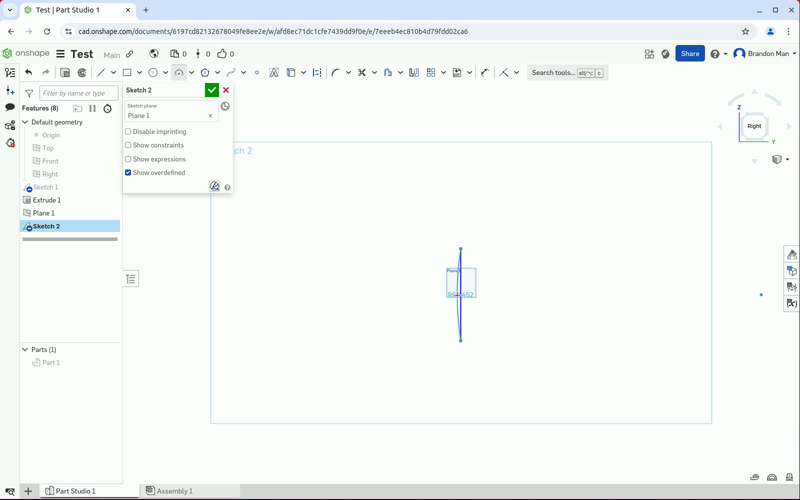
key_up(shift)
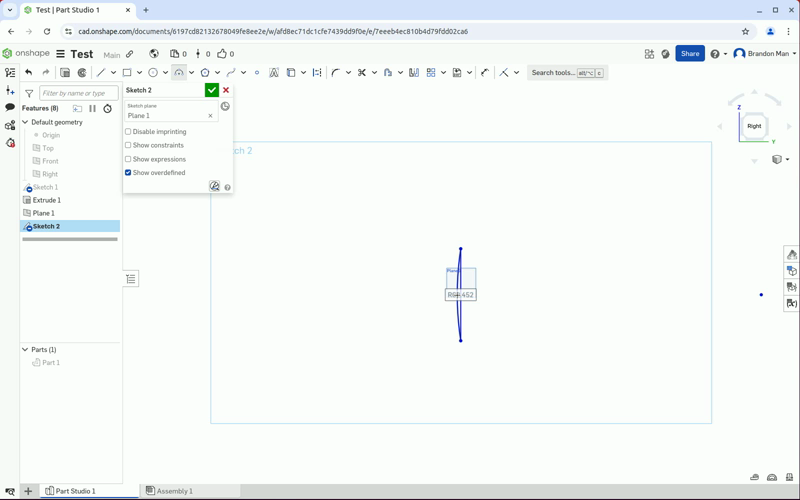
key(esc)
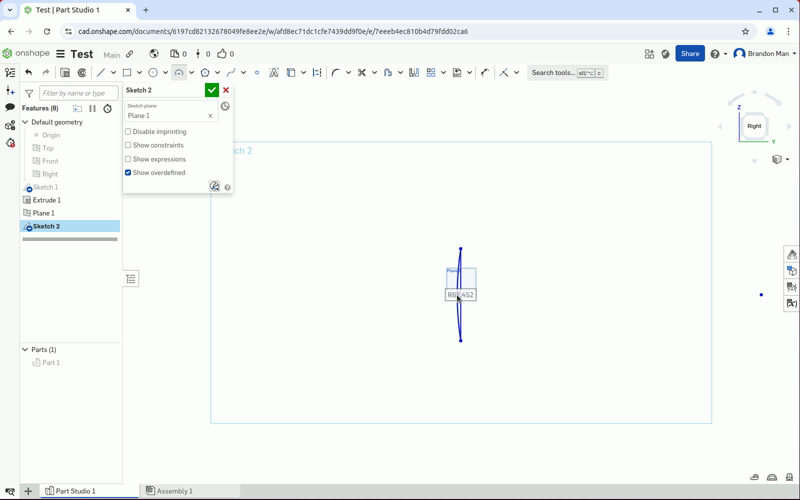
mouse_move(459, 280)
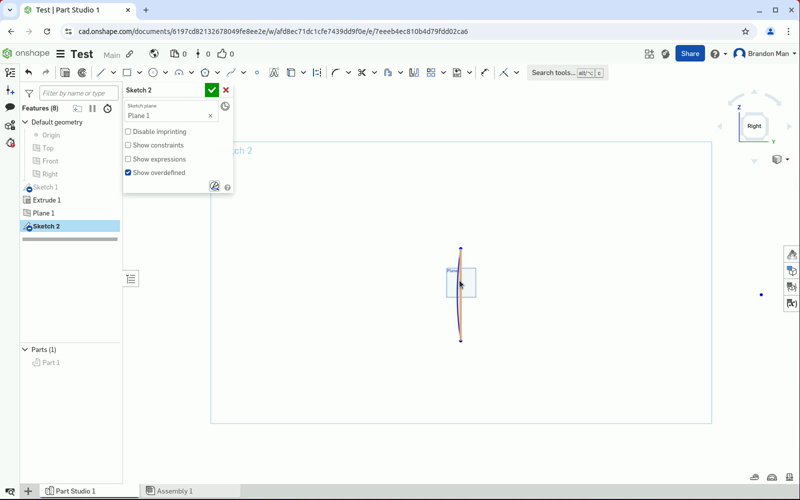
scroll(6)
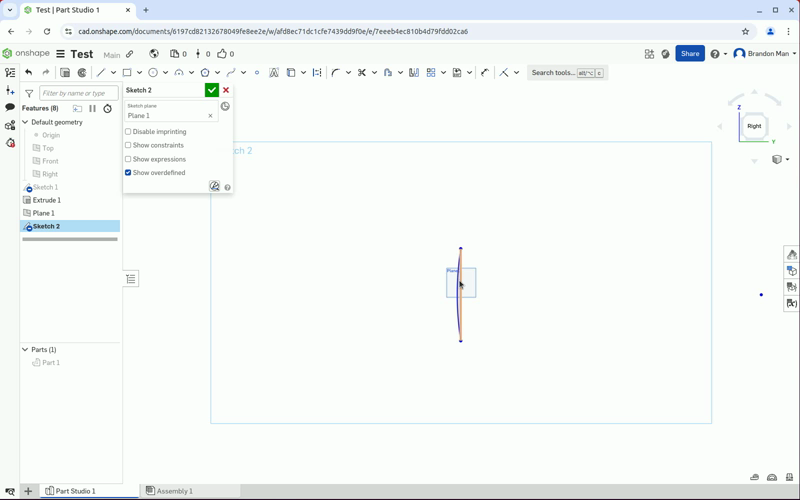
scroll(6)
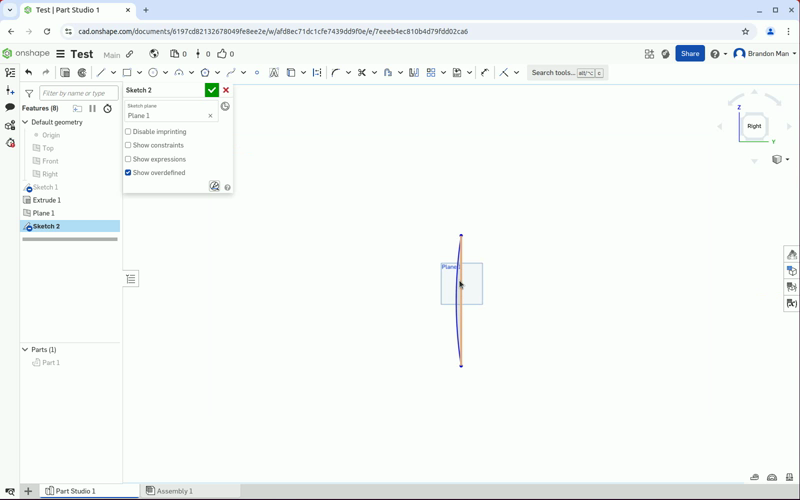
scroll(6)
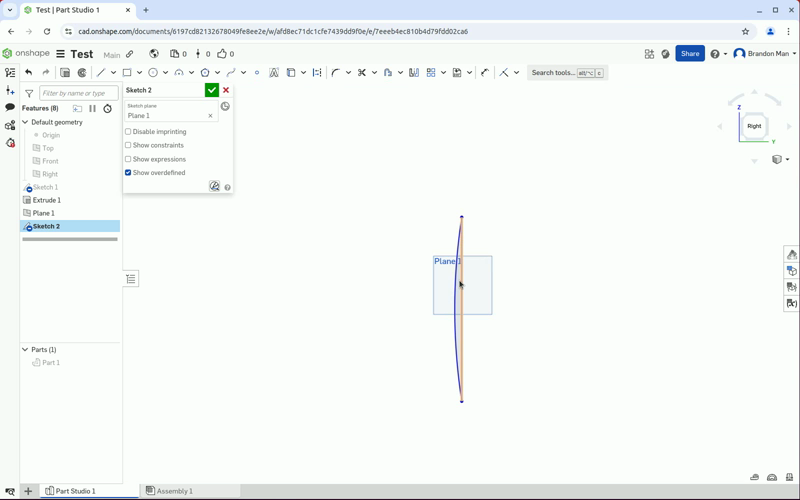
scroll(6)
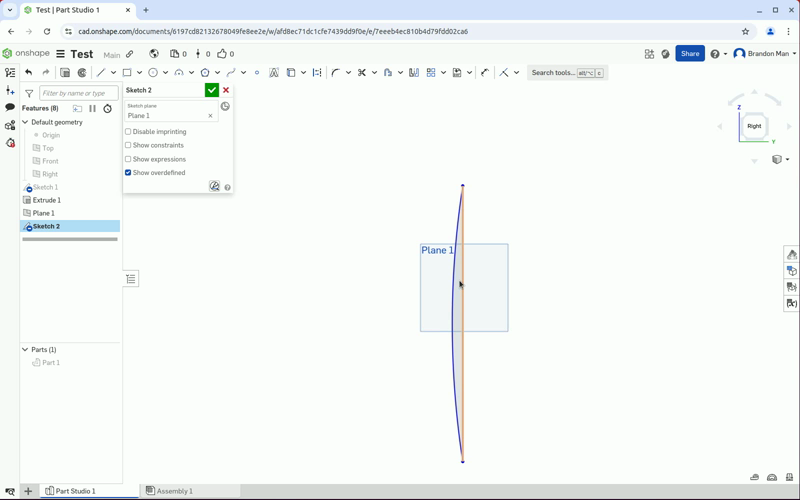
scroll(6)
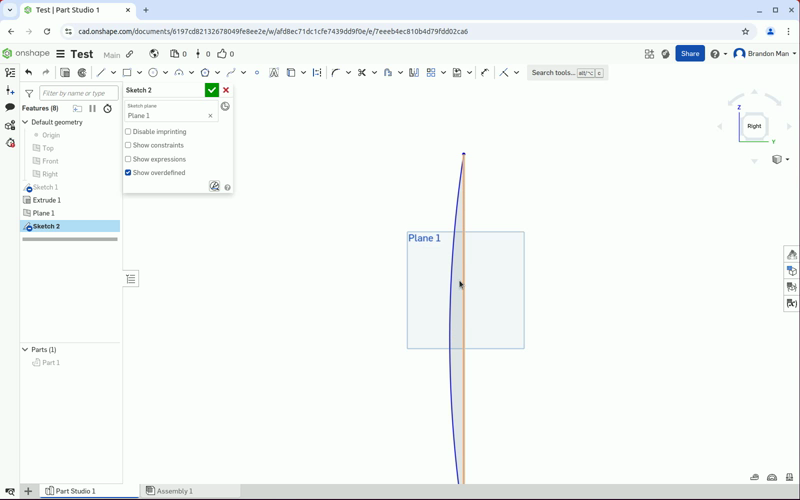
scroll(6)
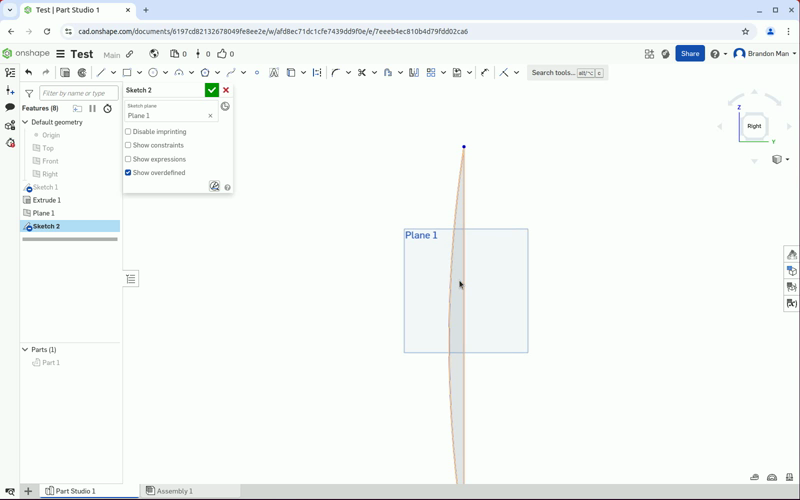
scroll(6)
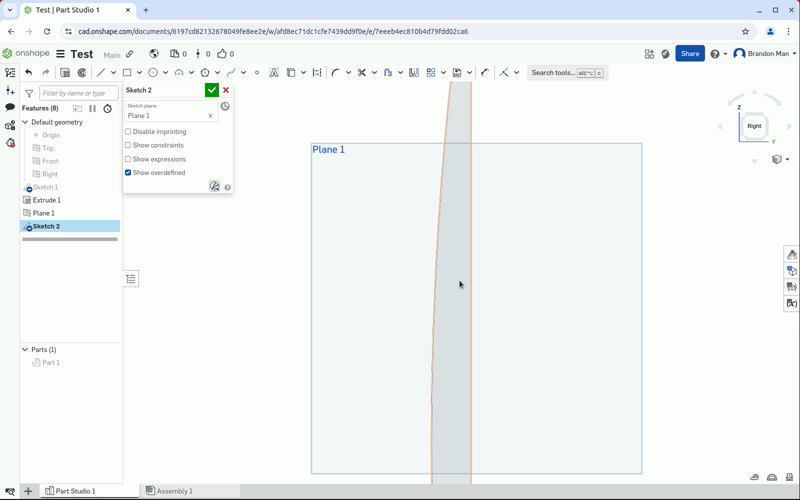
click(459, 280)
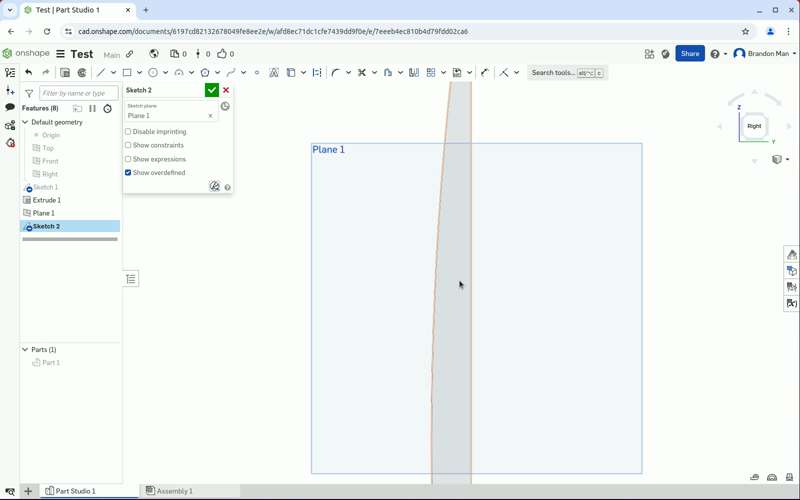
scroll(-6)
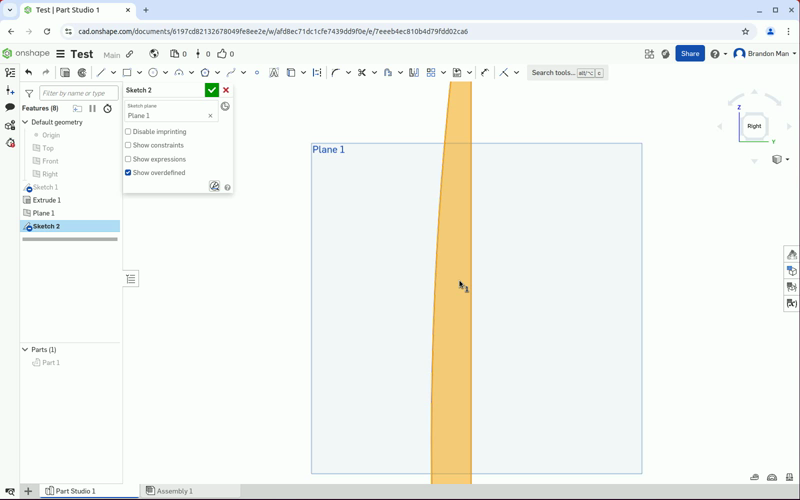
scroll(-6)
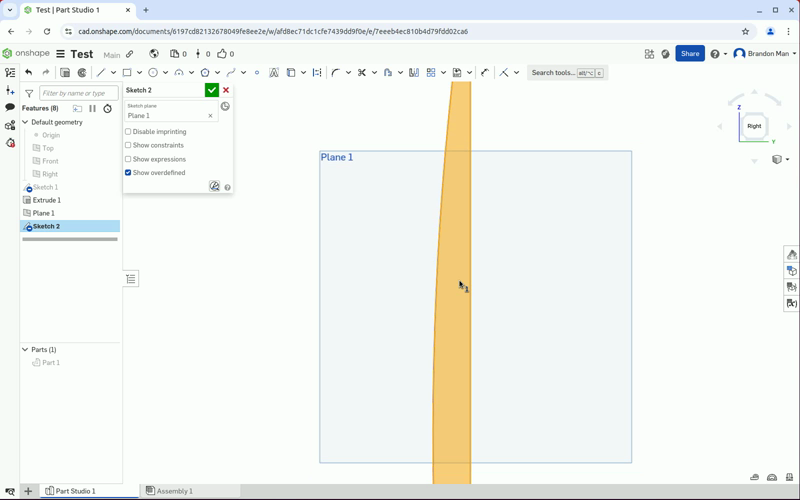
scroll(-6)
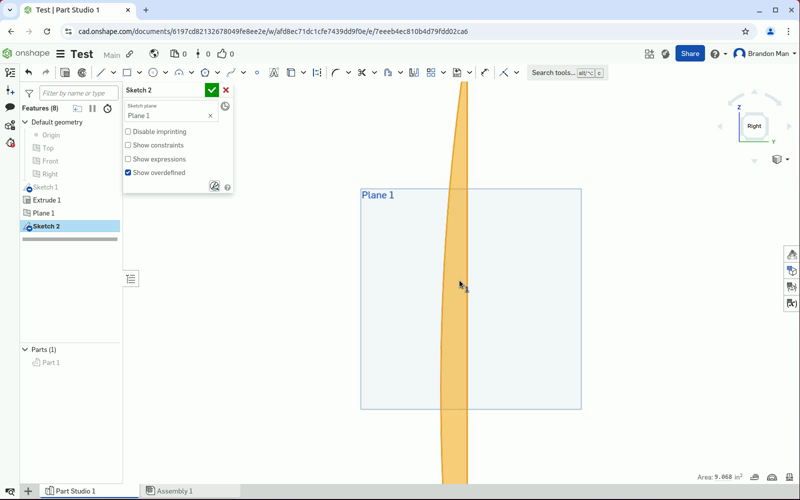
scroll(-6)
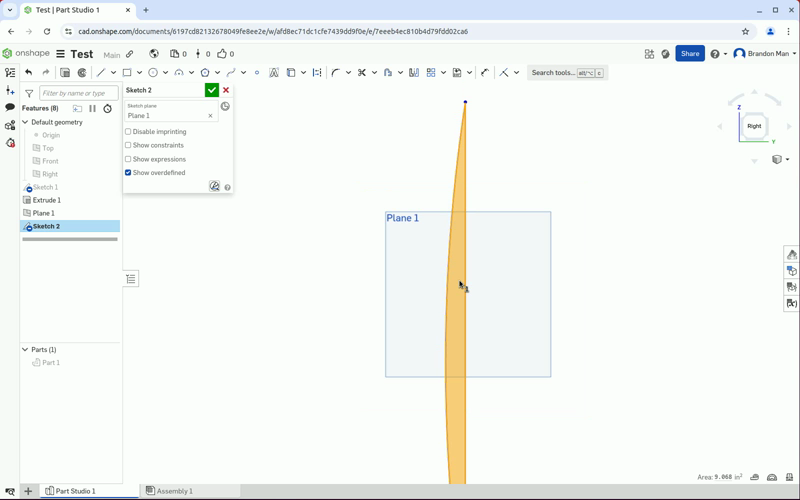
scroll(-6)
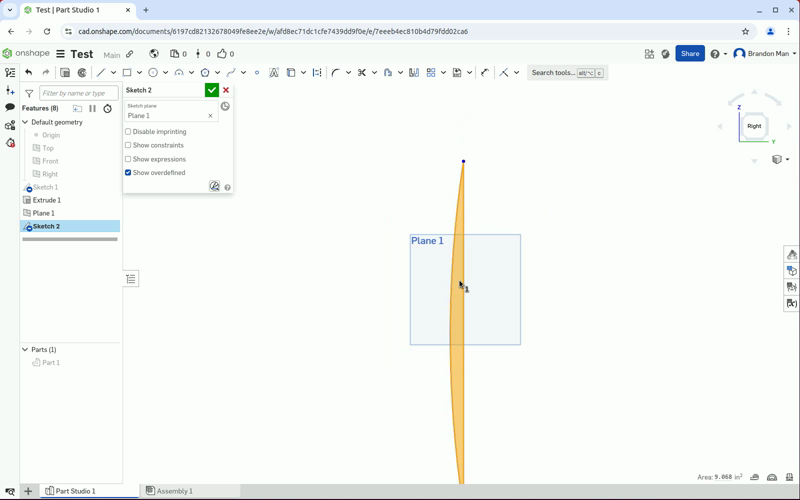
scroll(-6)
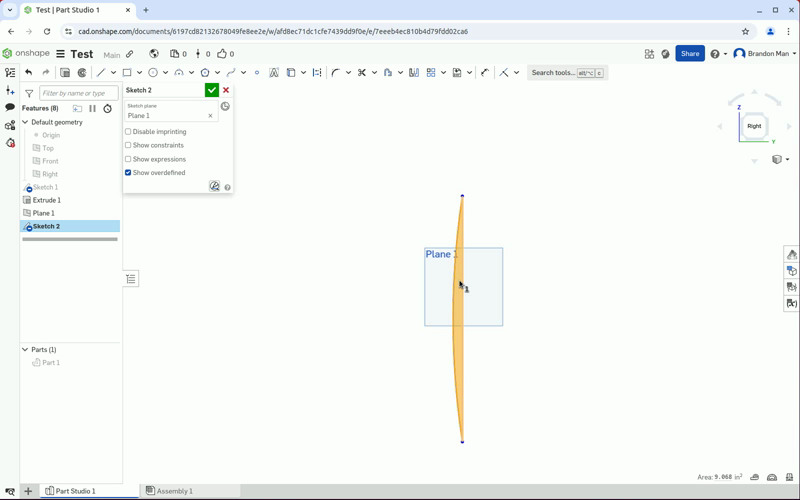
scroll(-6)
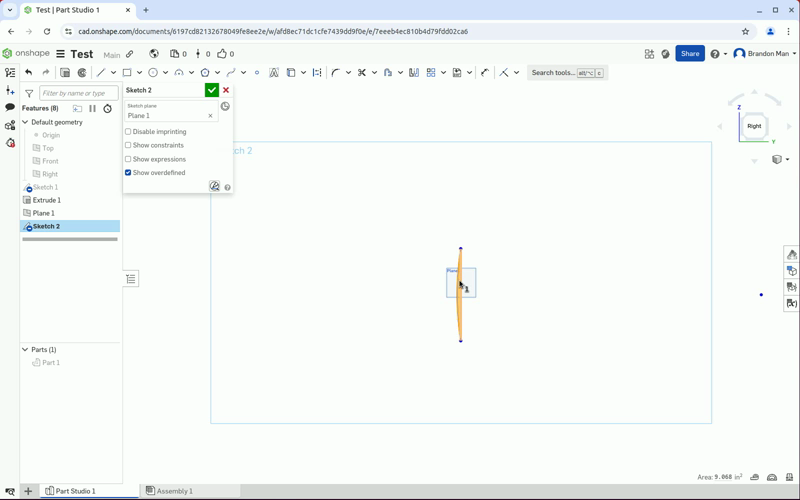
mouse_move(73, 352)
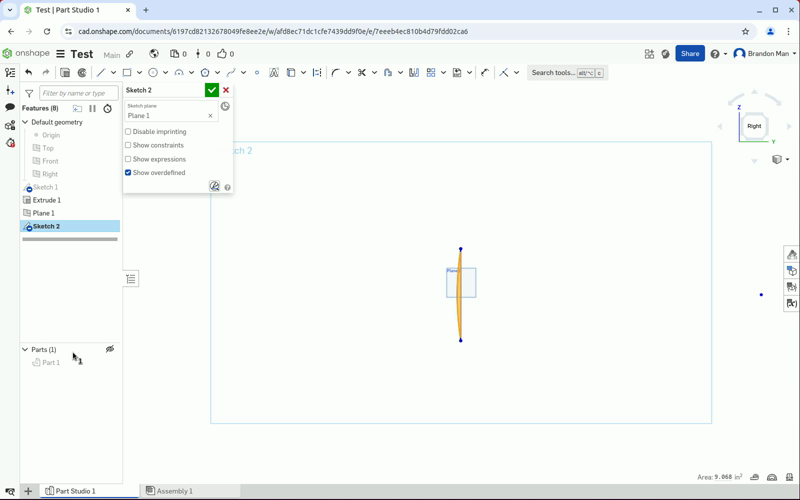
key(shift+y)
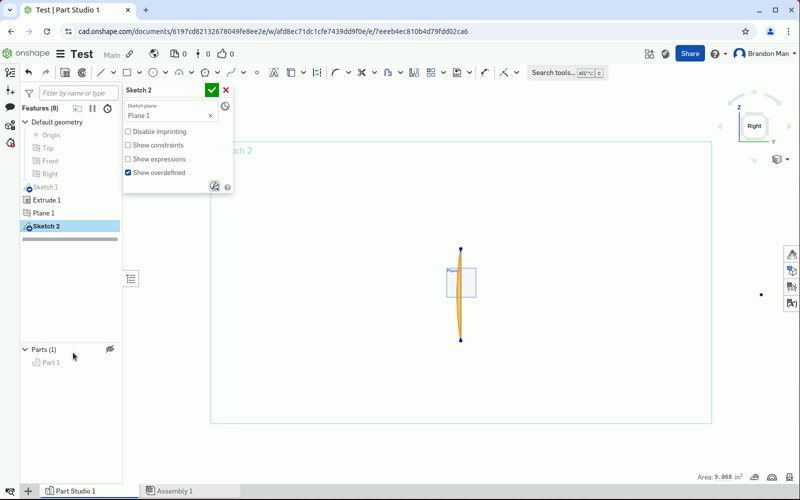
key(shift+e)
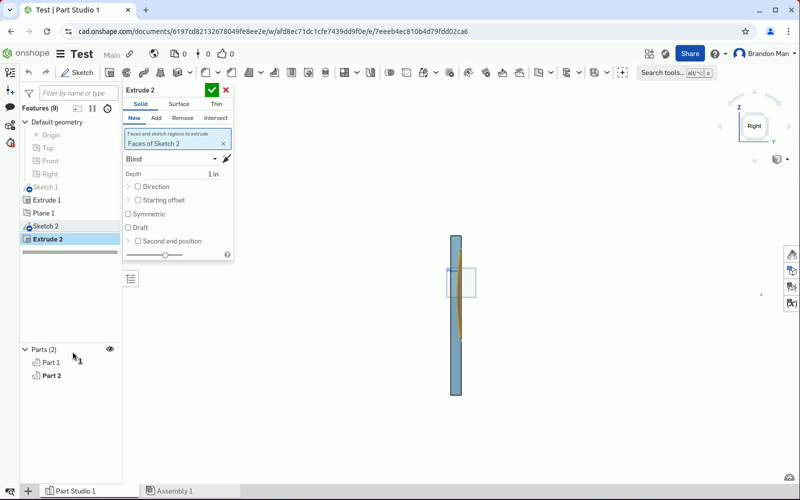
mouse_move(143, 106)
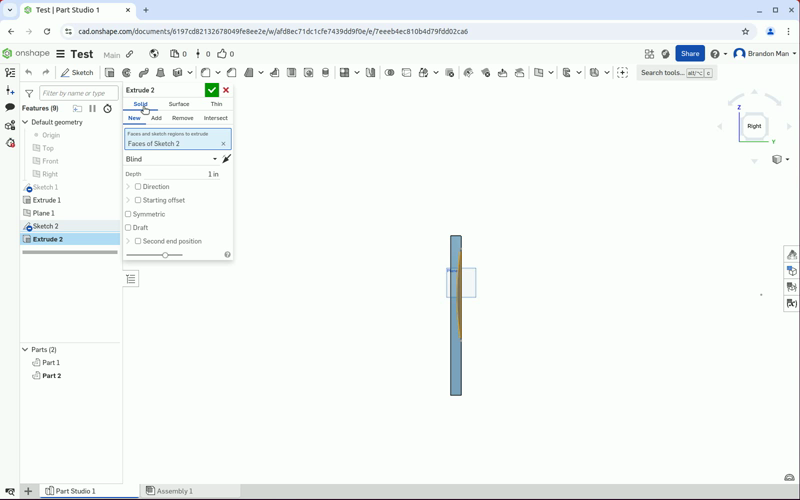
click(143, 106)
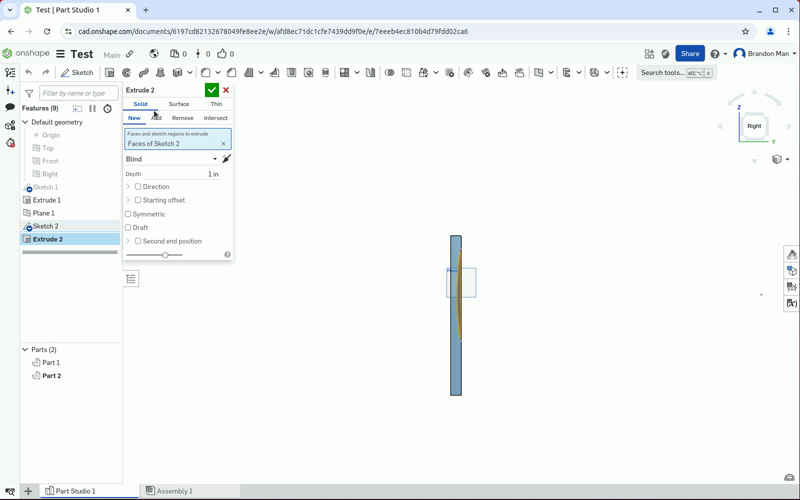
mouse_move(186, 120)
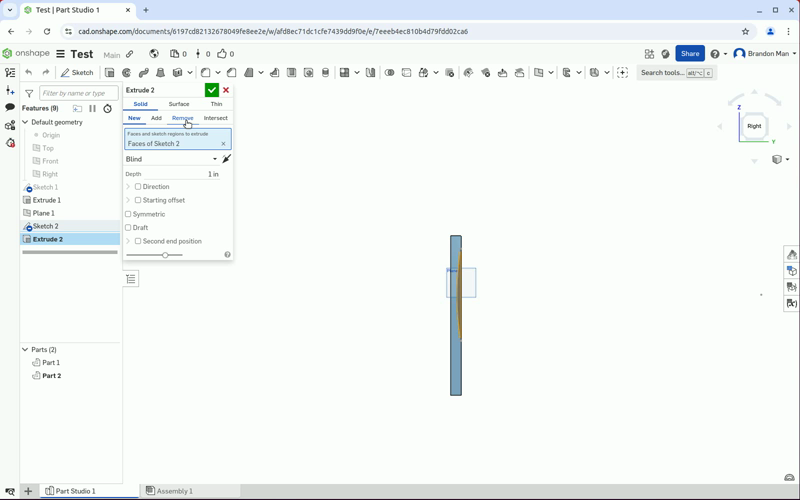
click(186, 120)
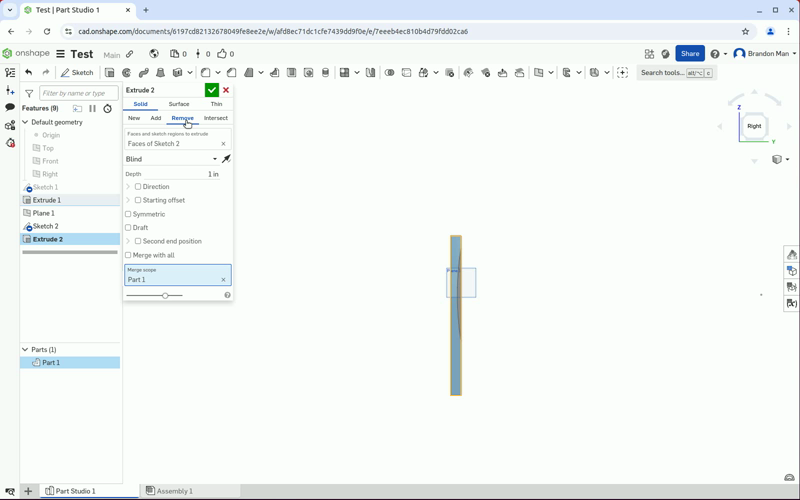
key(tab, 4)
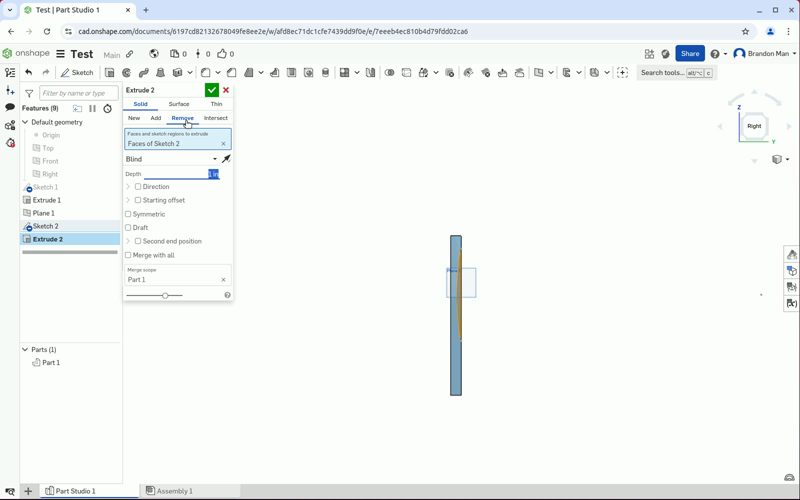
text(2.166)
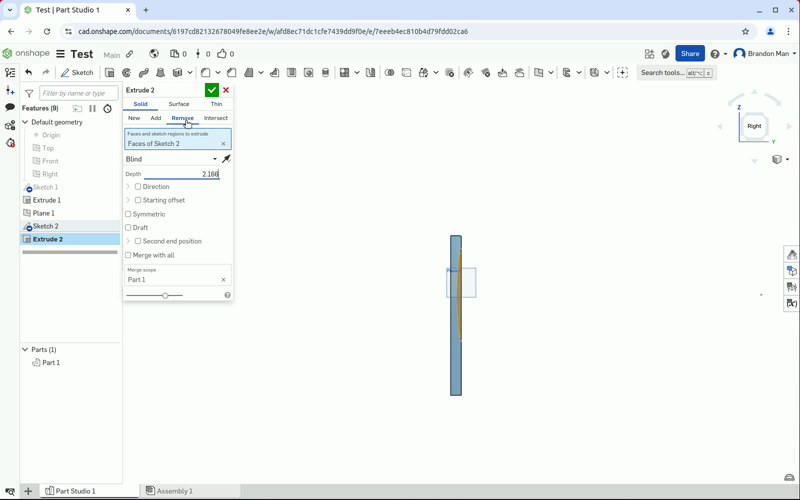
key(tab, 6)
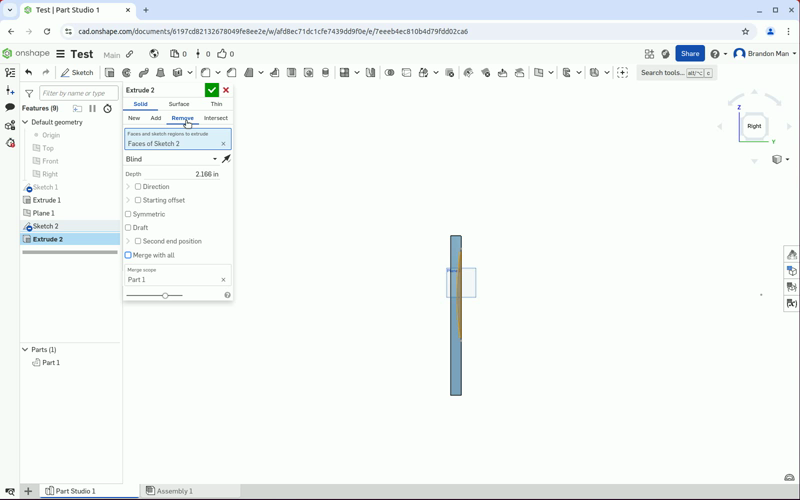
key(space)
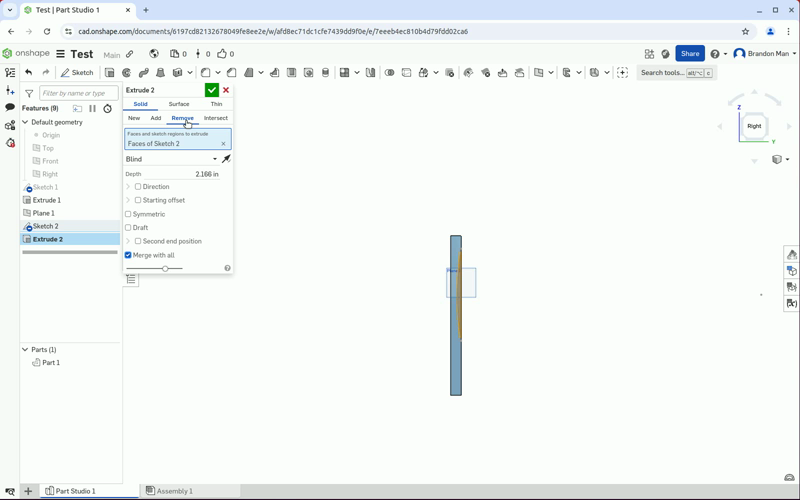
key(enter)
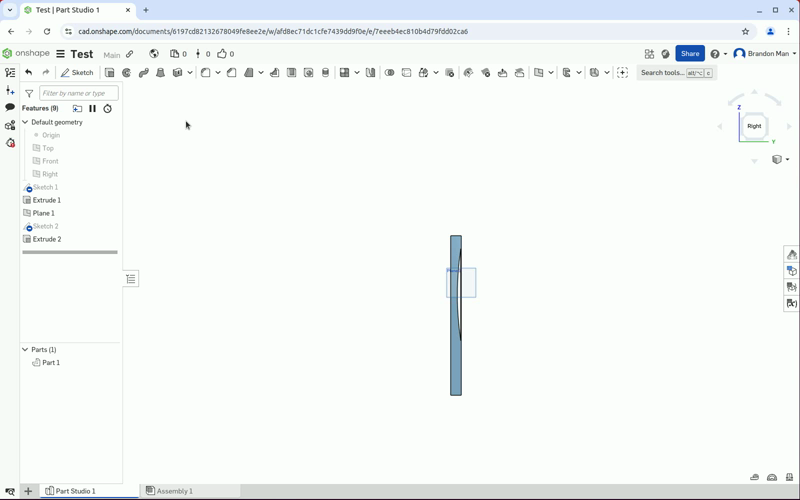
key(shift+h)
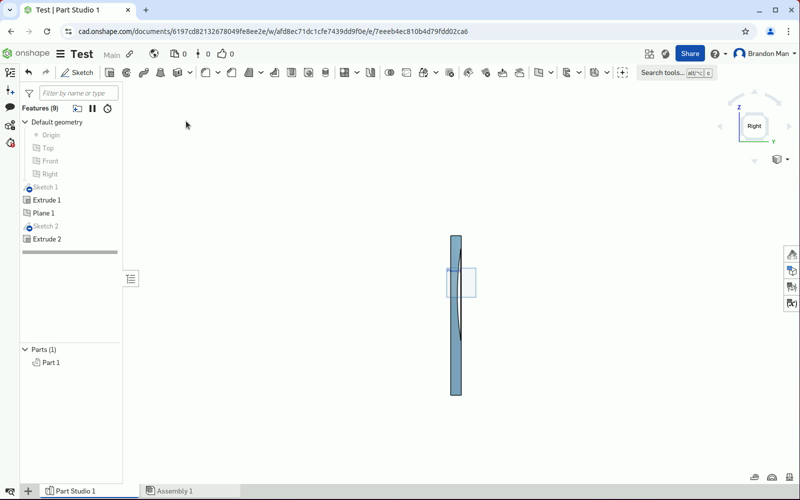
key(shift+h)
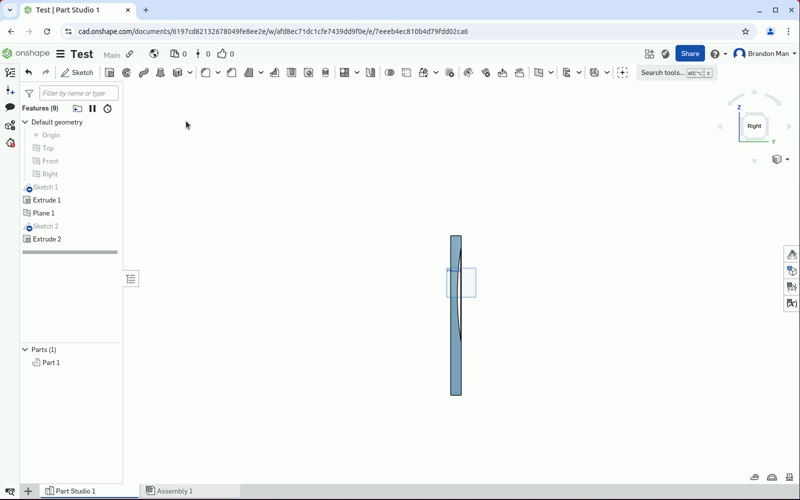
key(shift+7)
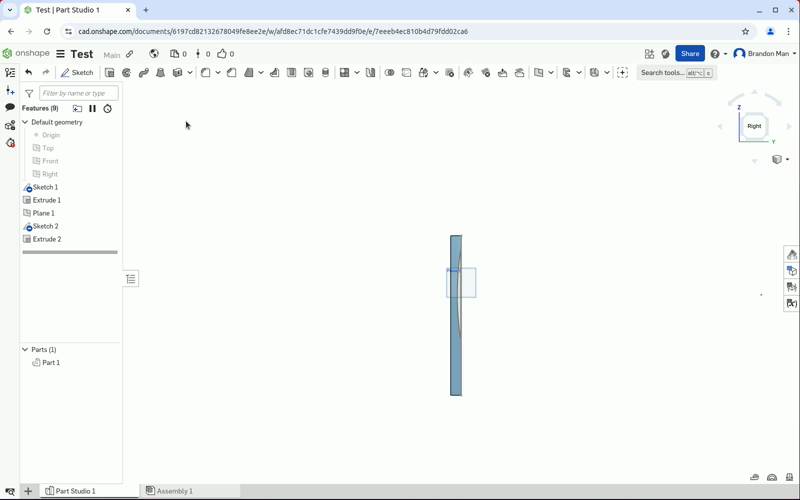
key(right, 2)
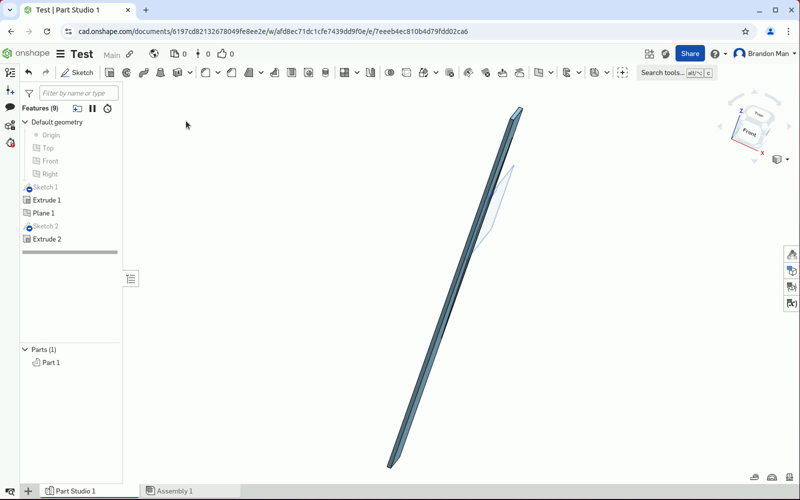
key(down, 2)
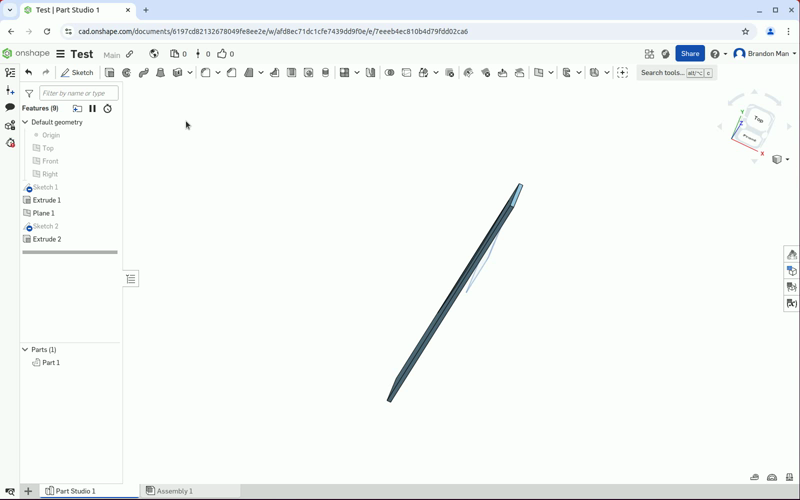
key(up, 2)
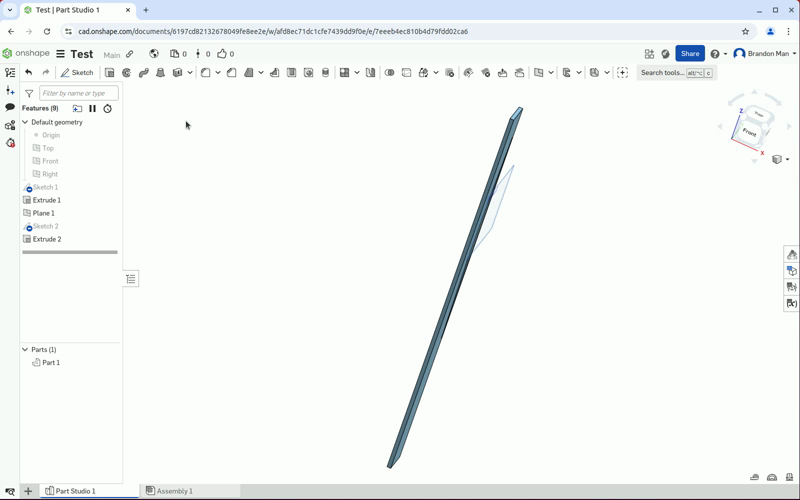
key(left, 2)
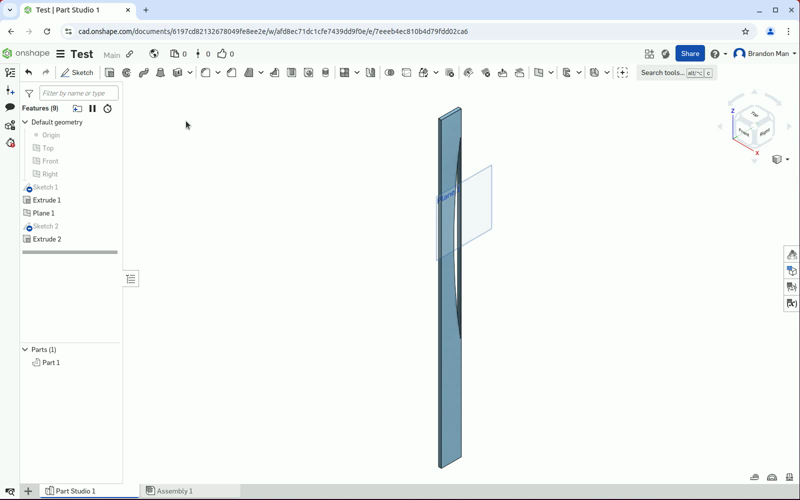
mouse_move(73, 189)
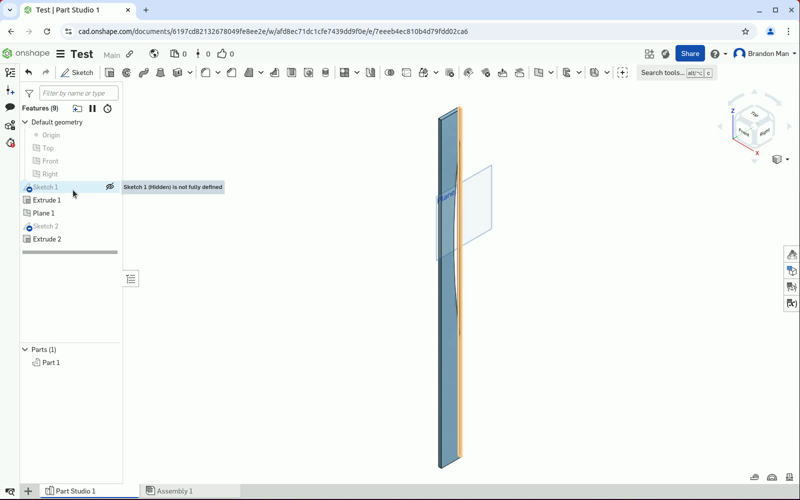
click(73, 189)